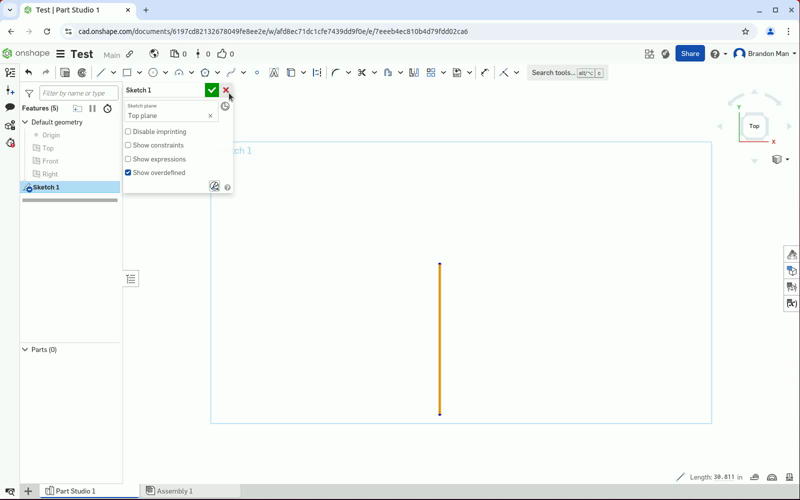
key(shift+h)
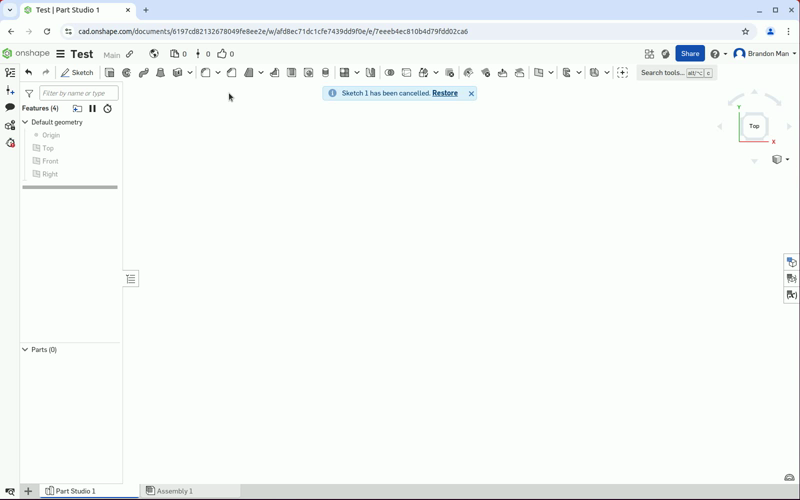
mouse_move(73, 352)
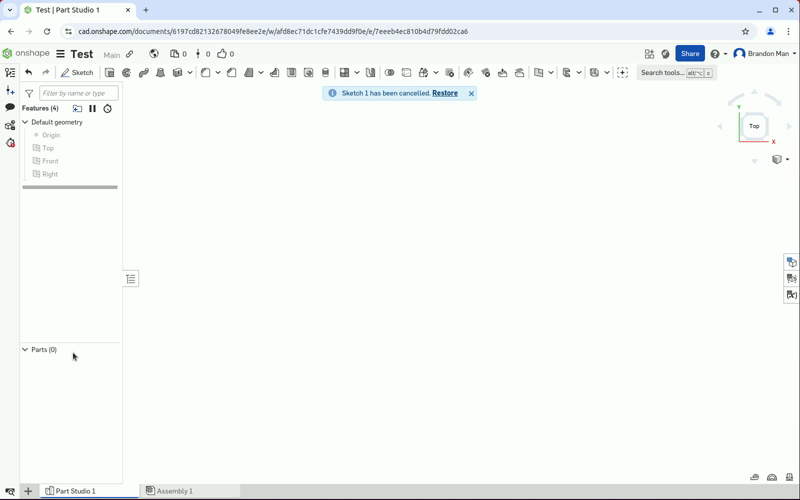
key(y)
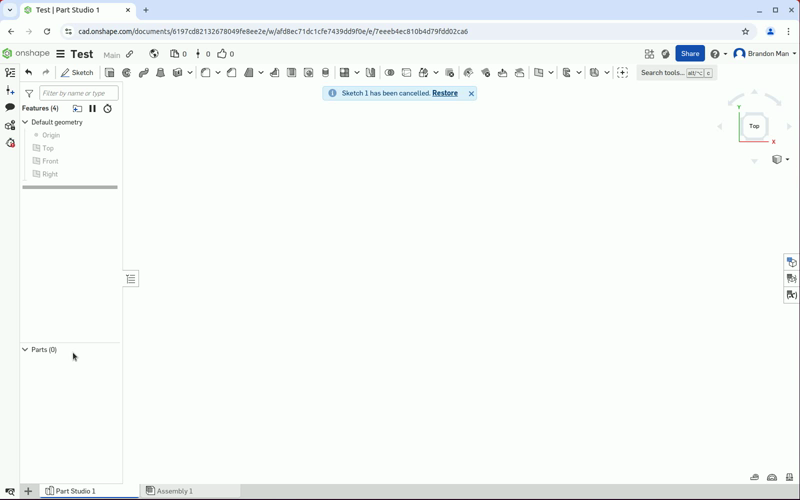
key(shift+p)
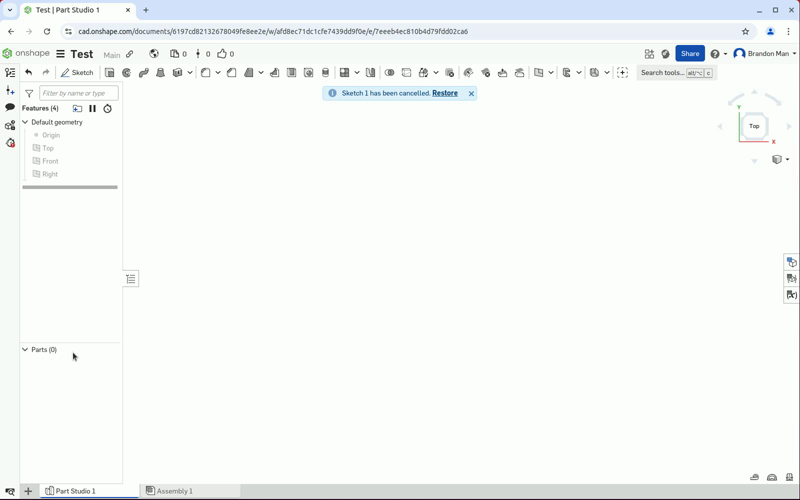
key(space)
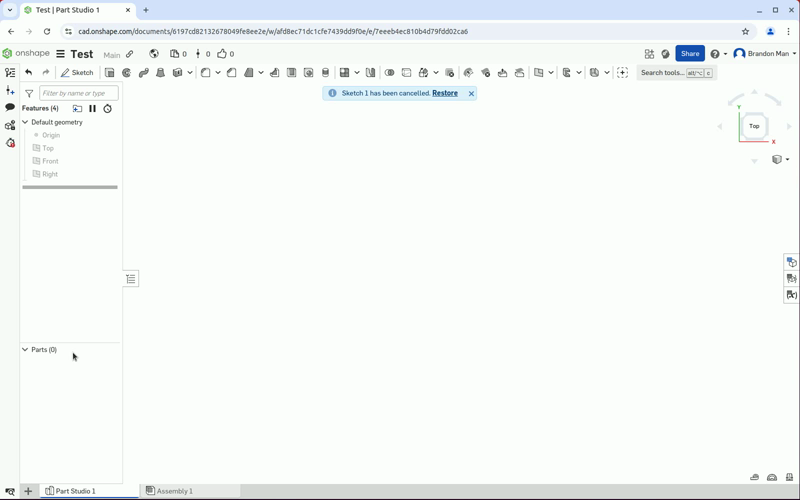
key_down(shift)
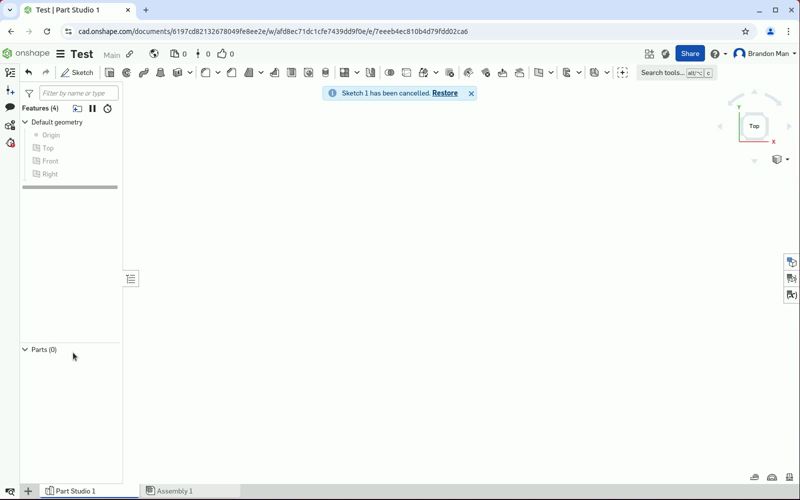
key(up)
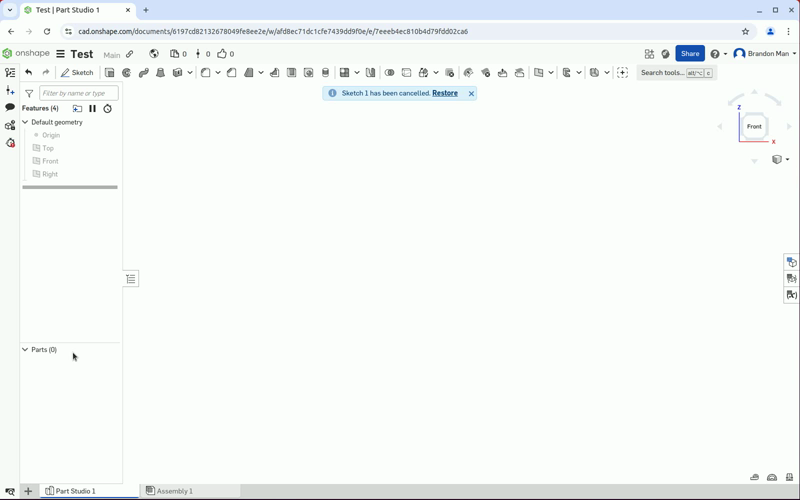
key_up(shift)
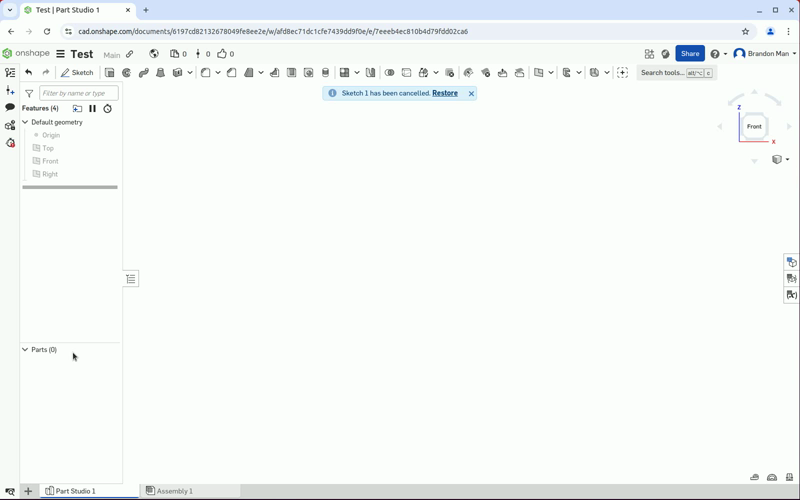
key(space)
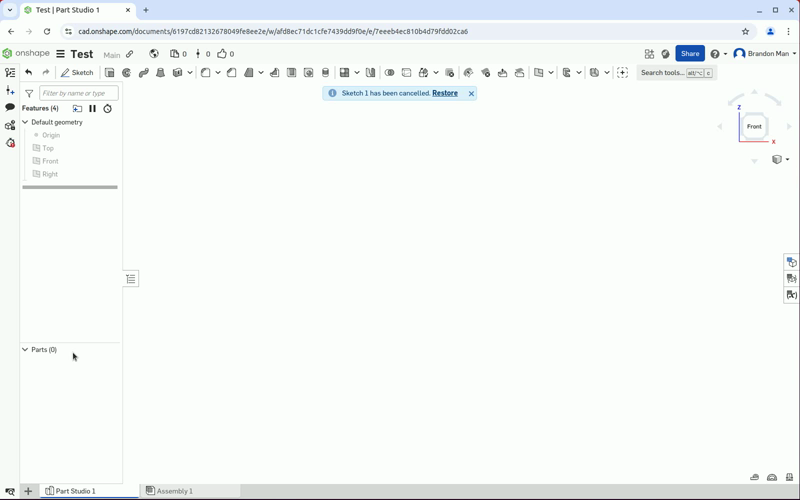
key_down(shift)
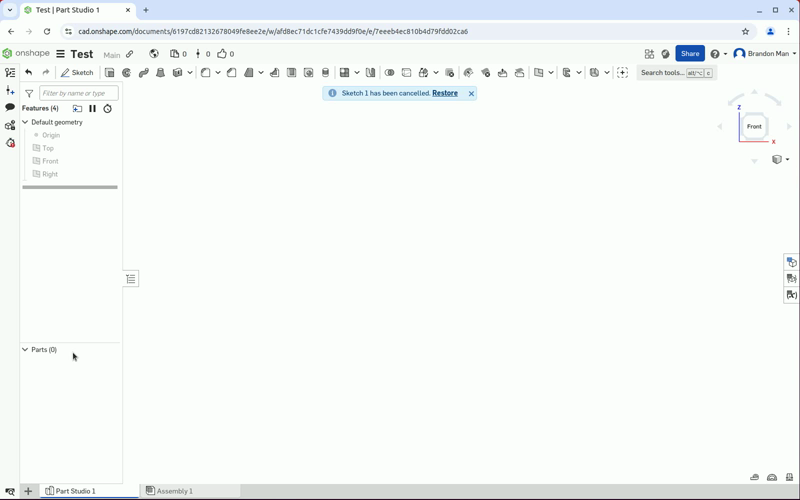
key(left)
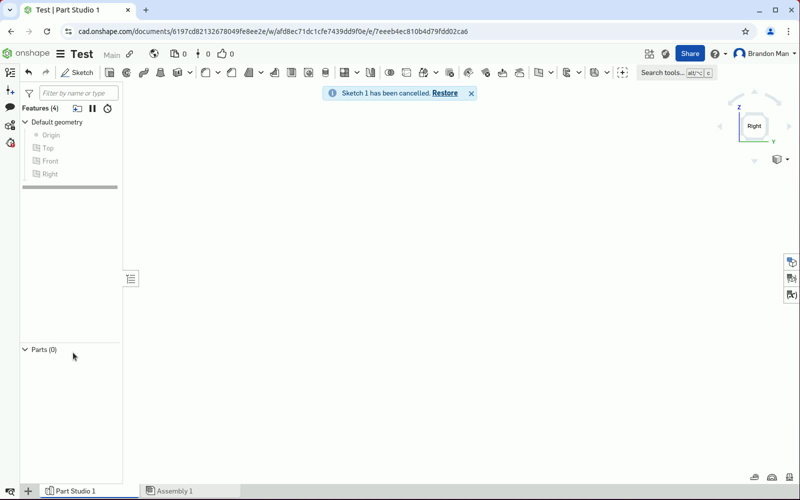
key_up(shift)
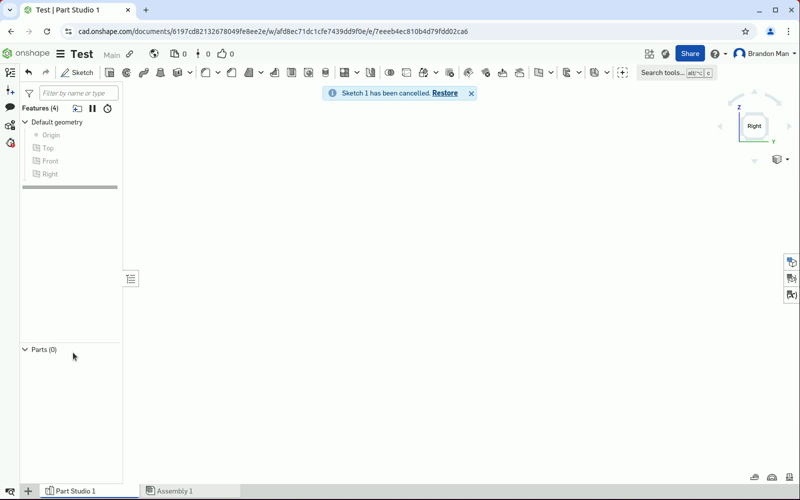
mouse_move(73, 352)
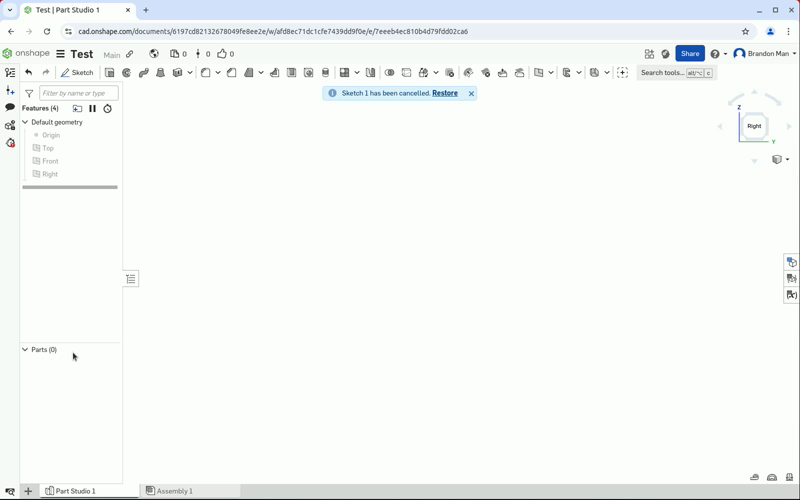
key(shift+y)
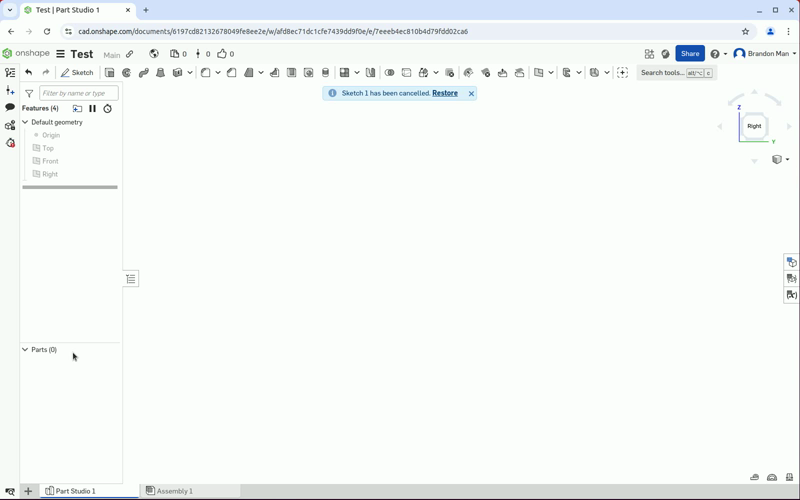
key(shift+s)
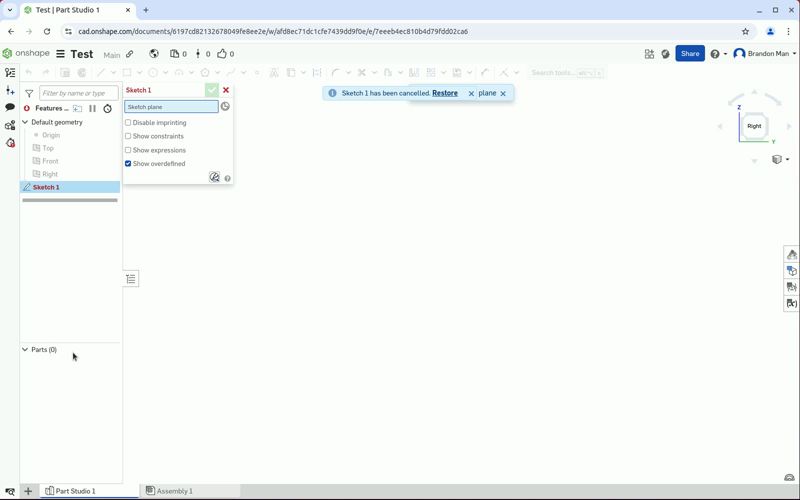
mouse_move(73, 176)
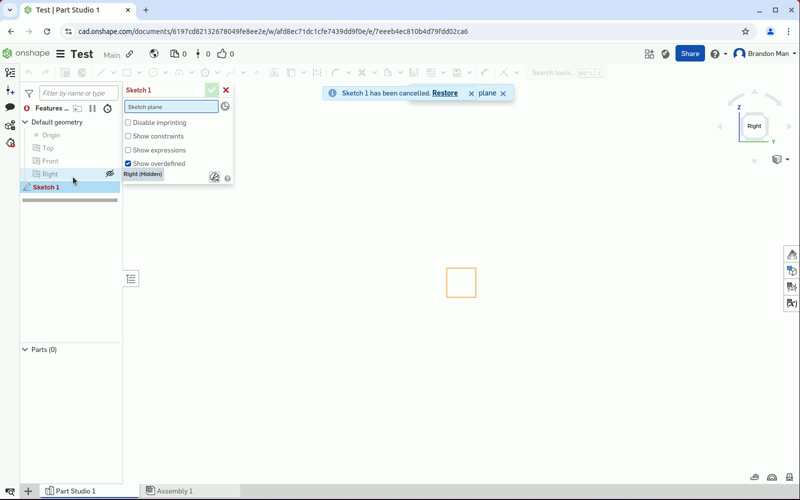
click(73, 176)
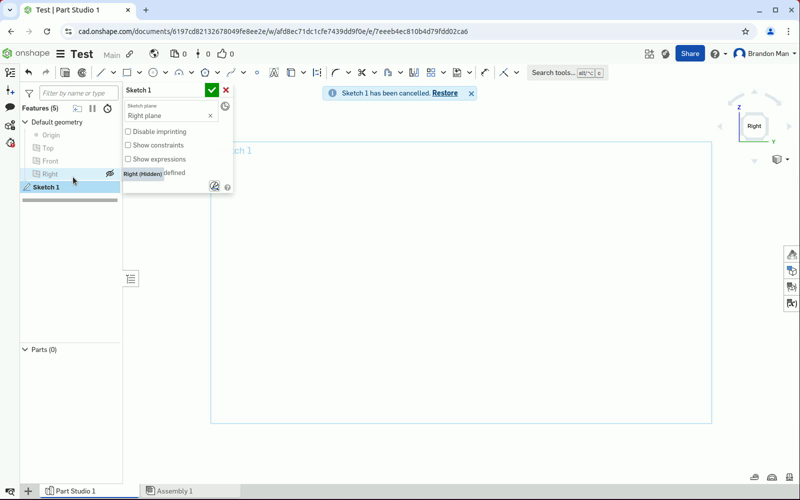
mouse_move(73, 352)
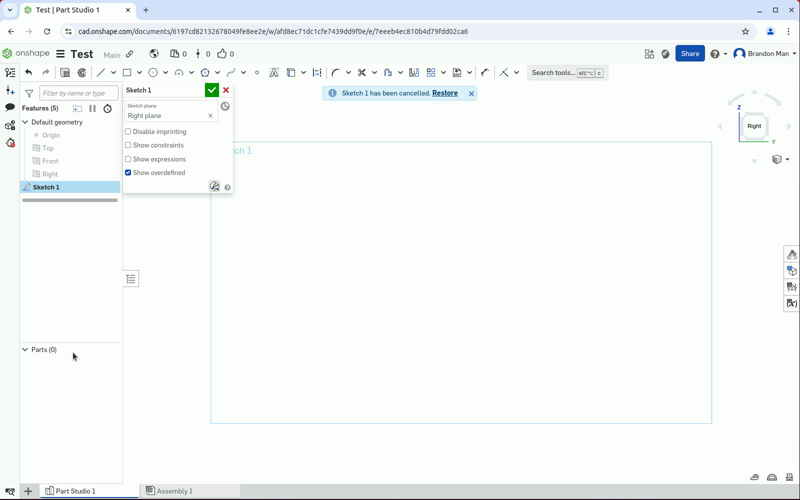
key(y)
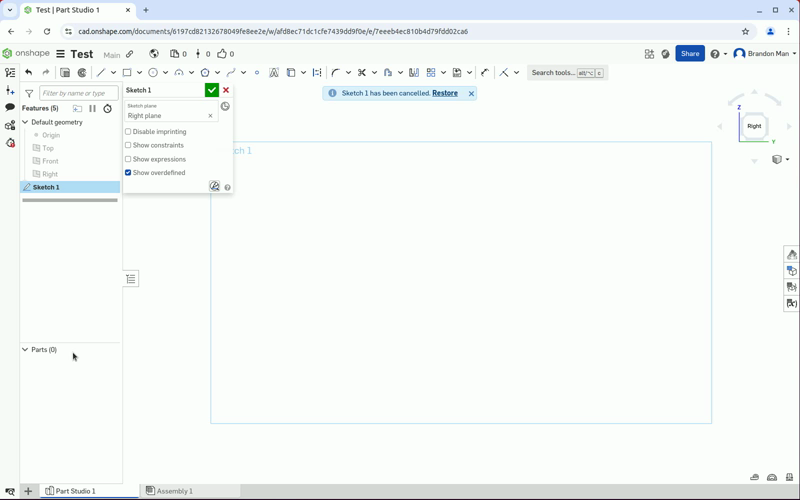
key(c)
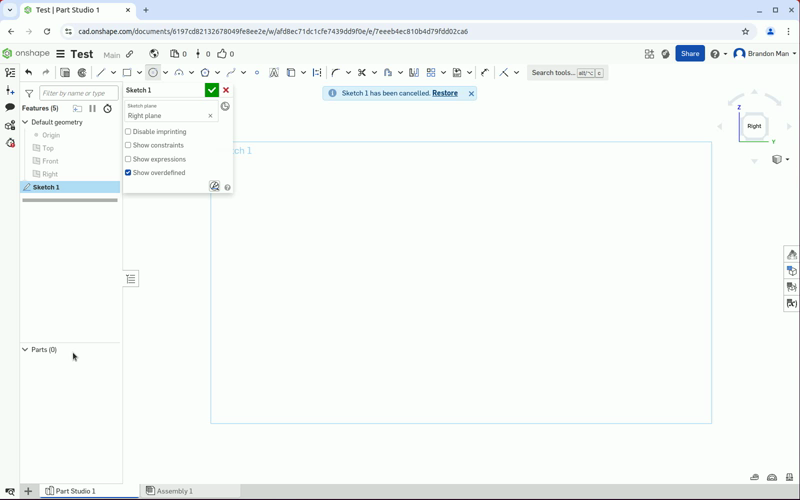
key_down(shift)
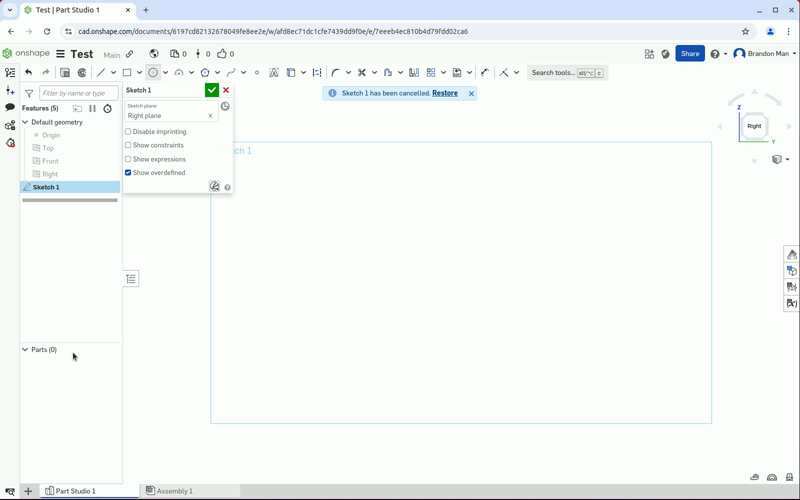
mouse_move(461, 282)
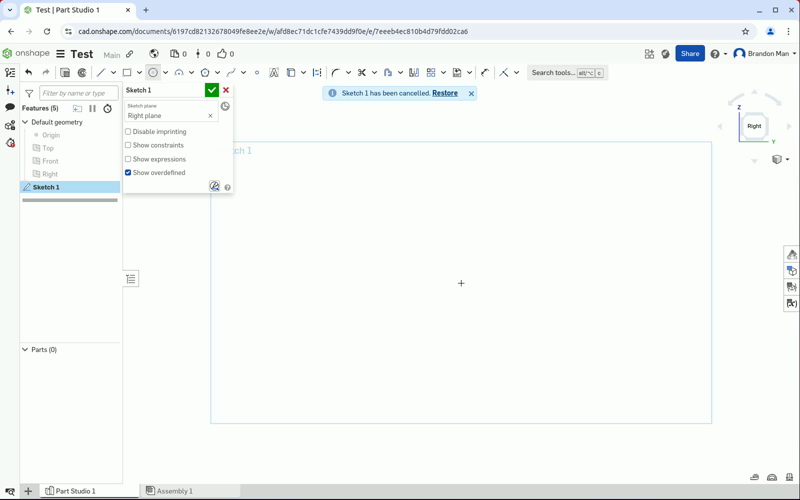
click(461, 282)
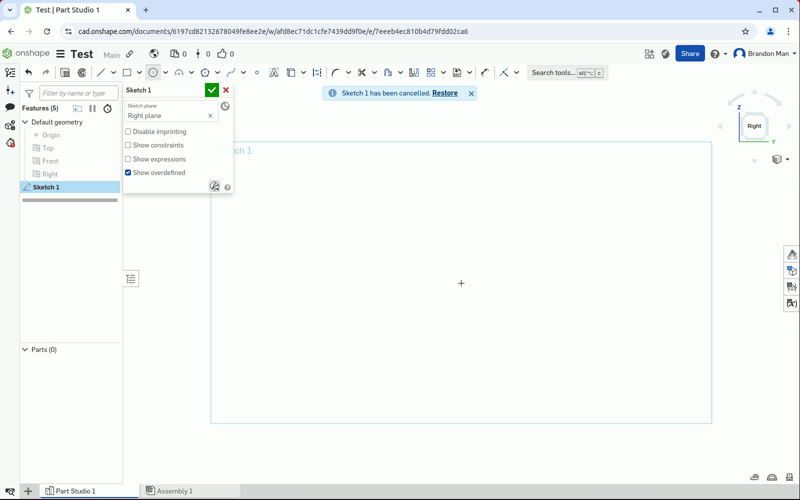
key_up(shift)
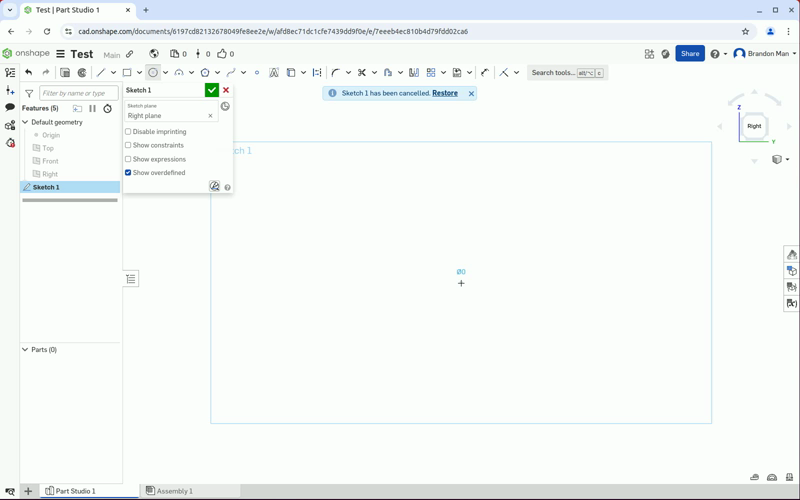
mouse_move(465, 282)
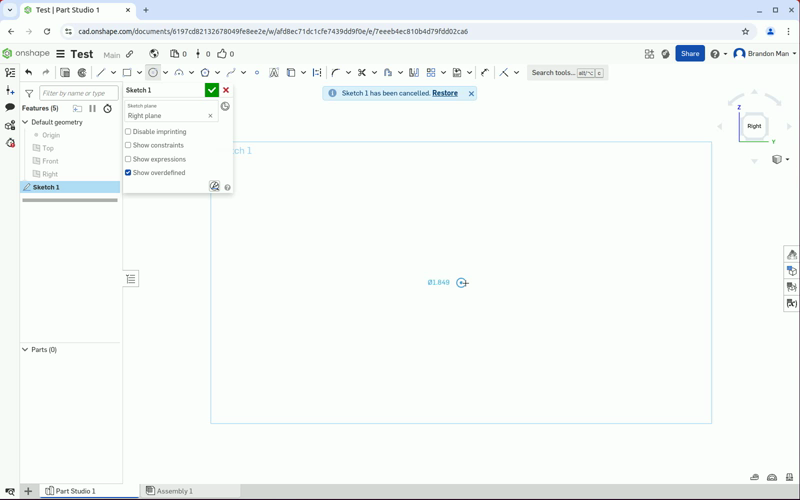
click(465, 282)
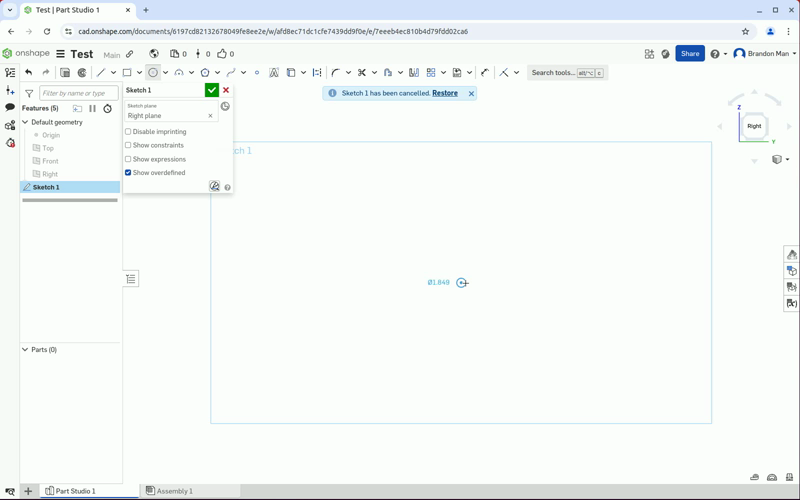
key(esc)
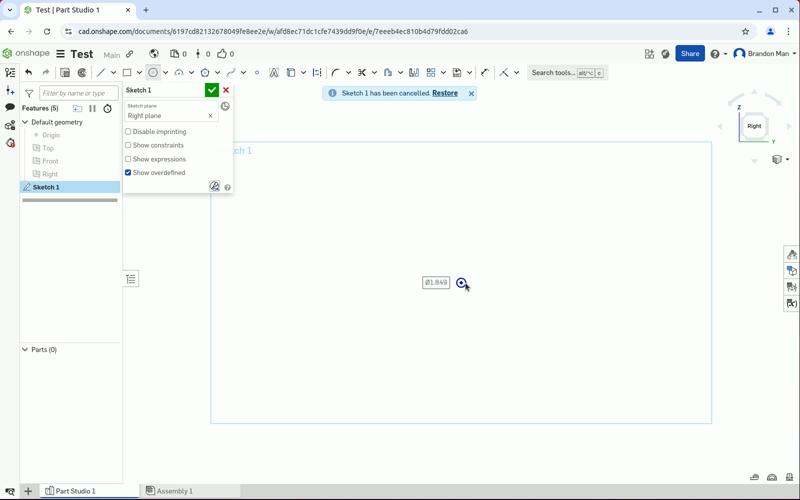
key(c)
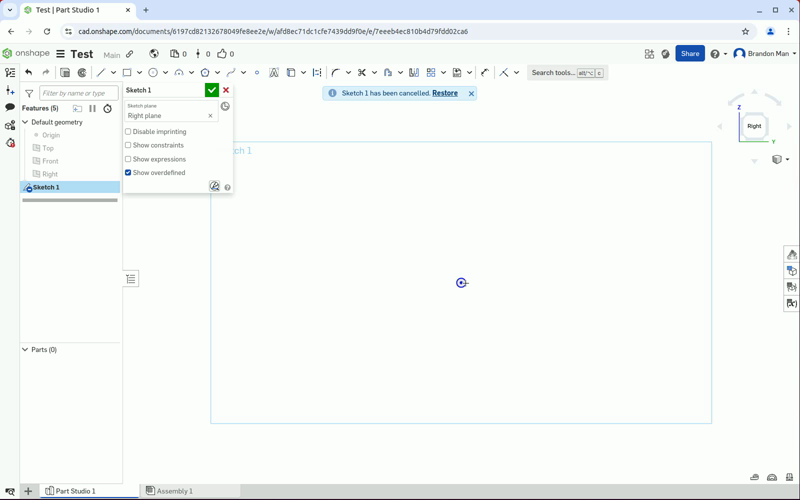
key_down(shift)
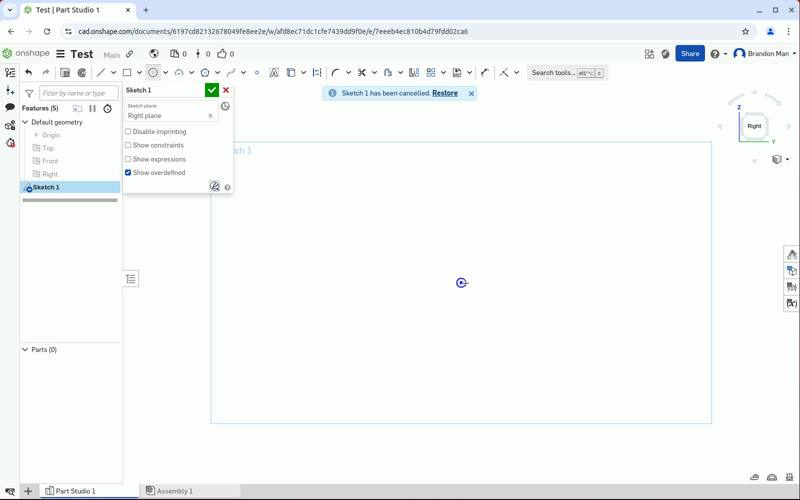
mouse_move(461, 282)
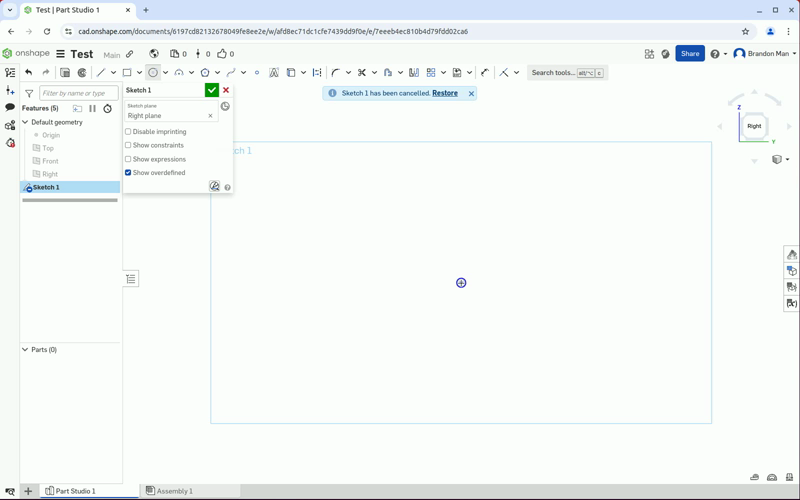
scroll(6)
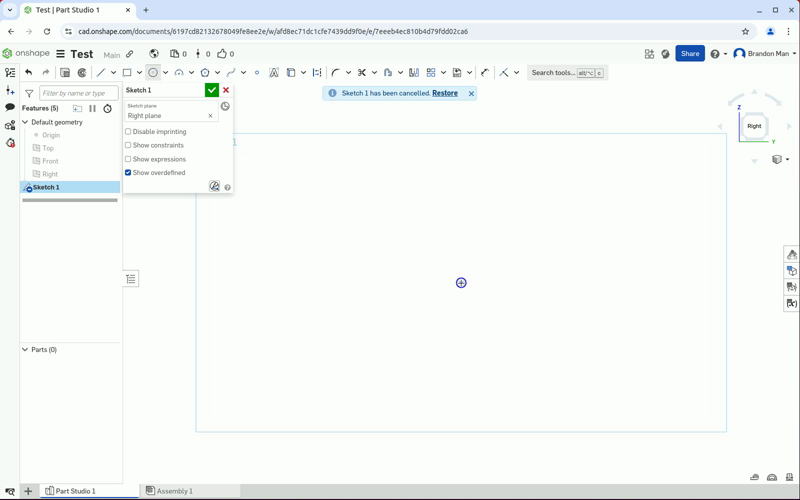
scroll(6)
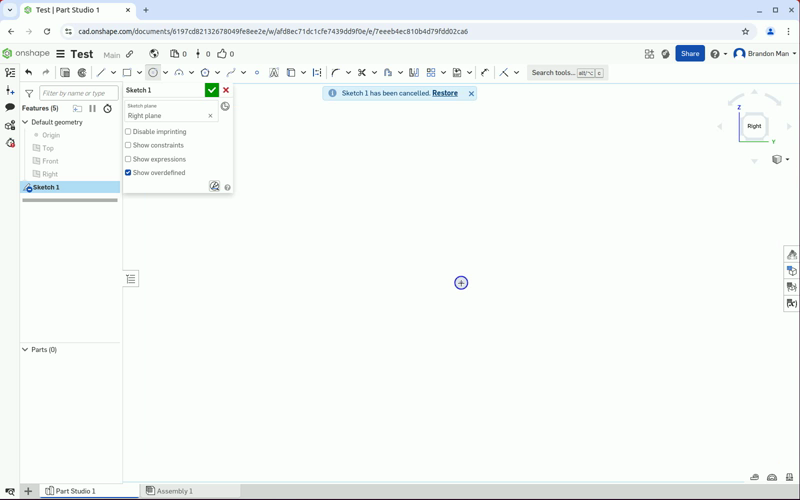
scroll(6)
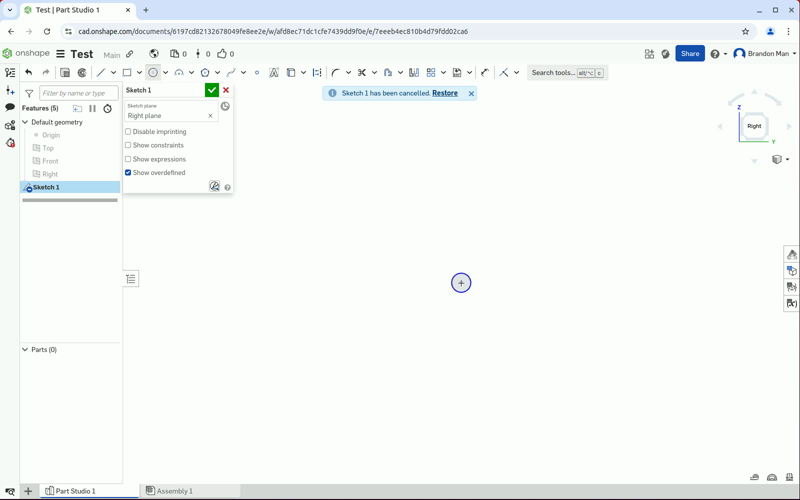
scroll(6)
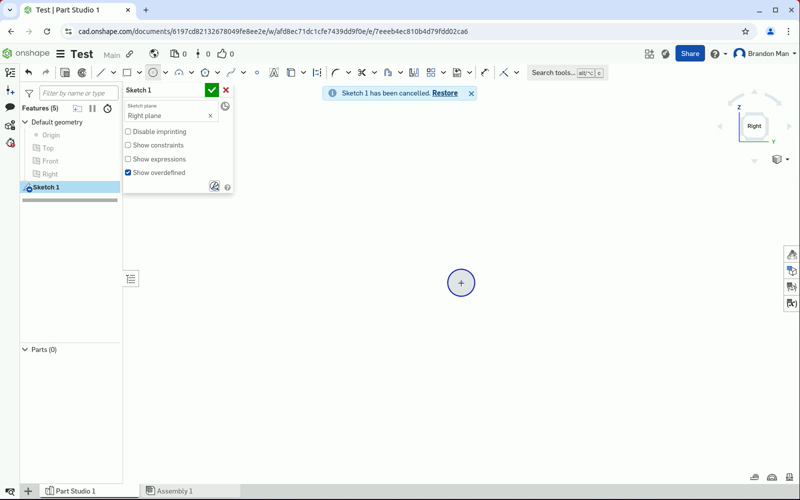
scroll(6)
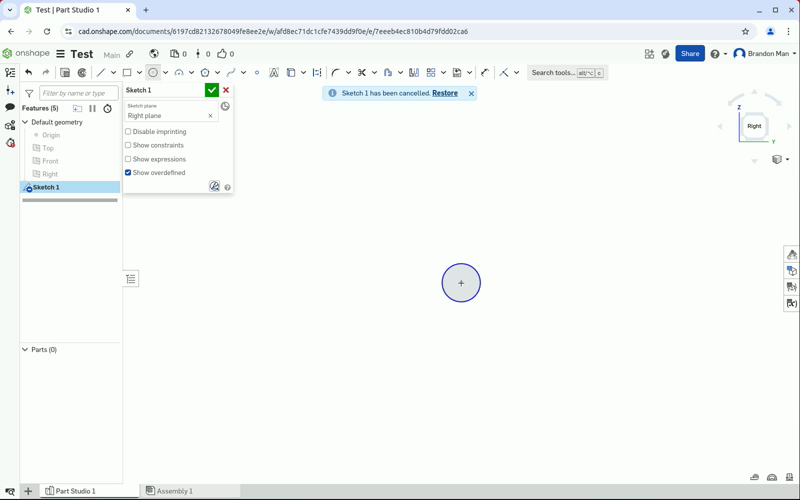
scroll(6)
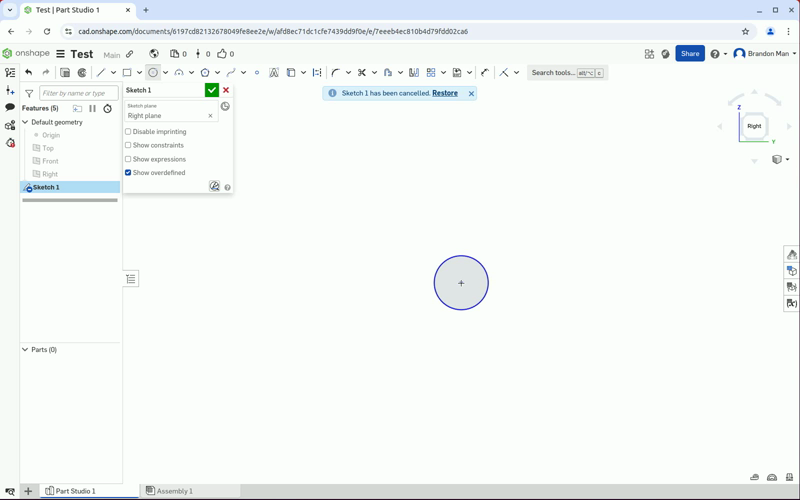
scroll(6)
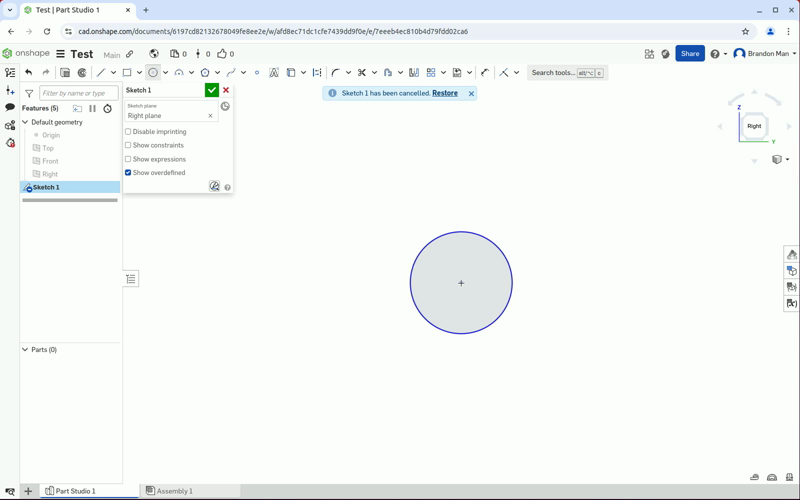
click(461, 282)
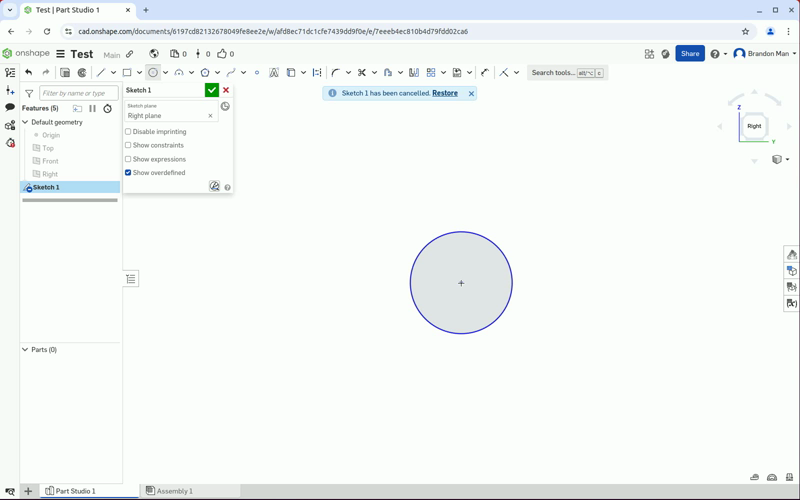
scroll(-6)
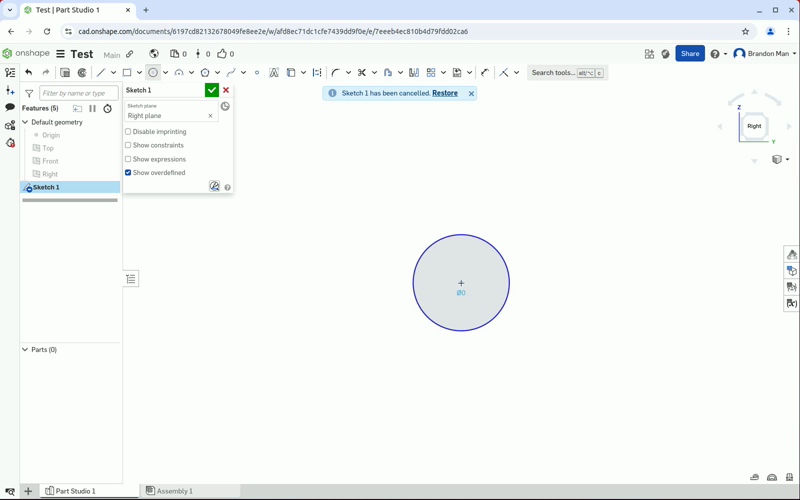
scroll(-6)
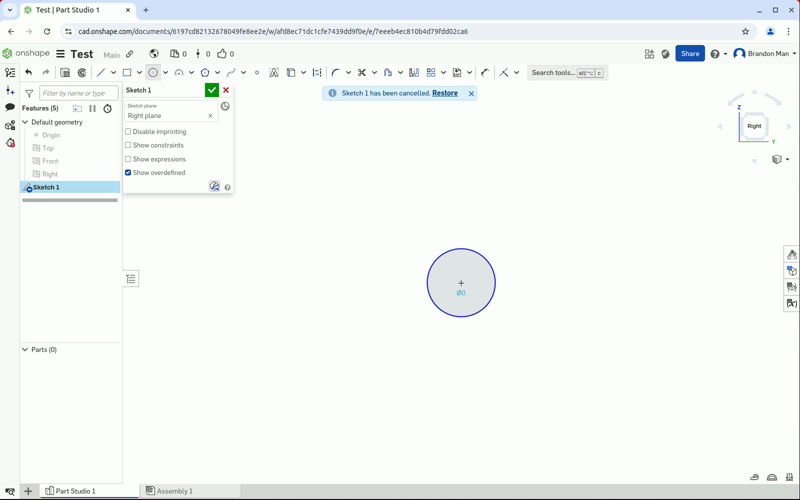
scroll(-6)
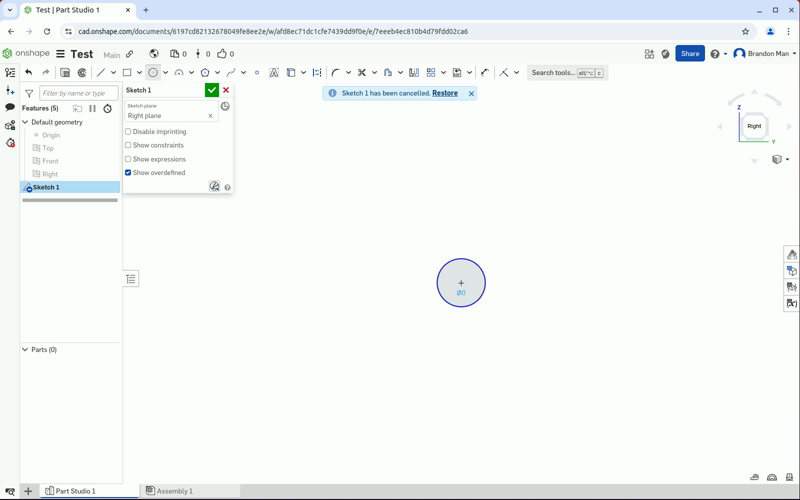
scroll(-6)
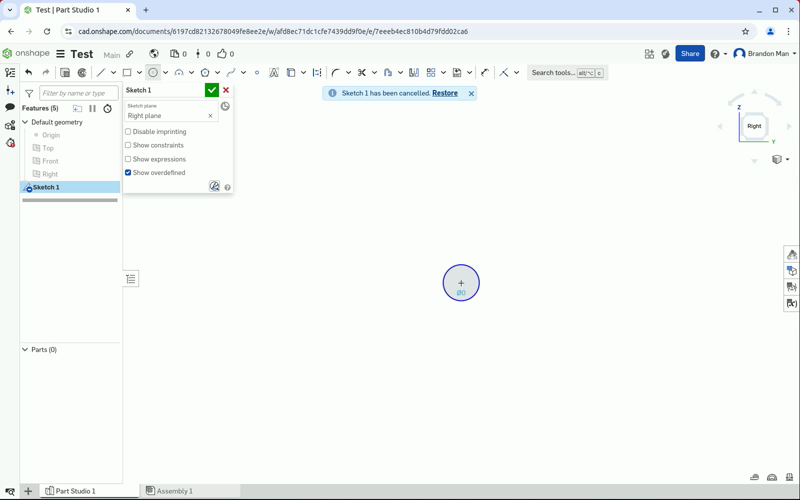
scroll(-6)
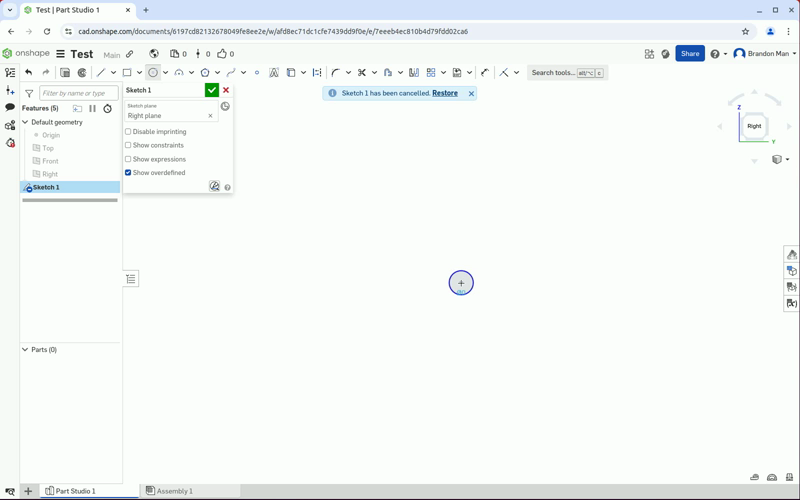
scroll(-6)
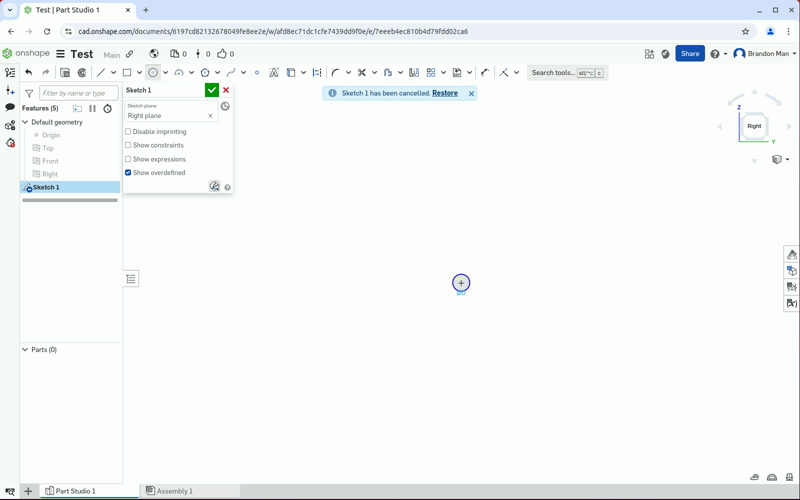
scroll(-6)
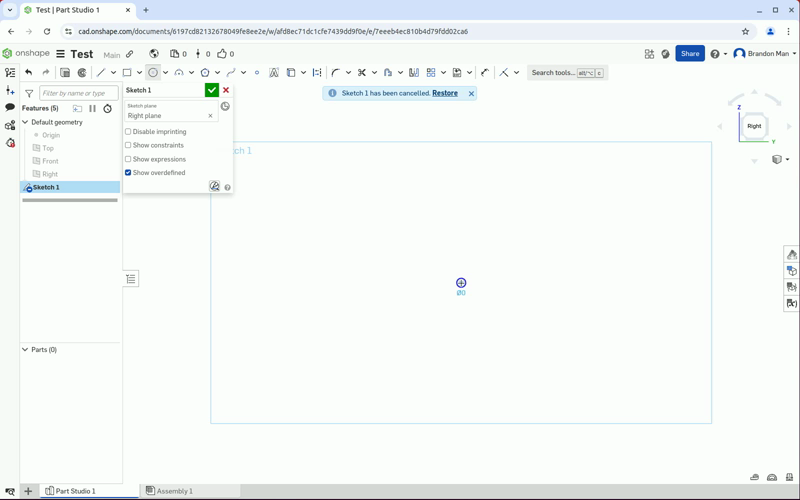
key_up(shift)
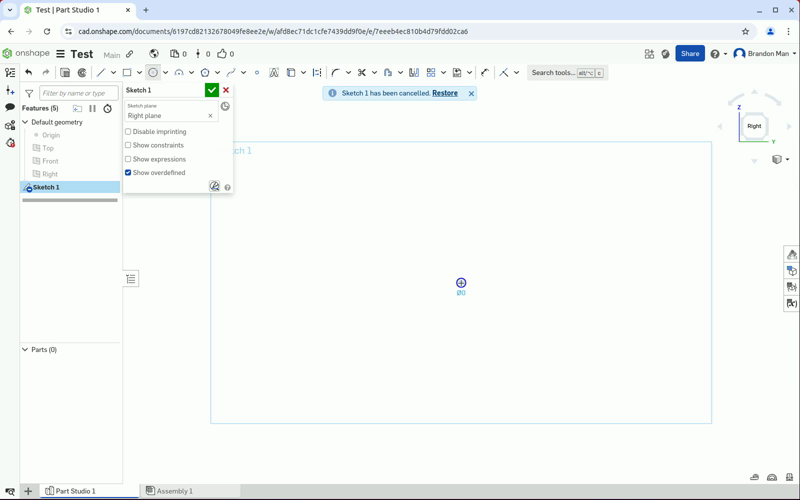
mouse_move(463, 282)
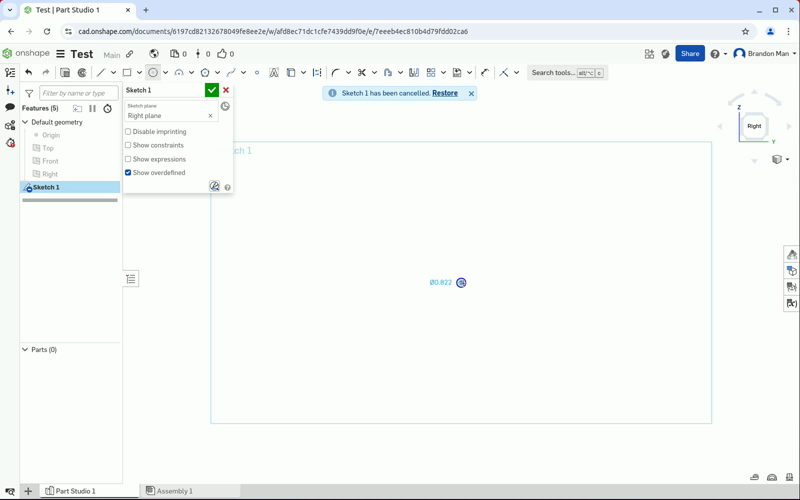
scroll(6)
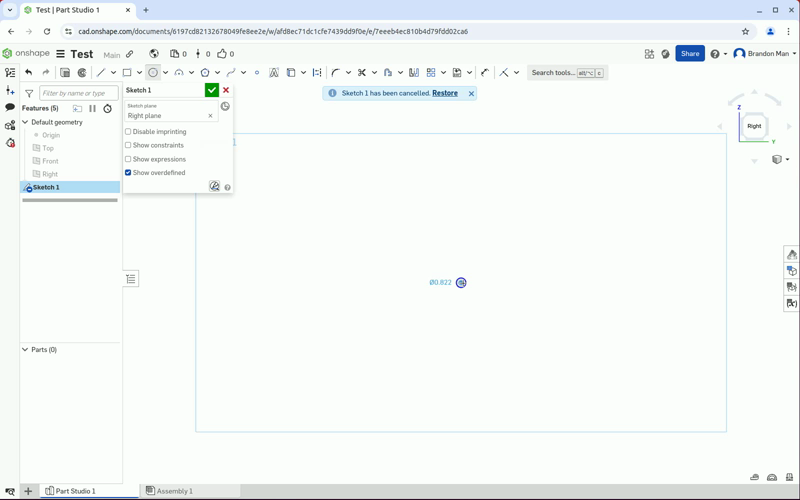
scroll(6)
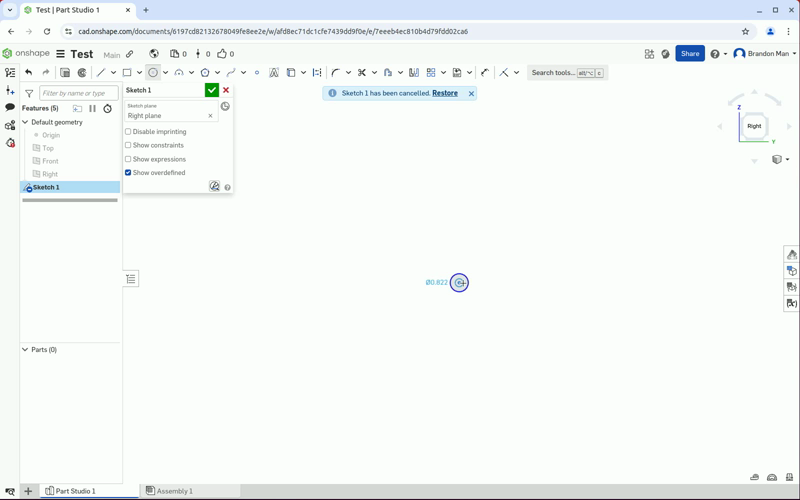
scroll(6)
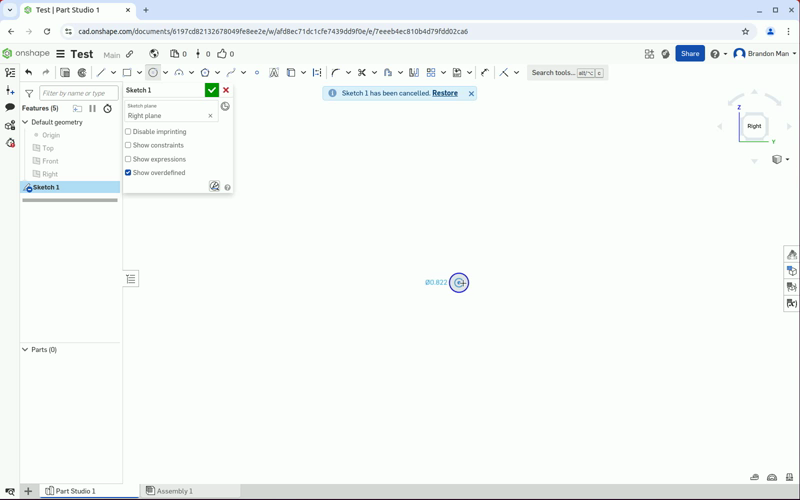
scroll(6)
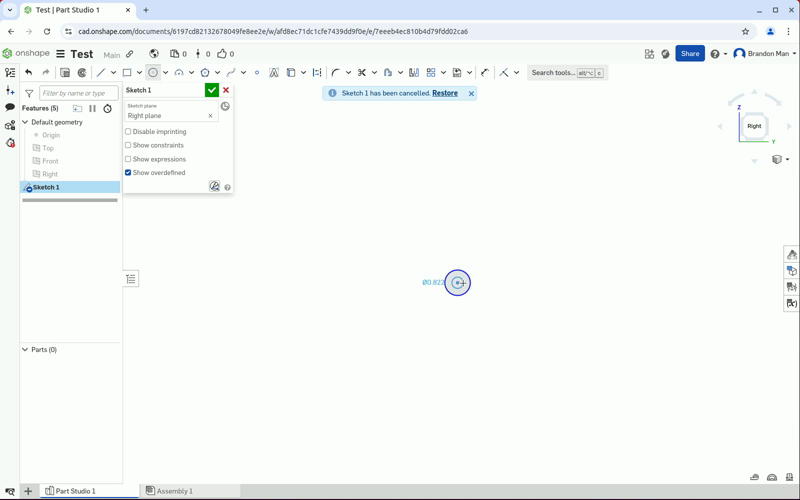
scroll(6)
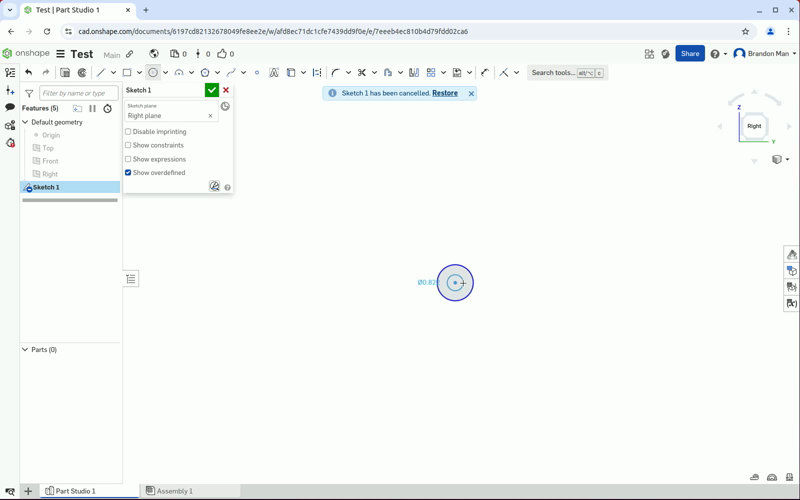
scroll(6)
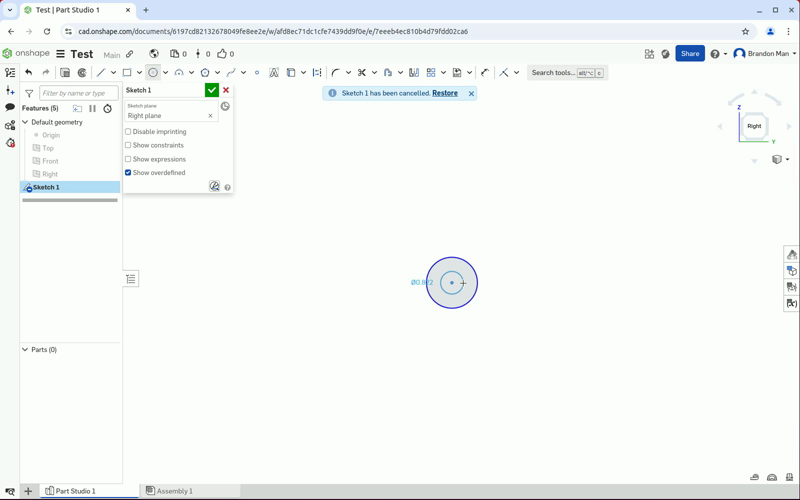
scroll(6)
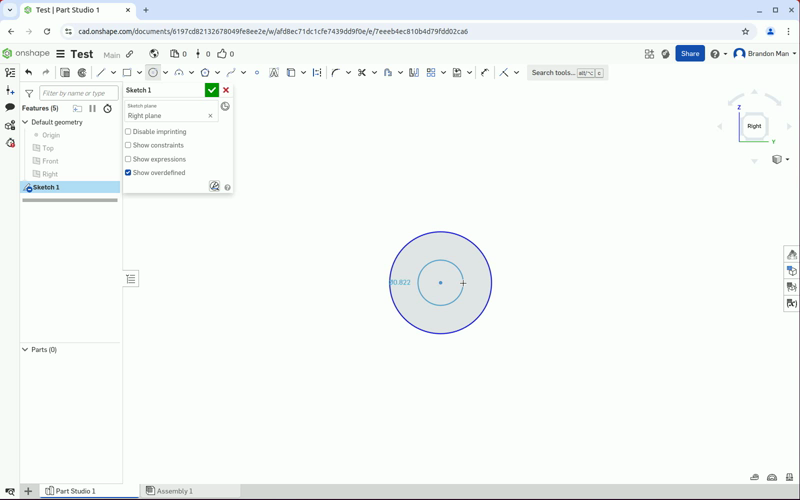
click(463, 282)
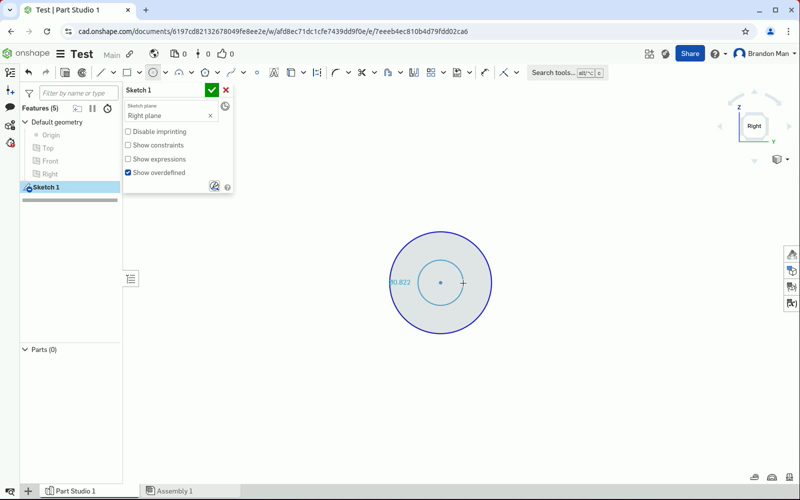
scroll(-6)
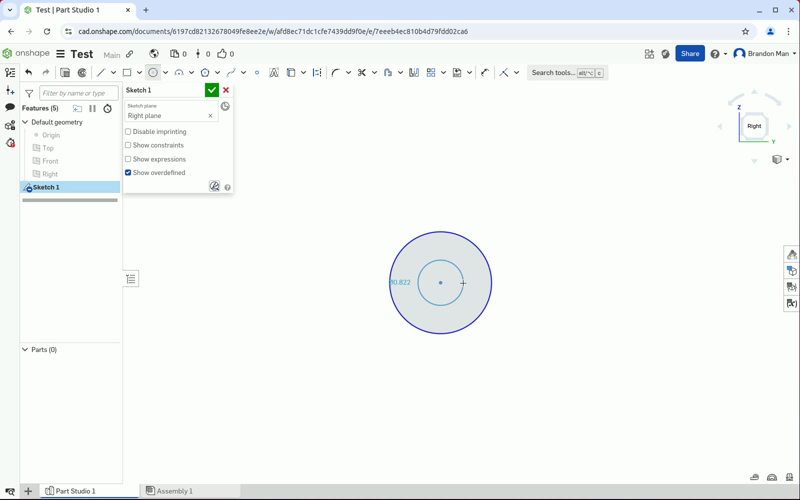
scroll(-6)
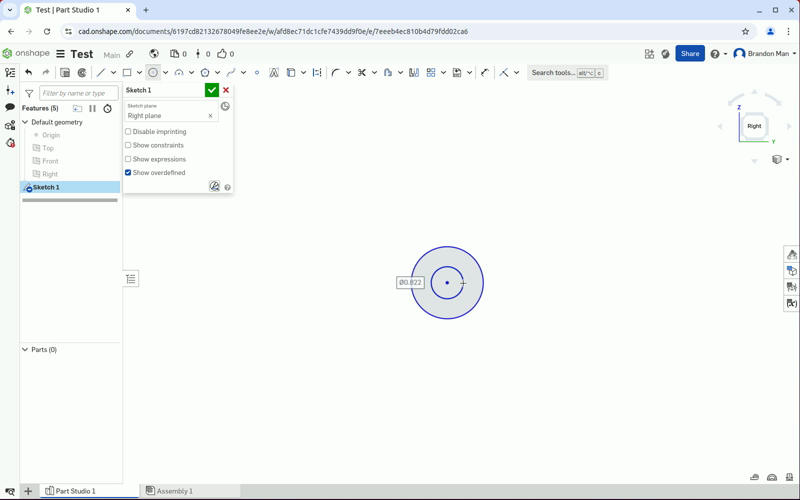
scroll(-6)
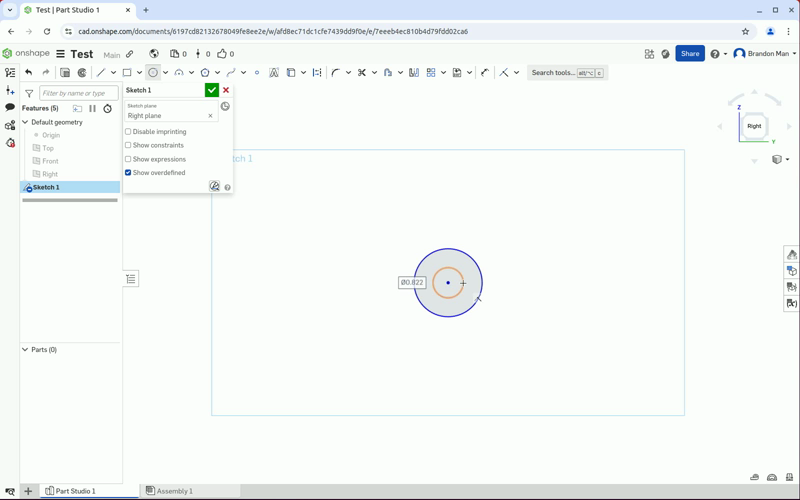
scroll(-6)
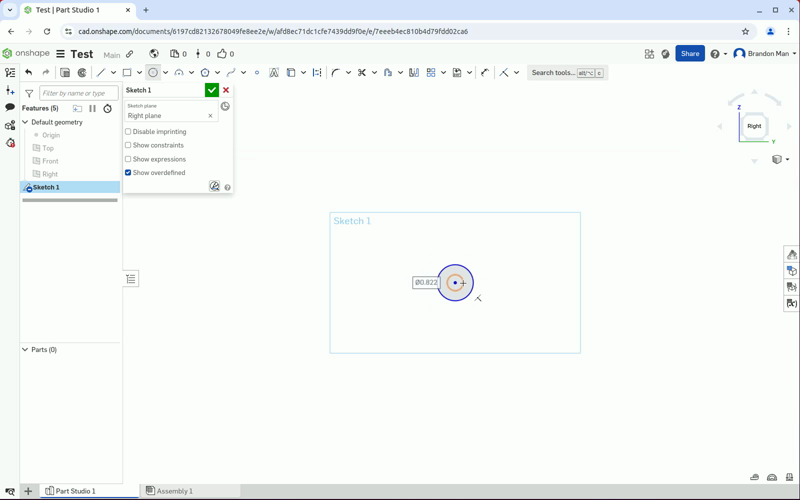
scroll(-6)
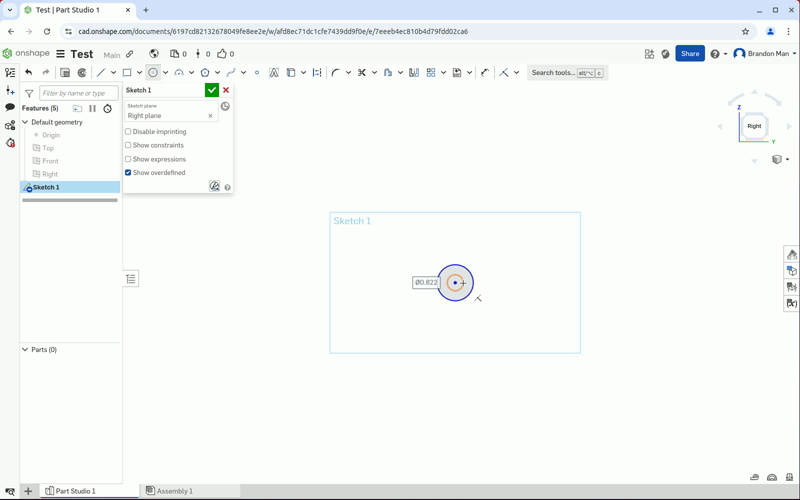
scroll(-6)
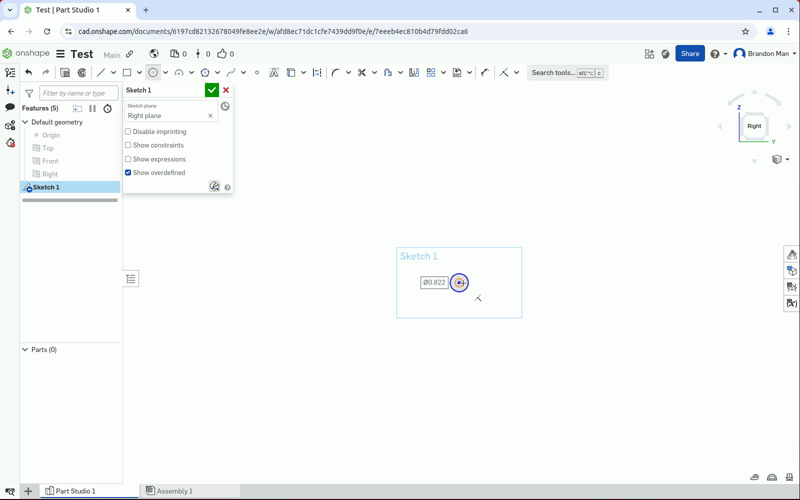
scroll(-6)
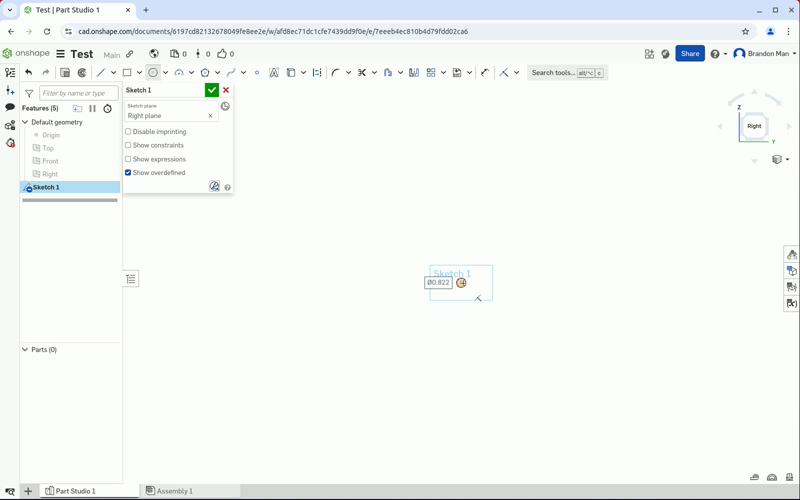
key(esc)
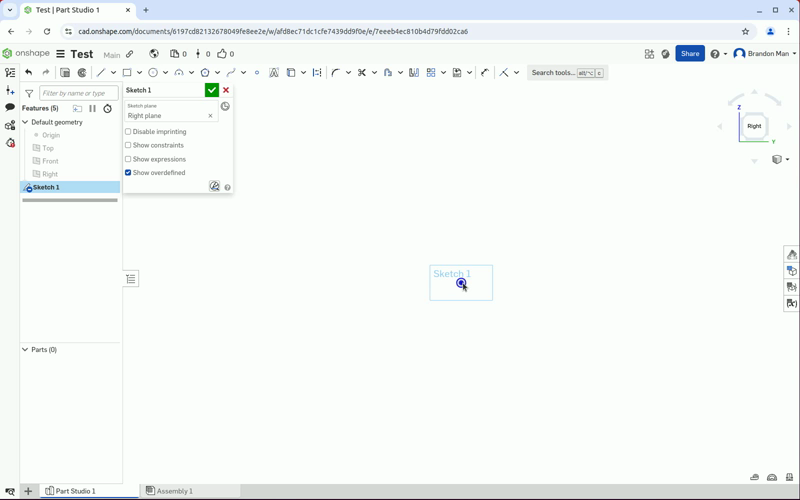
mouse_move(458, 284)
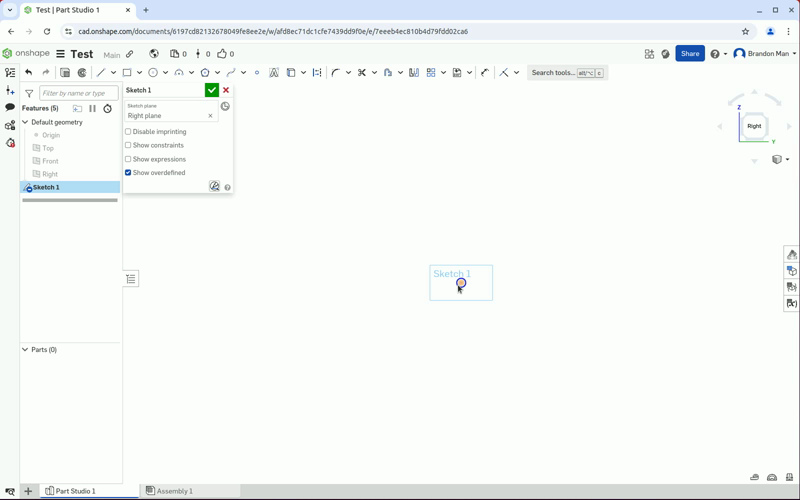
scroll(6)
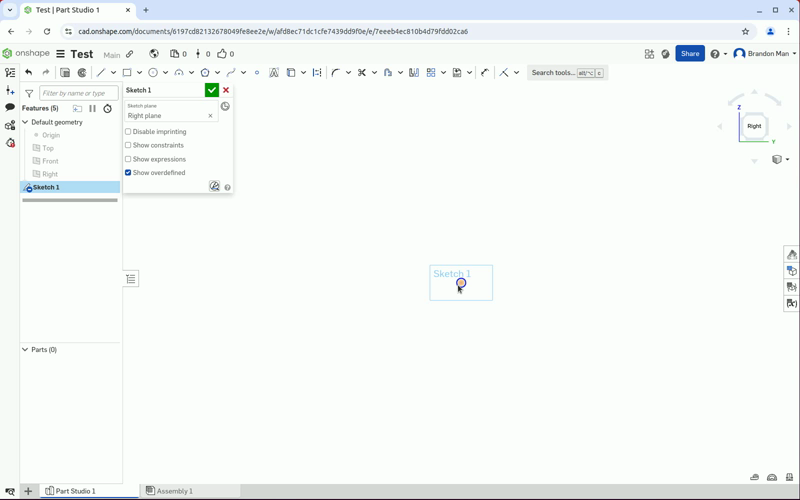
scroll(6)
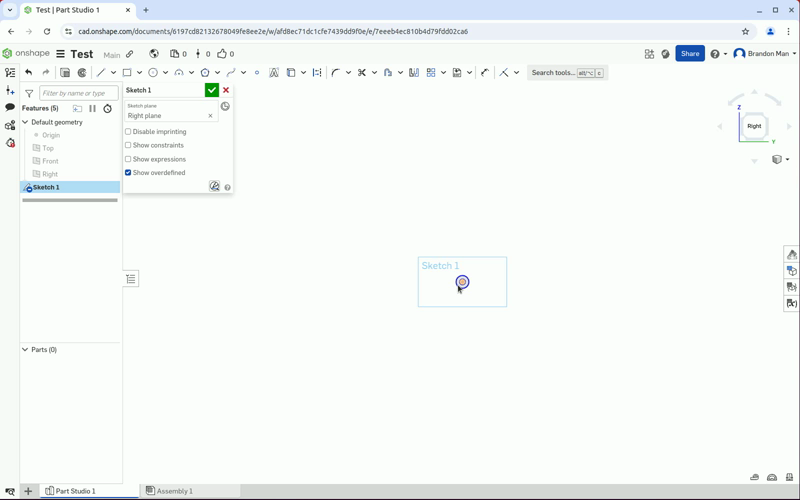
scroll(6)
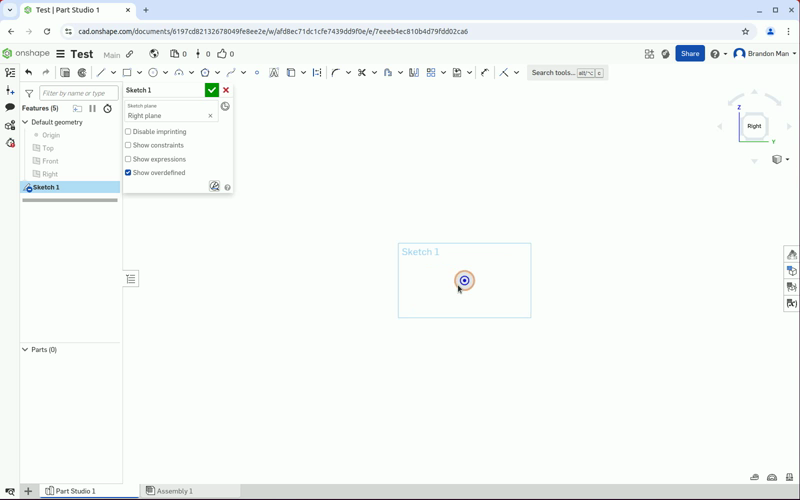
scroll(6)
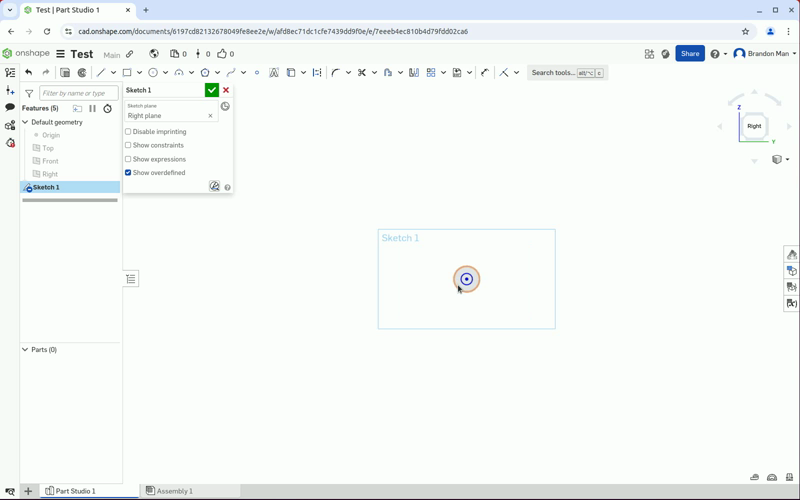
scroll(6)
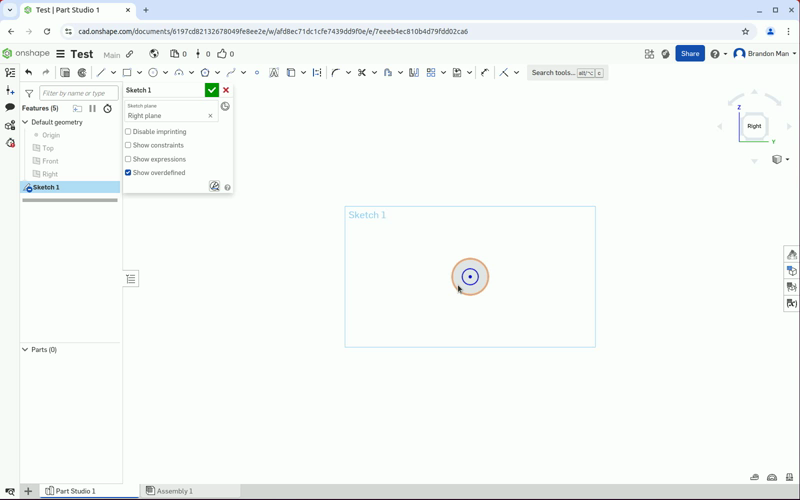
scroll(6)
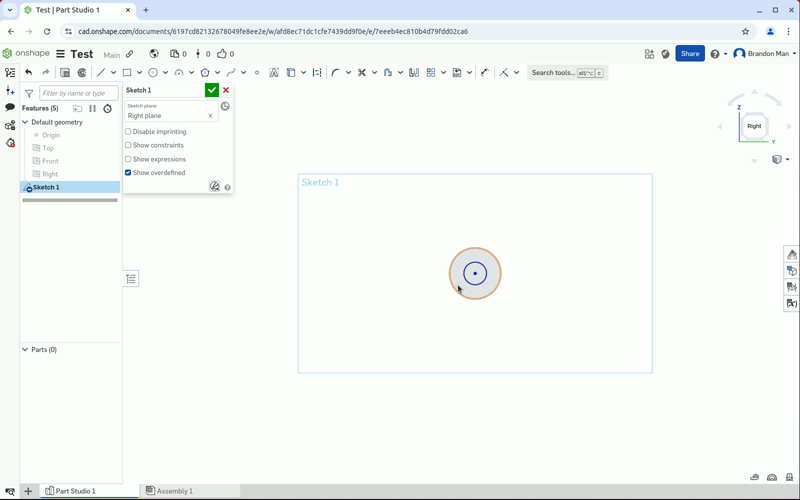
scroll(6)
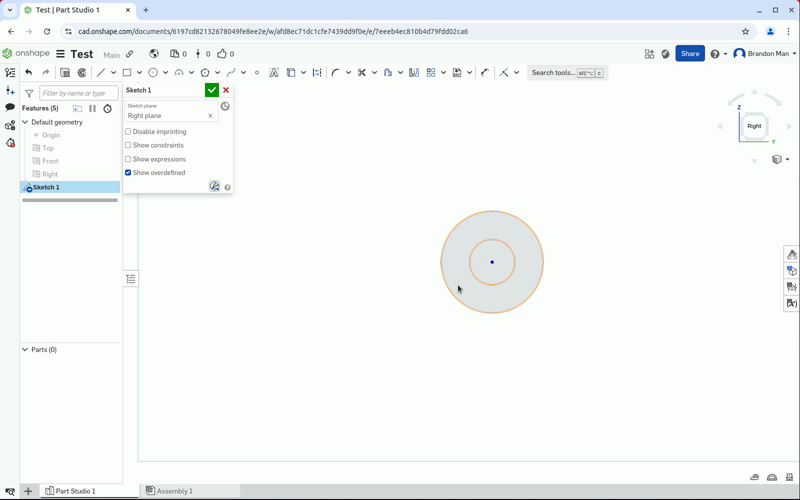
click(458, 284)
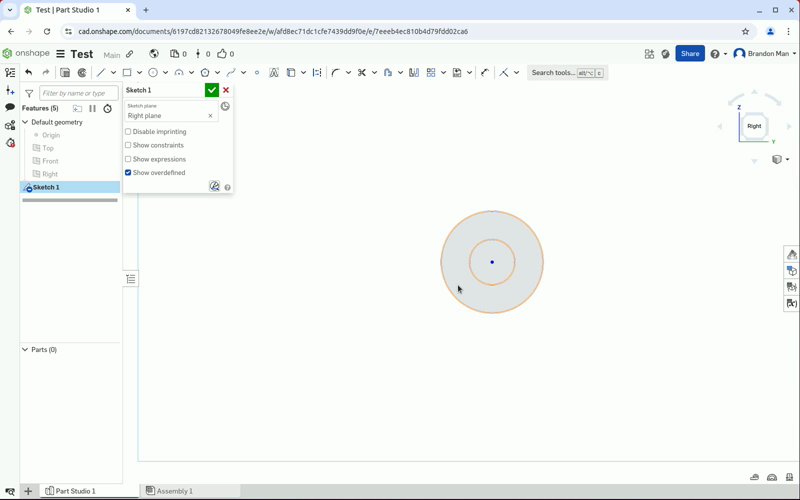
scroll(-6)
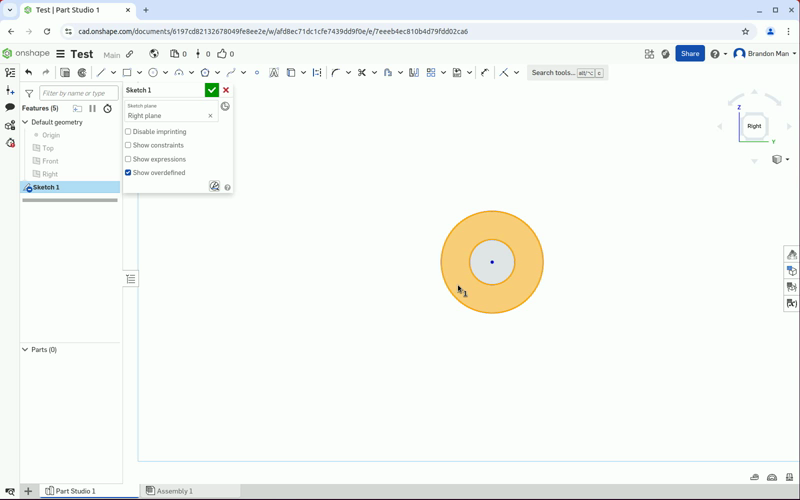
scroll(-6)
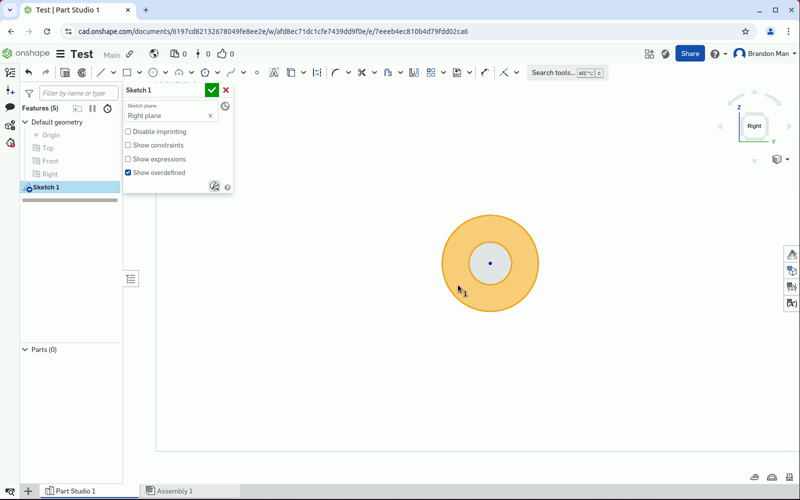
scroll(-6)
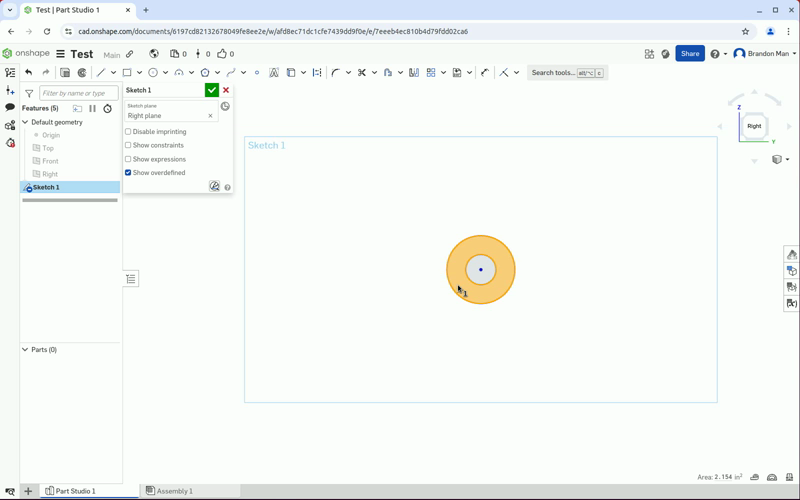
scroll(-6)
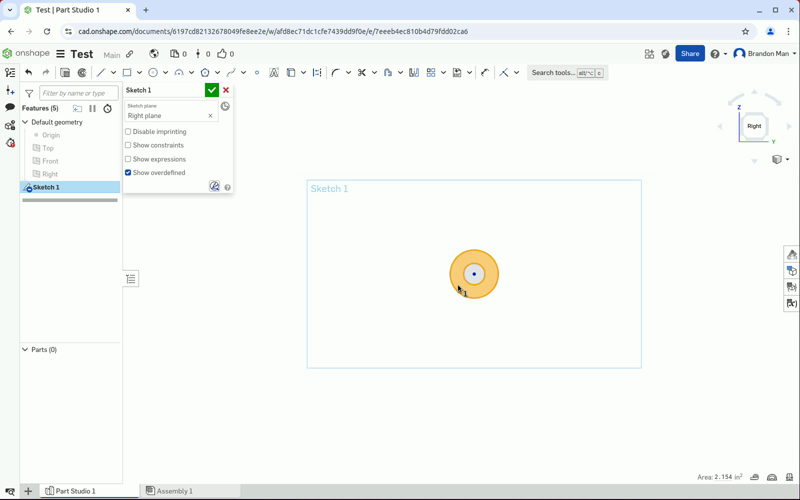
scroll(-6)
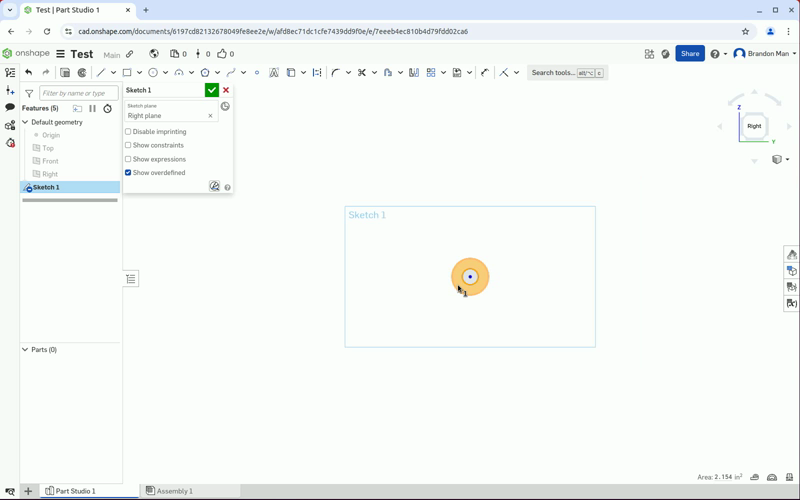
scroll(-6)
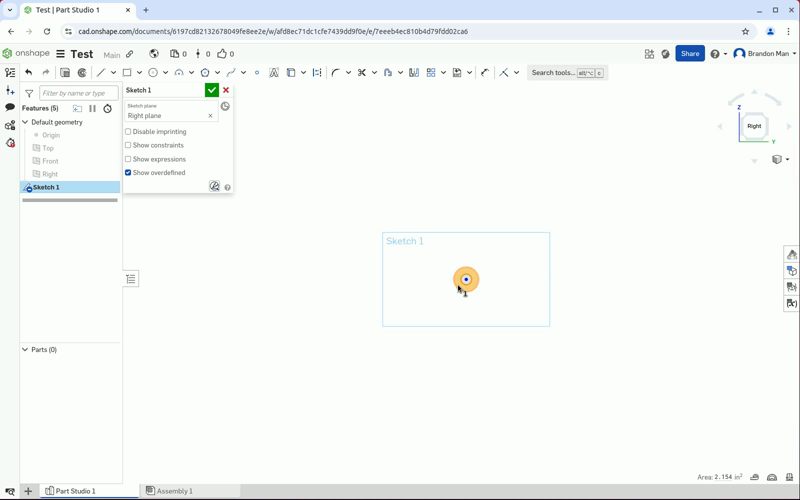
scroll(-6)
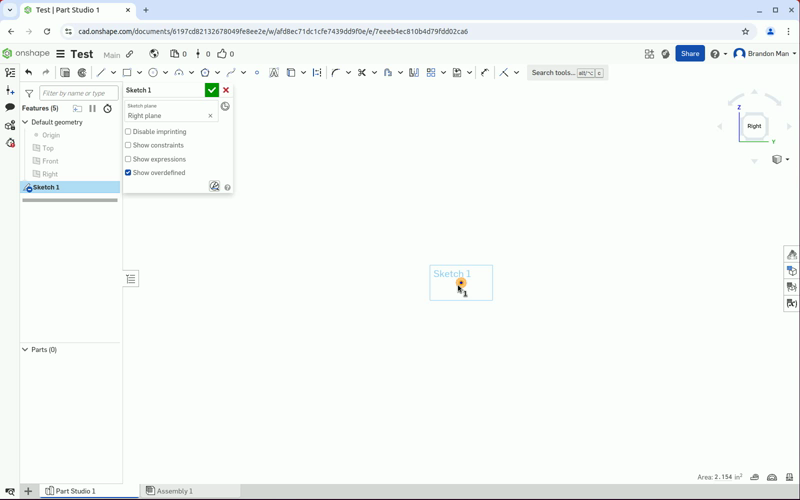
mouse_move(73, 352)
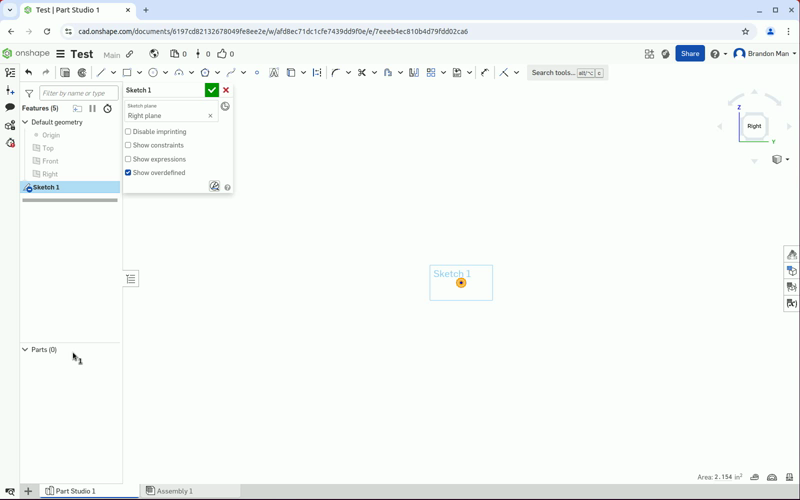
key(shift+y)
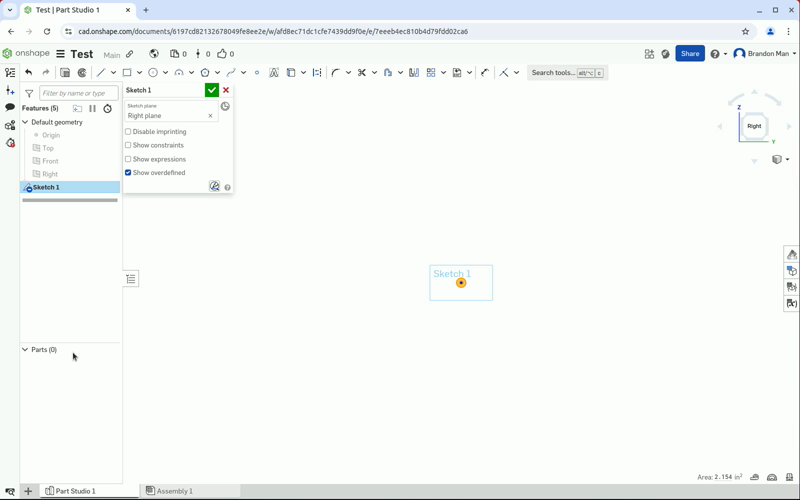
key(shift+e)
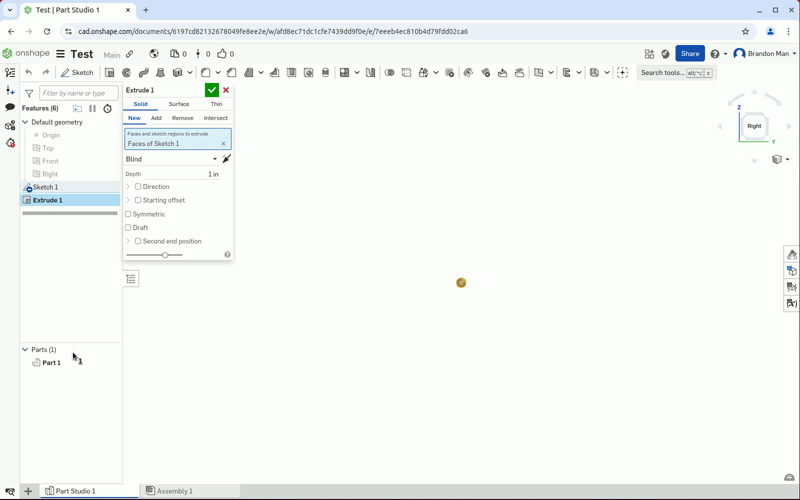
mouse_move(143, 106)
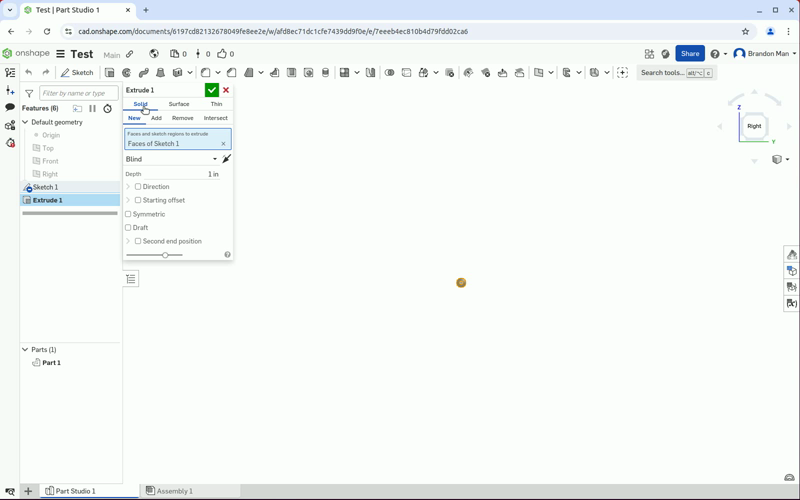
click(143, 106)
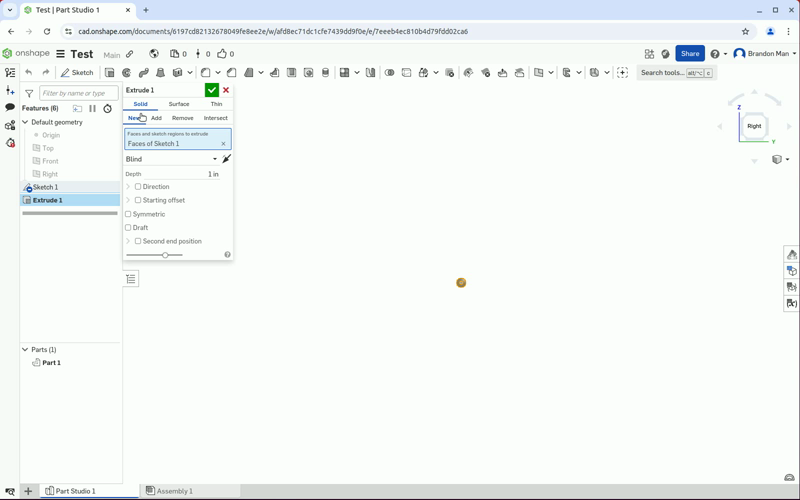
mouse_move(137, 120)
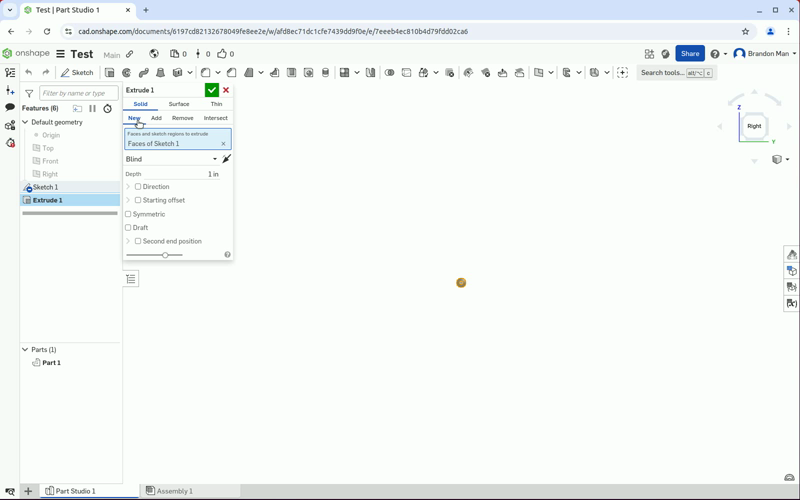
click(137, 120)
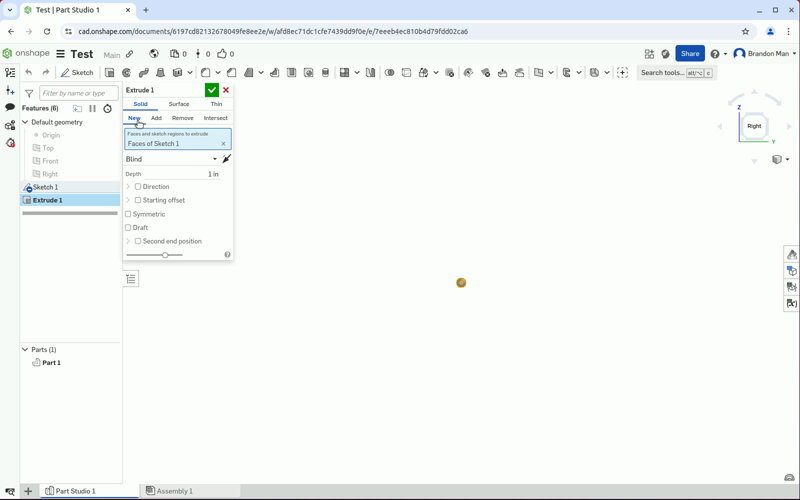
key(tab, 4)
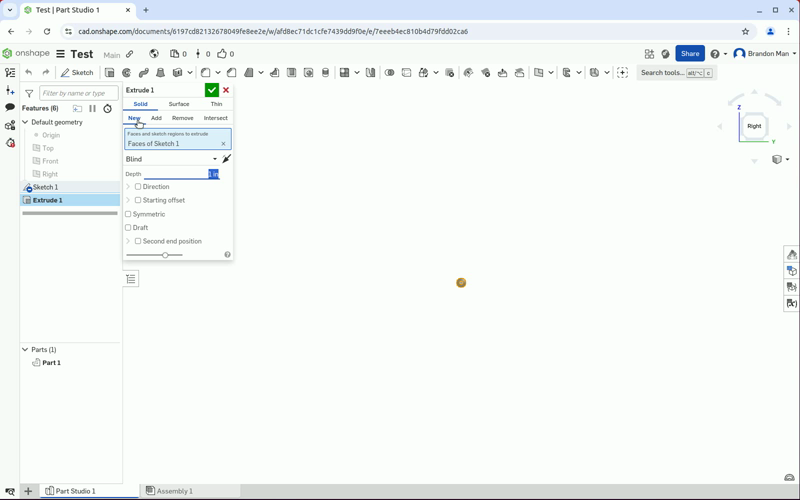
text(23.108)
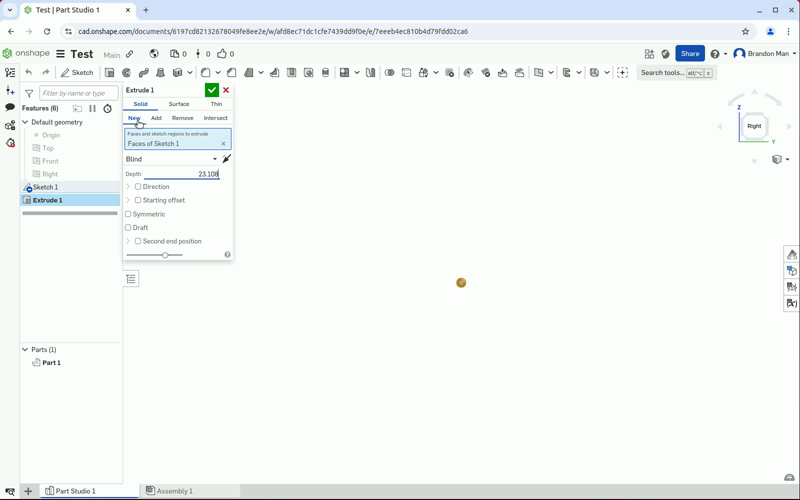
key(enter)
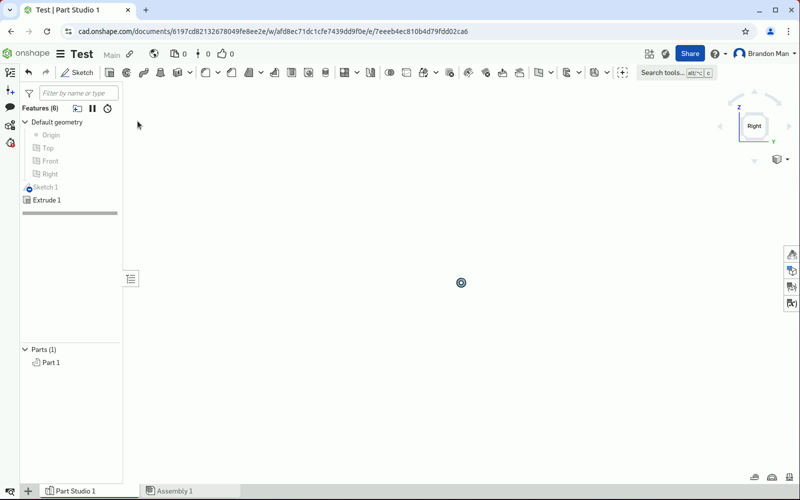
key(shift+h)
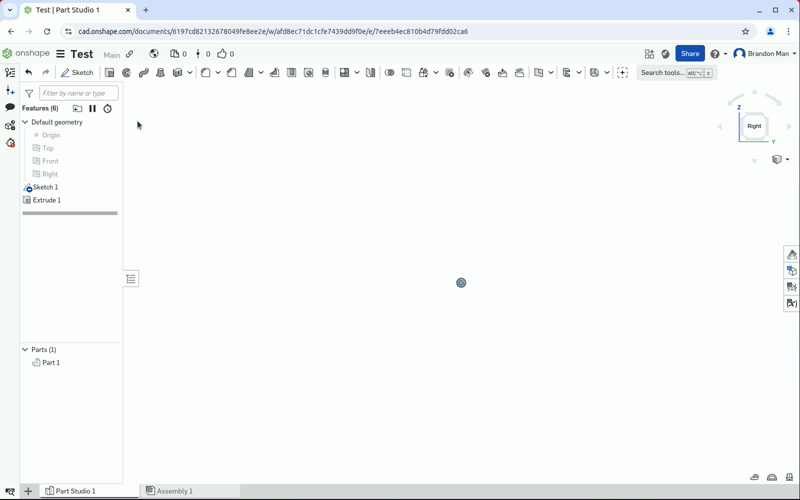
key(shift+h)
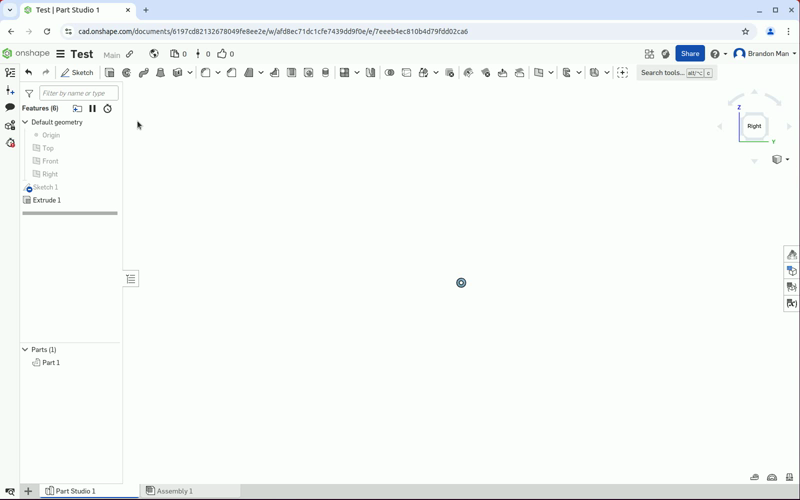
mouse_move(73, 189)
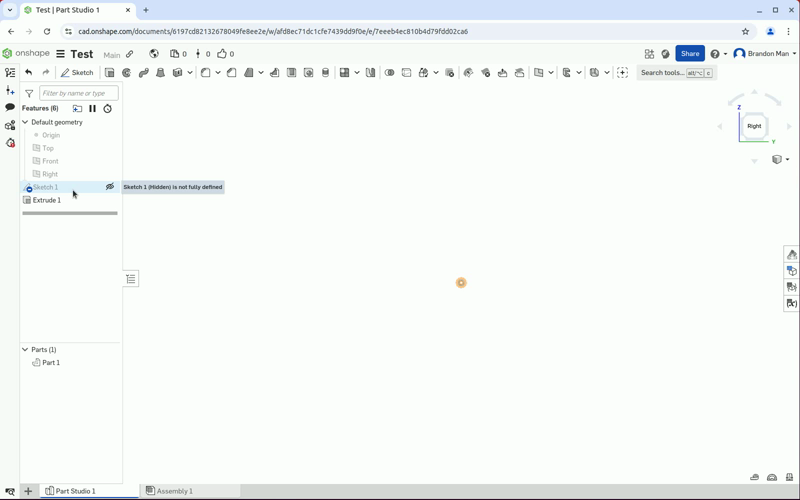
click(73, 189)
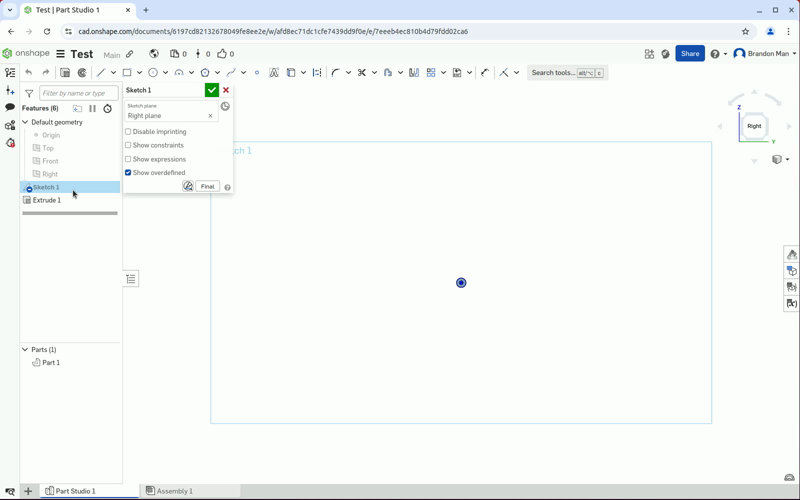
mouse_move(229, 92)
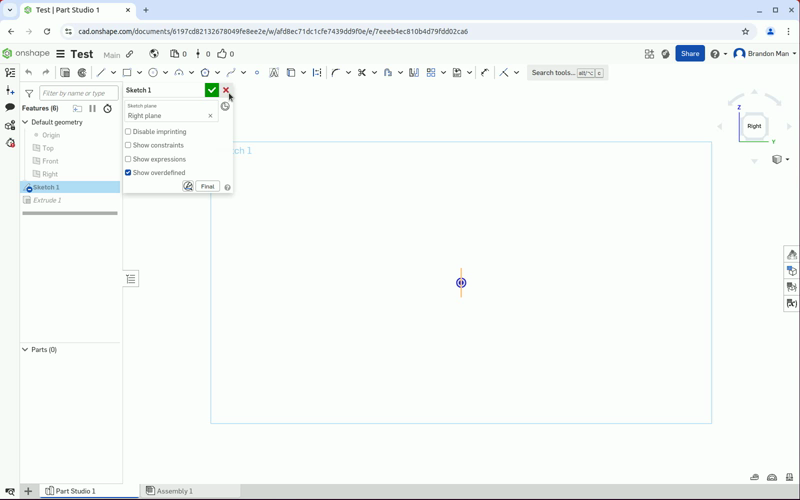
click(229, 92)
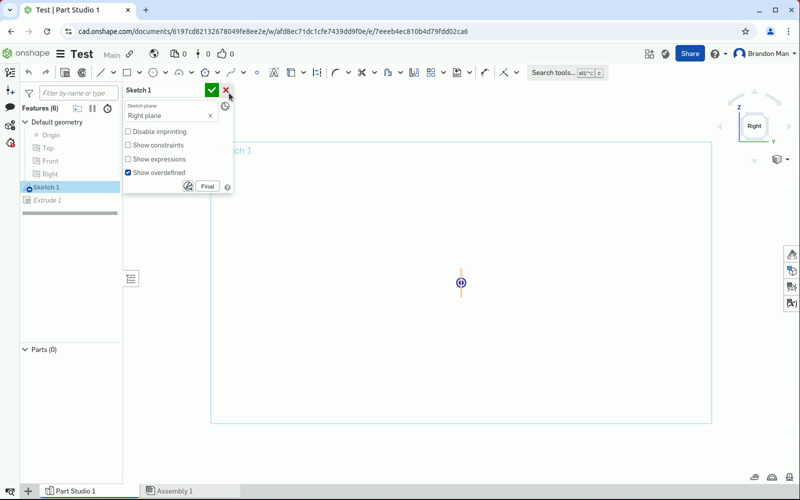
key(shift+s)
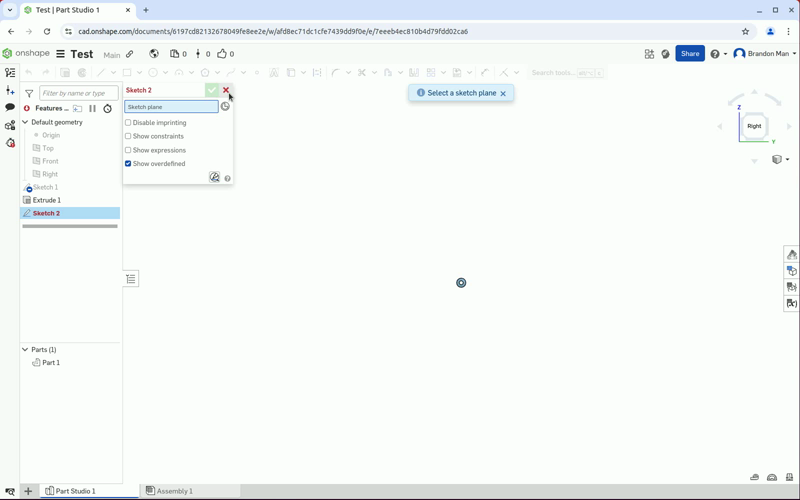
mouse_move(73, 176)
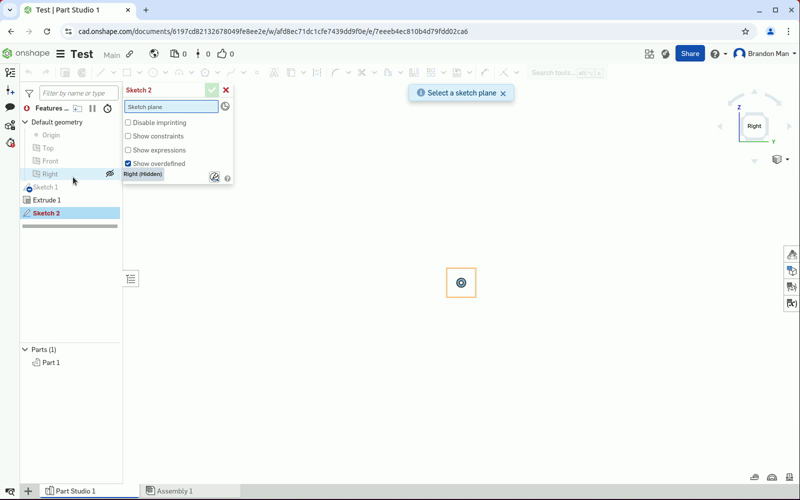
click(73, 176)
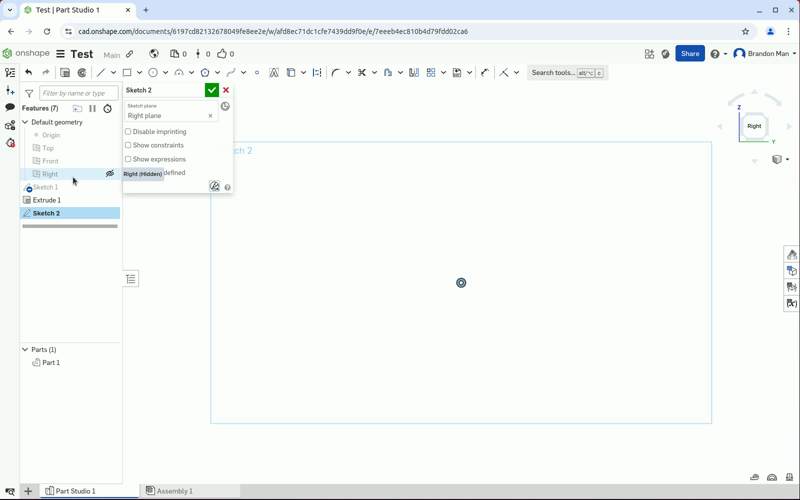
mouse_move(73, 352)
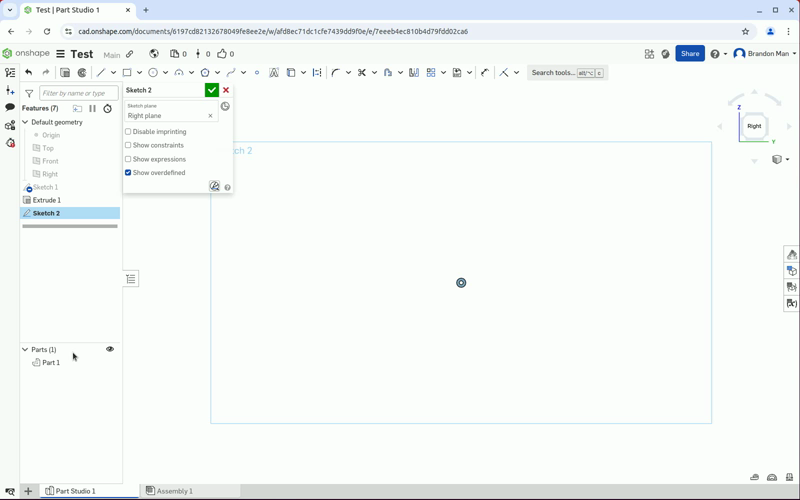
key(y)
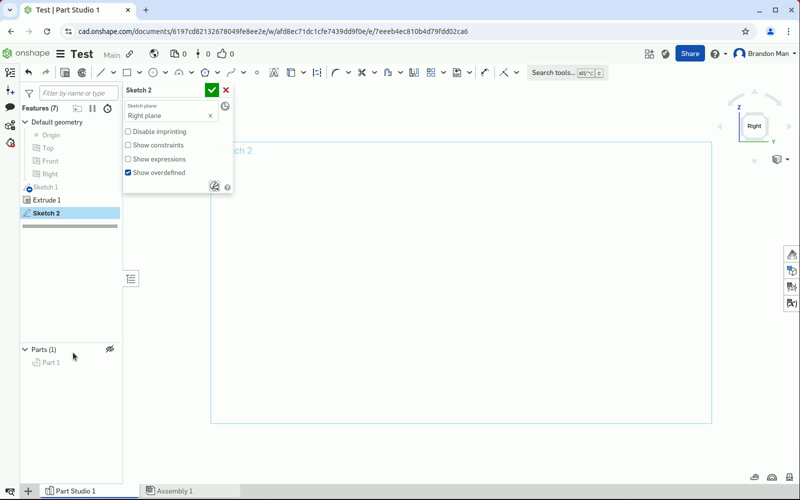
key(l)
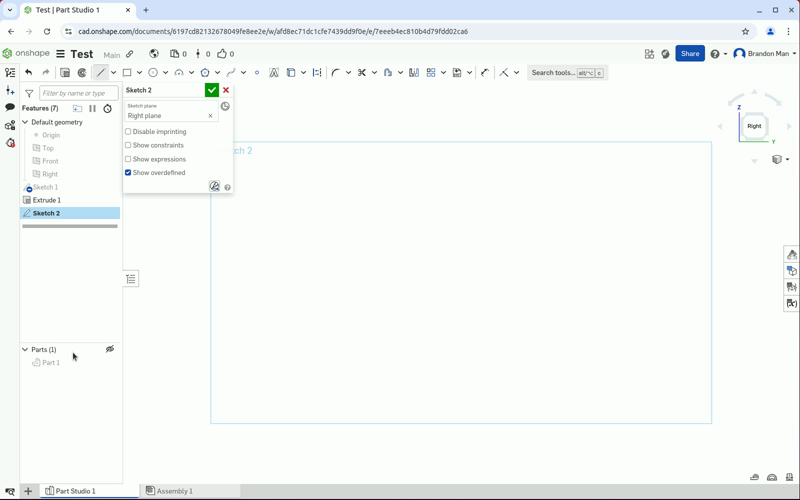
key_down(shift)
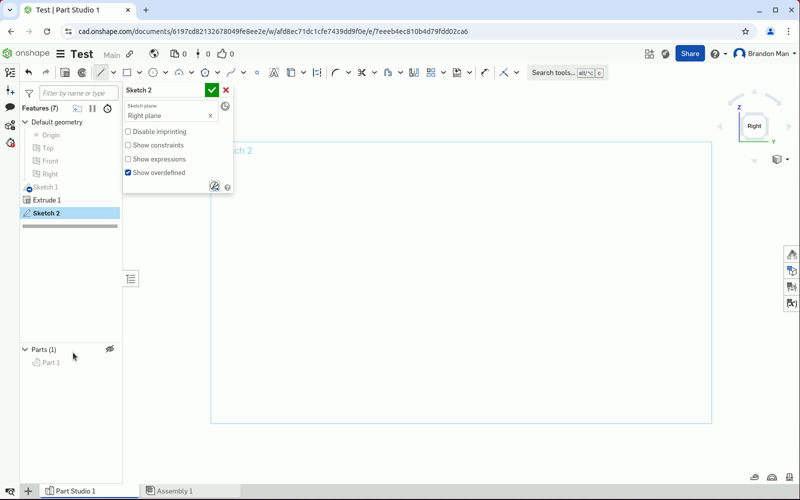
mouse_move(453, 286)
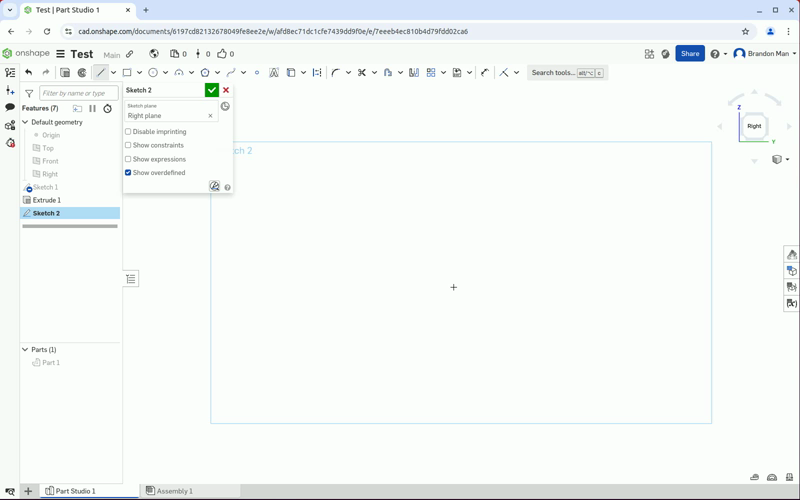
click(453, 286)
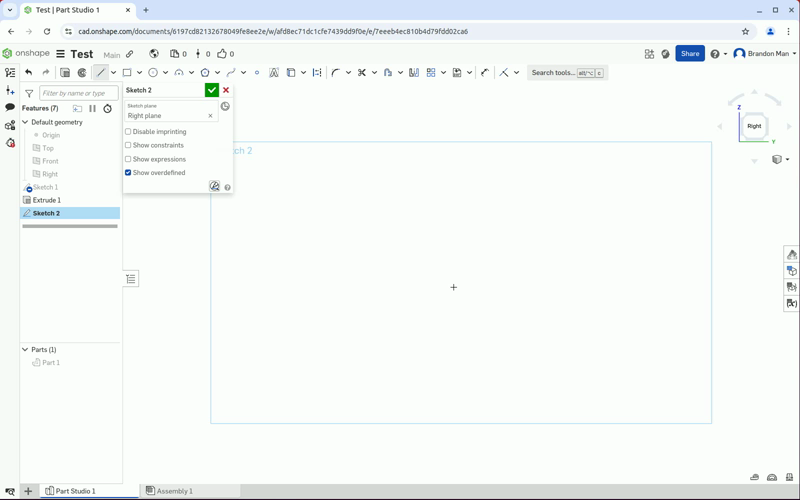
key_up(shift)
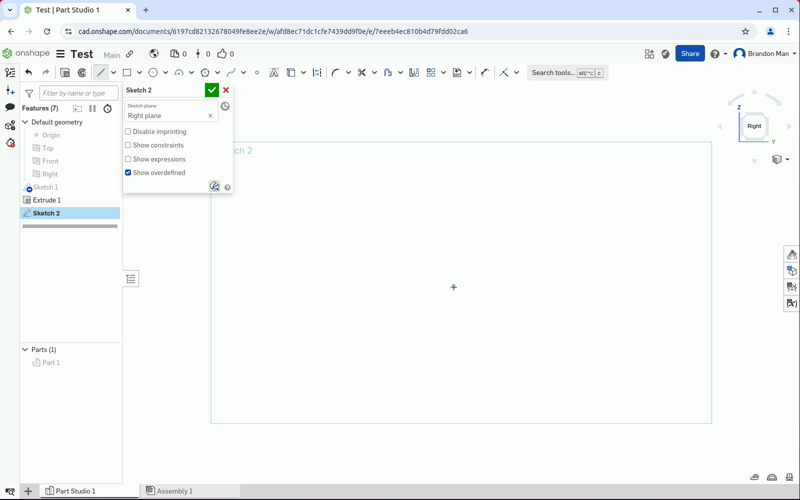
key_down(shift)
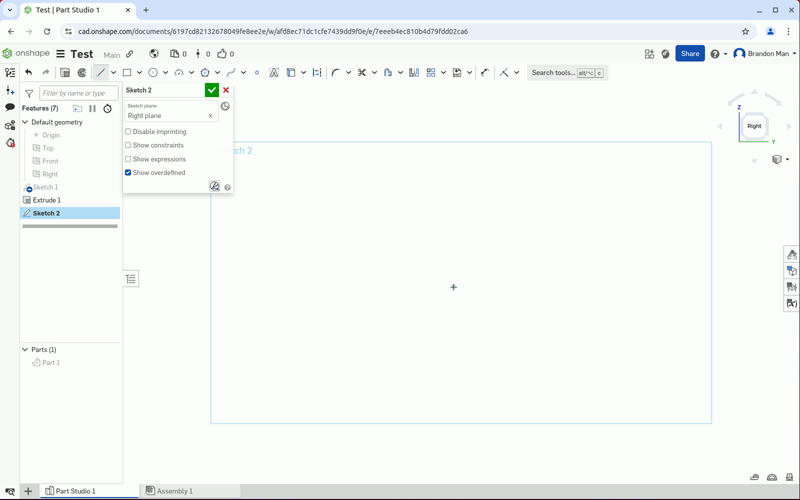
mouse_move(483, 286)
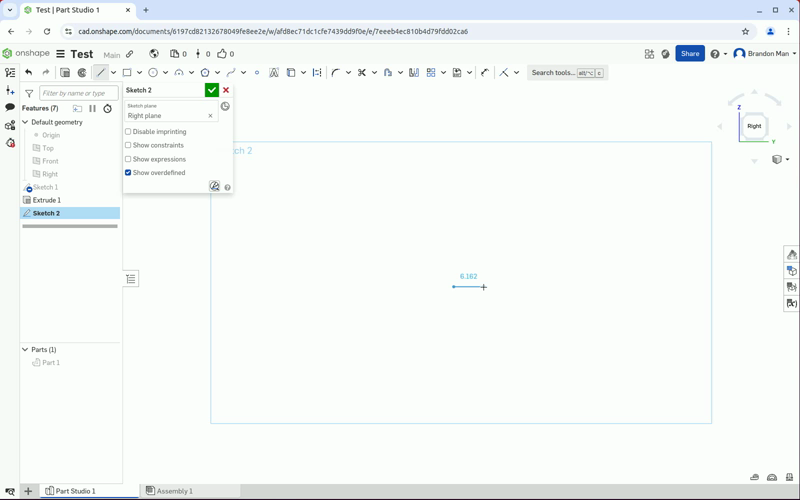
mouse_move(460, 286)
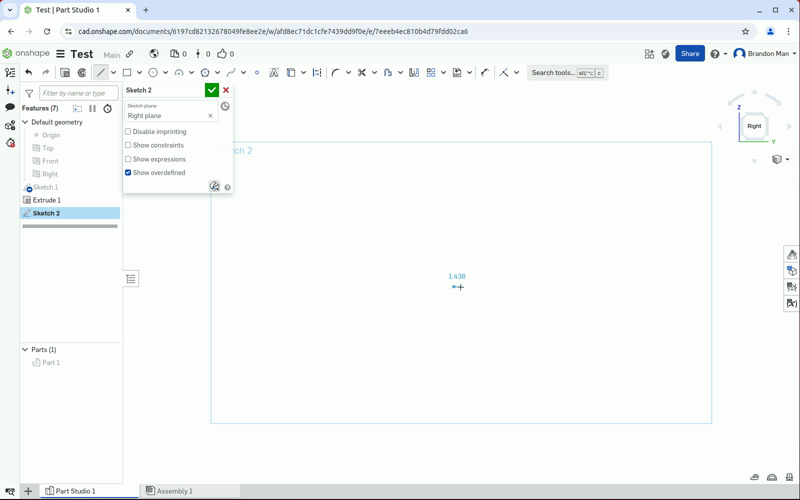
scroll(6)
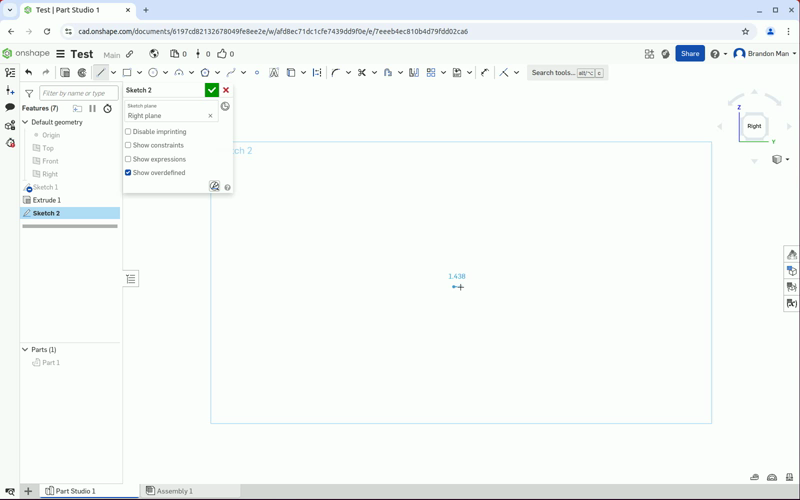
scroll(6)
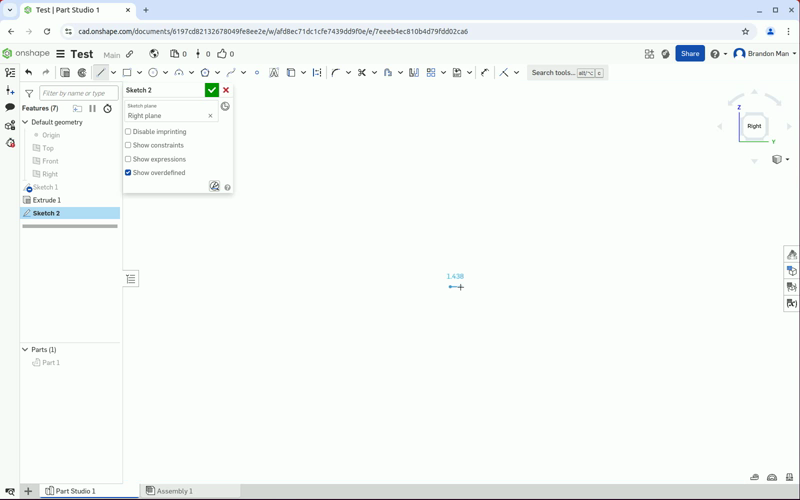
scroll(6)
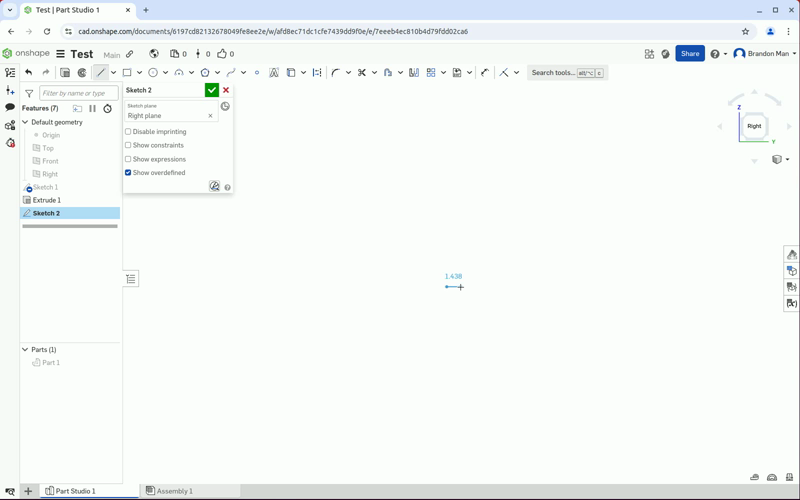
scroll(6)
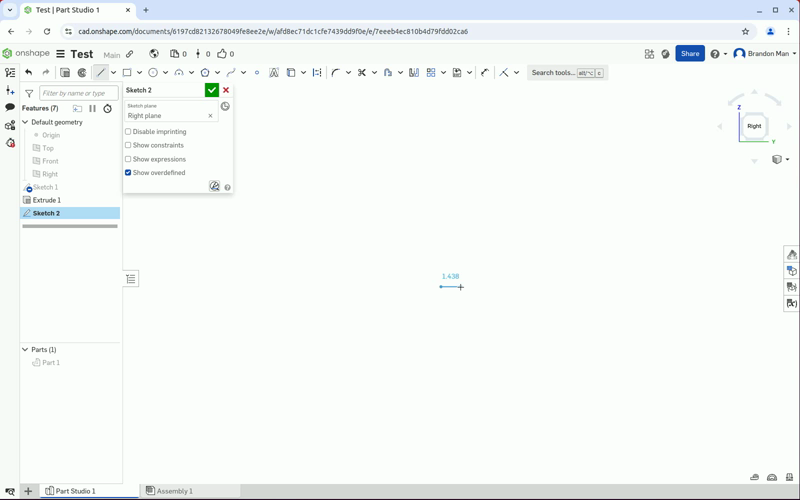
scroll(6)
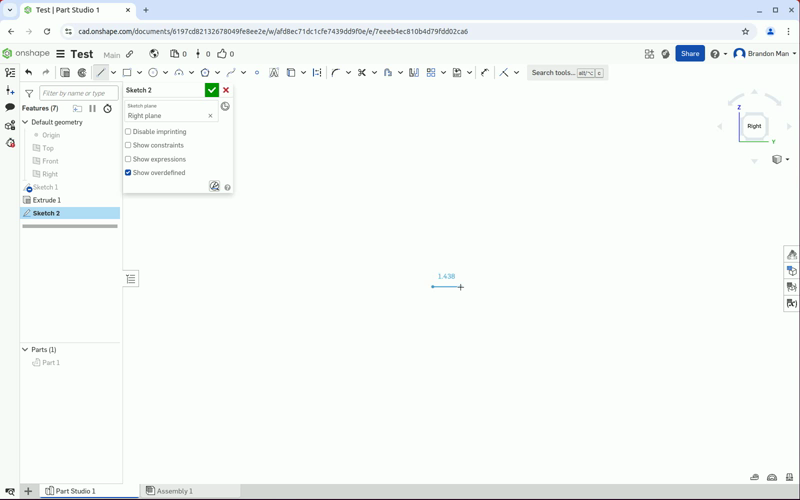
scroll(6)
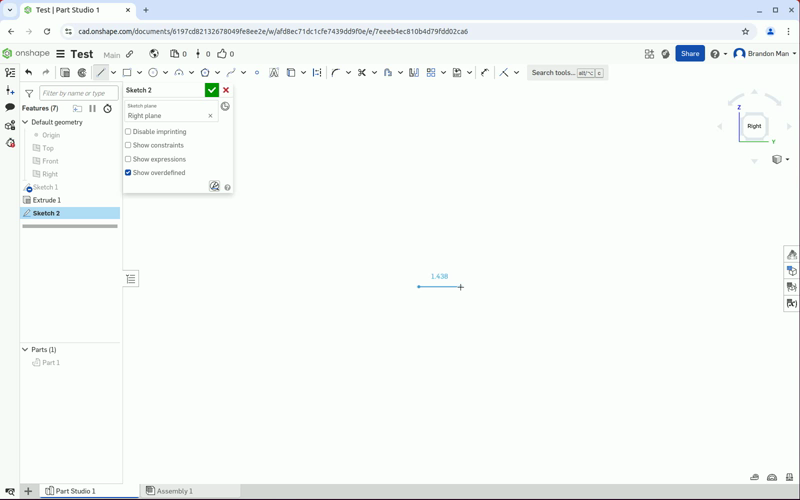
scroll(6)
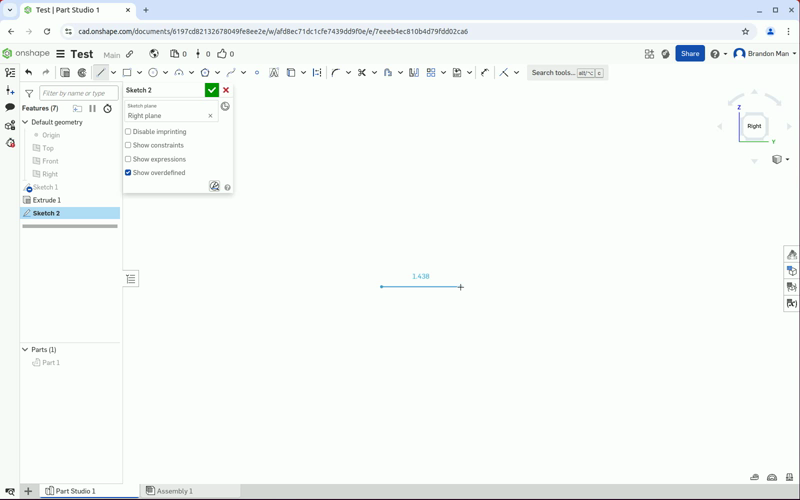
click(460, 286)
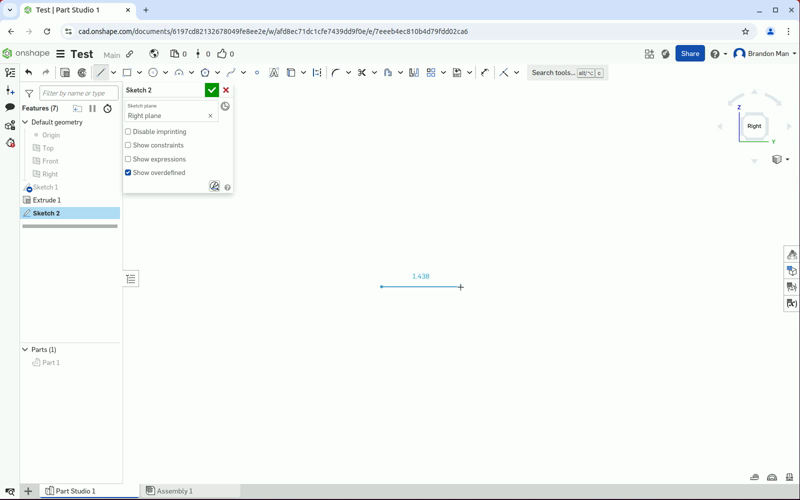
scroll(-6)
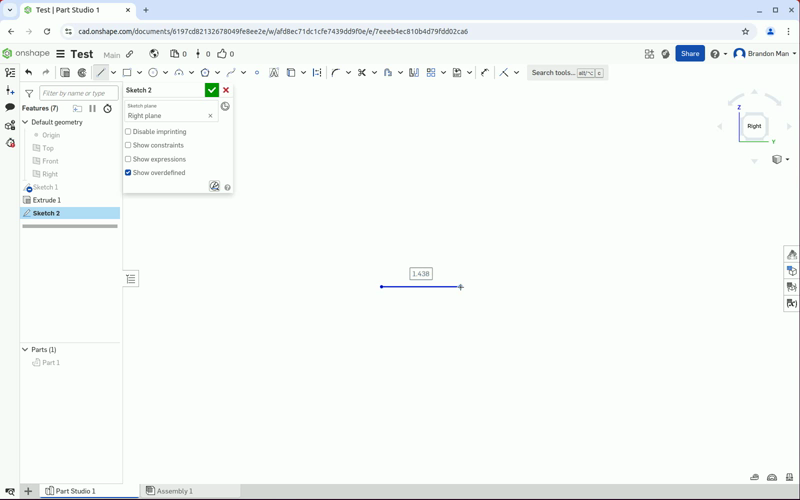
scroll(-6)
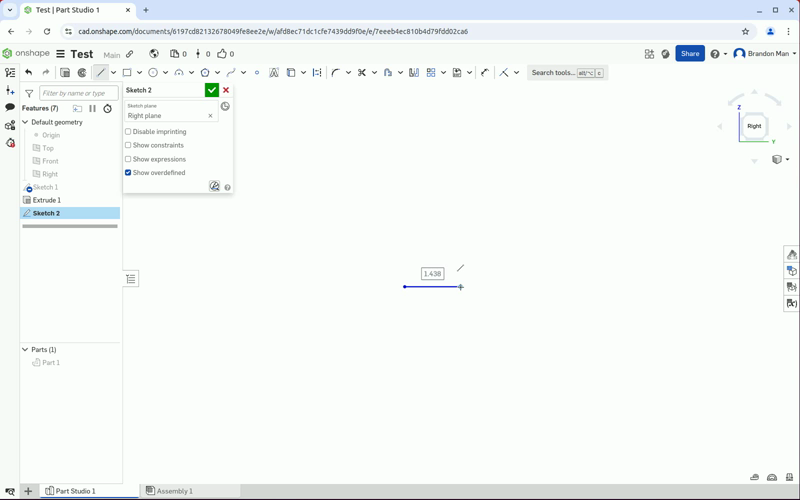
scroll(-6)
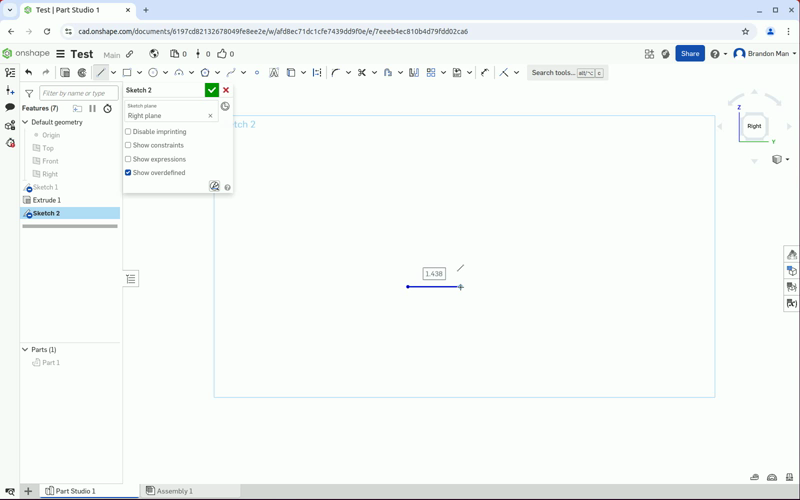
scroll(-6)
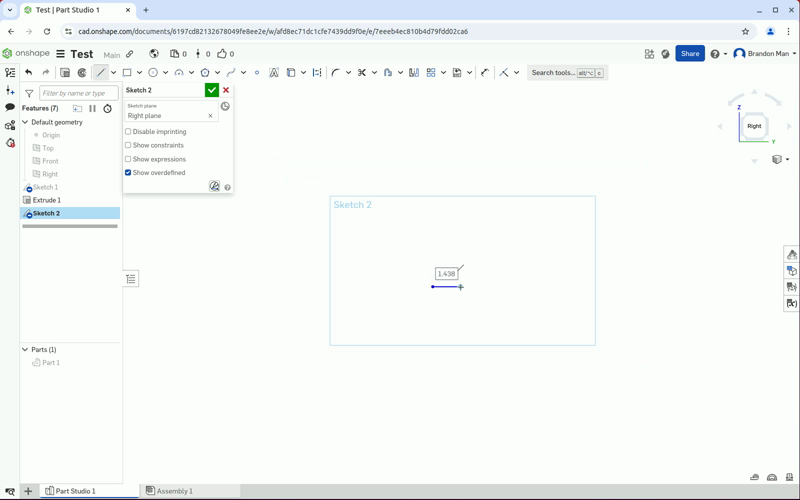
scroll(-6)
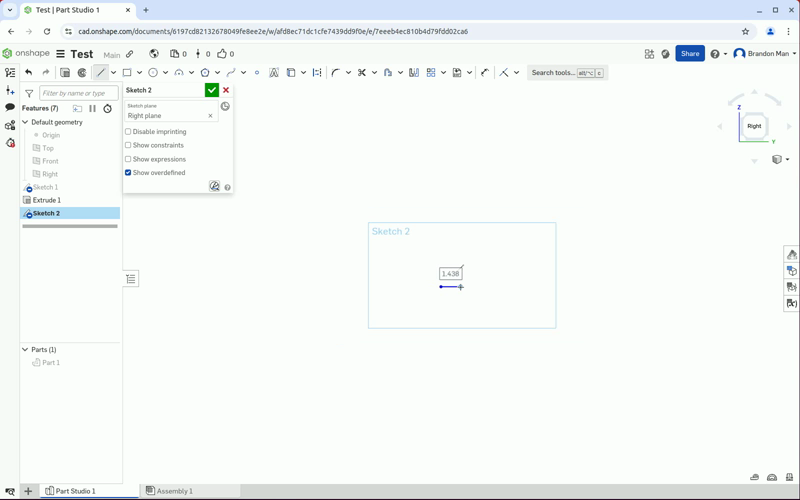
scroll(-6)
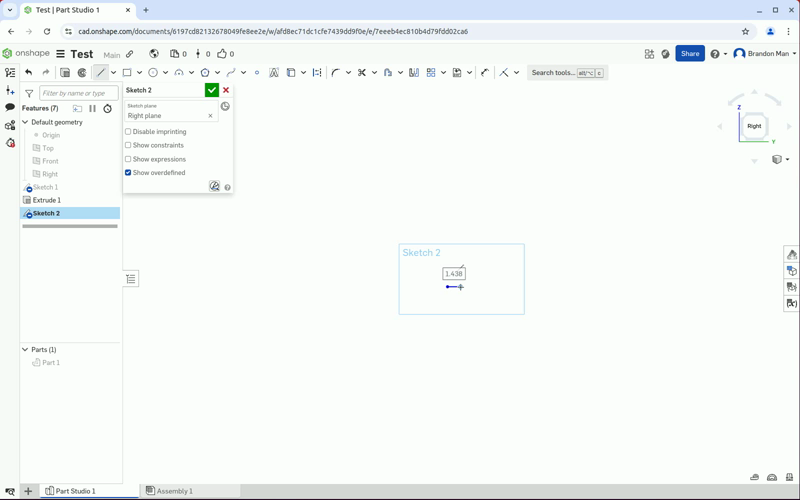
scroll(-6)
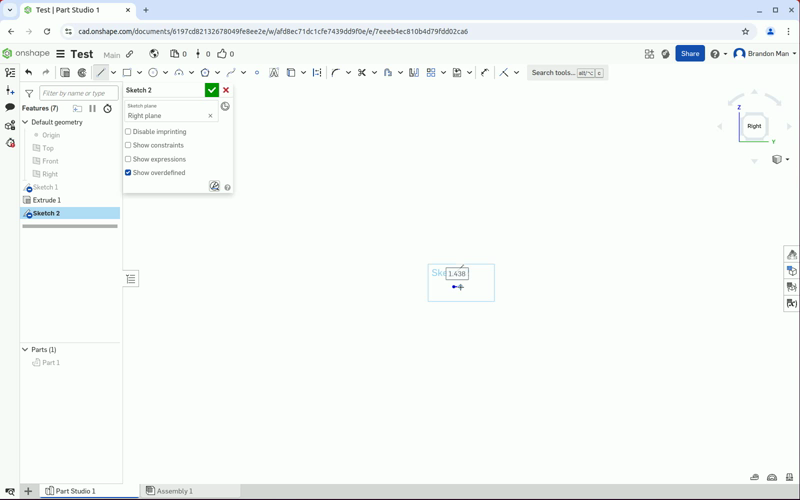
key_up(shift)
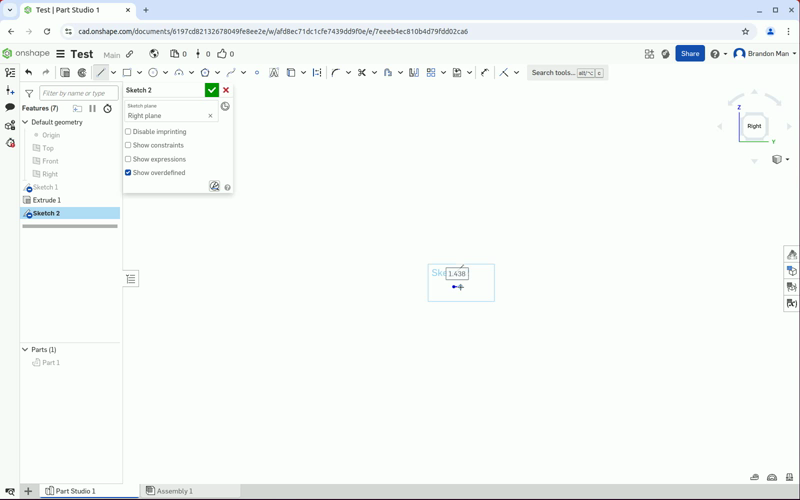
key(esc)
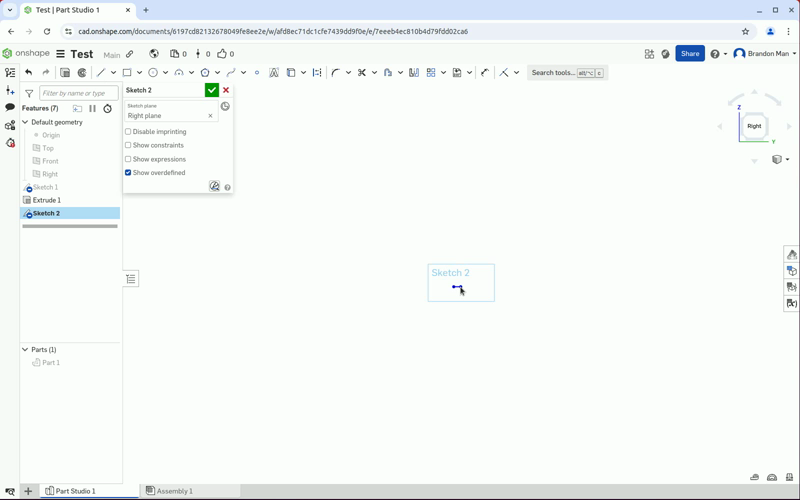
key(a)
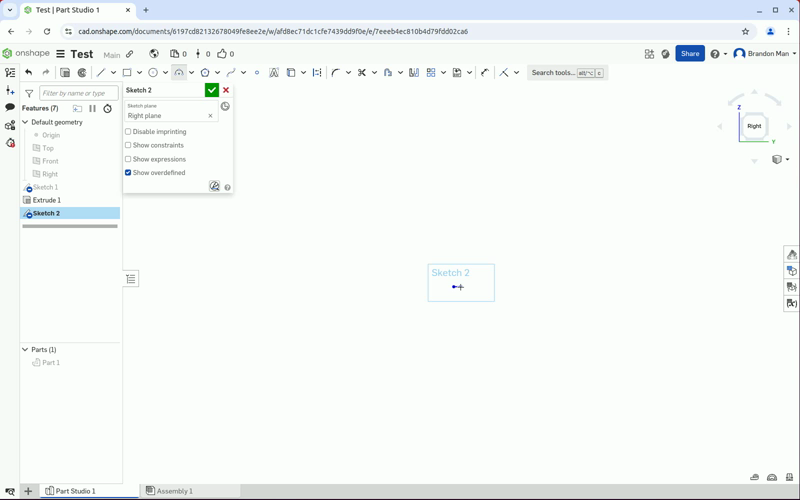
mouse_move(460, 286)
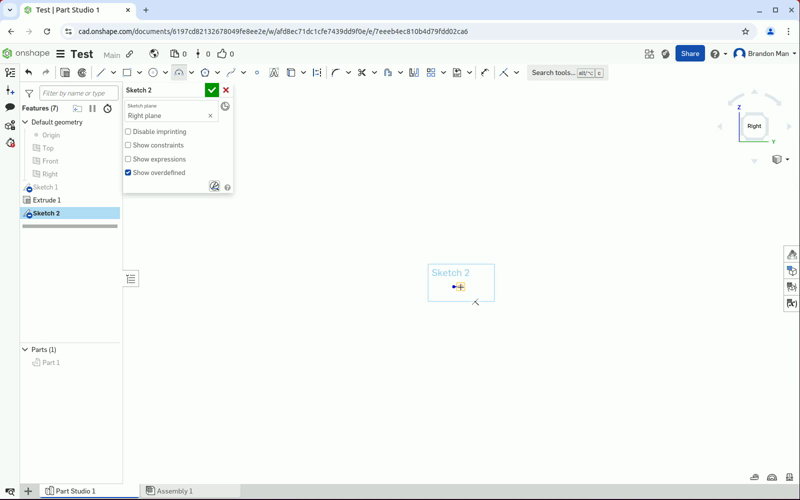
click(460, 286)
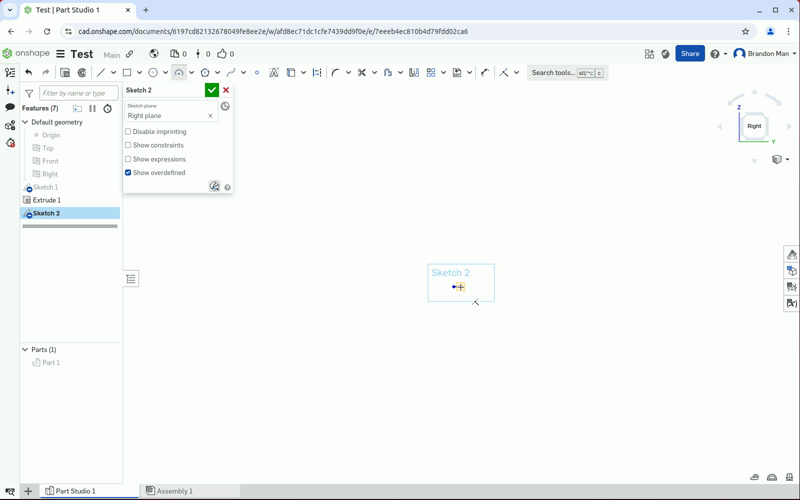
key_down(shift)
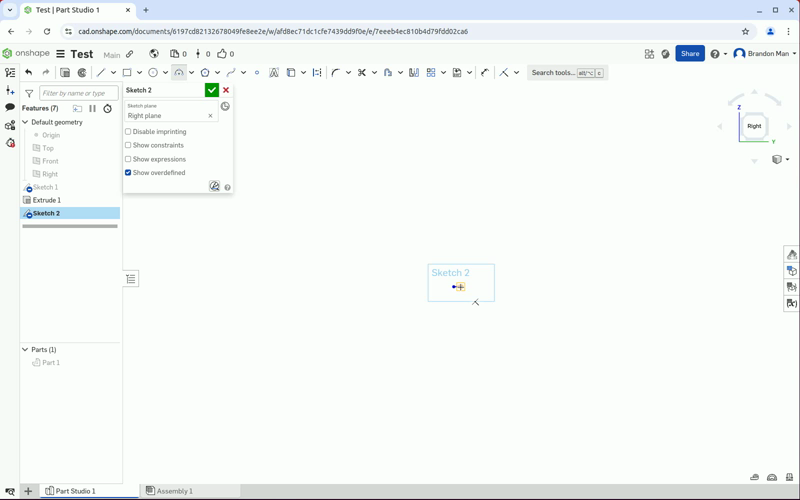
mouse_move(460, 278)
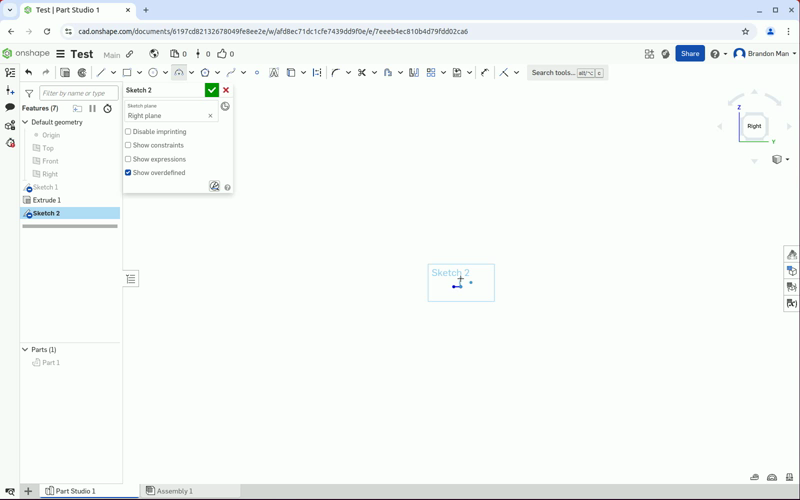
click(460, 278)
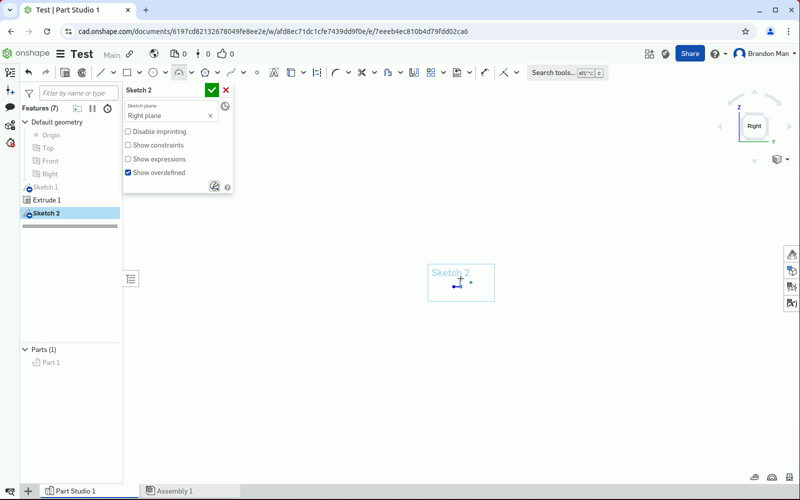
mouse_move(456, 282)
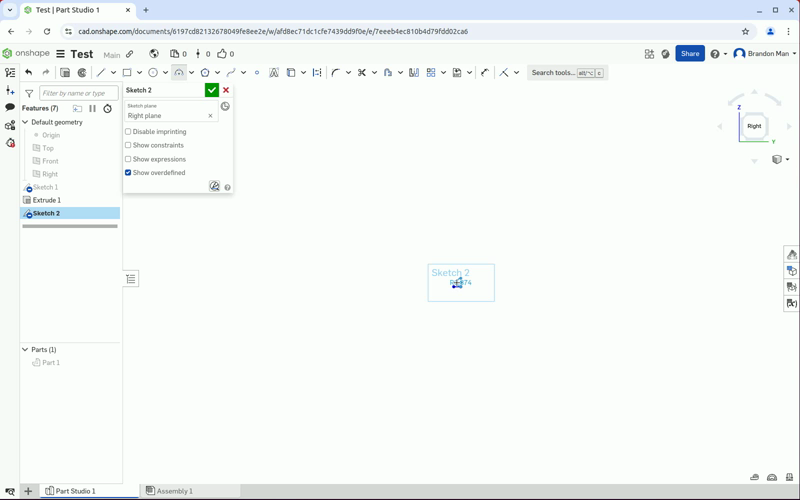
click(456, 282)
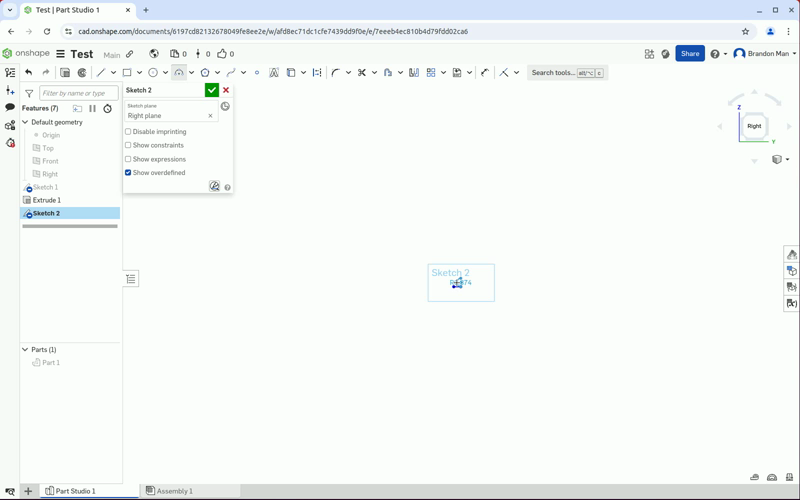
key_up(shift)
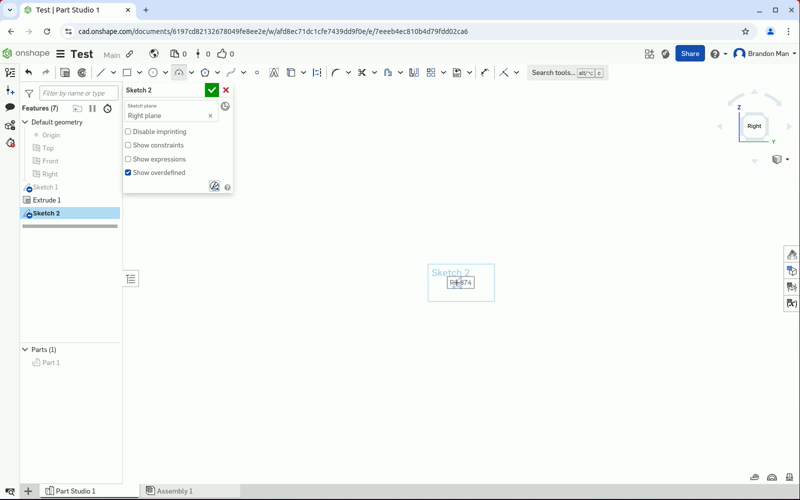
key(esc)
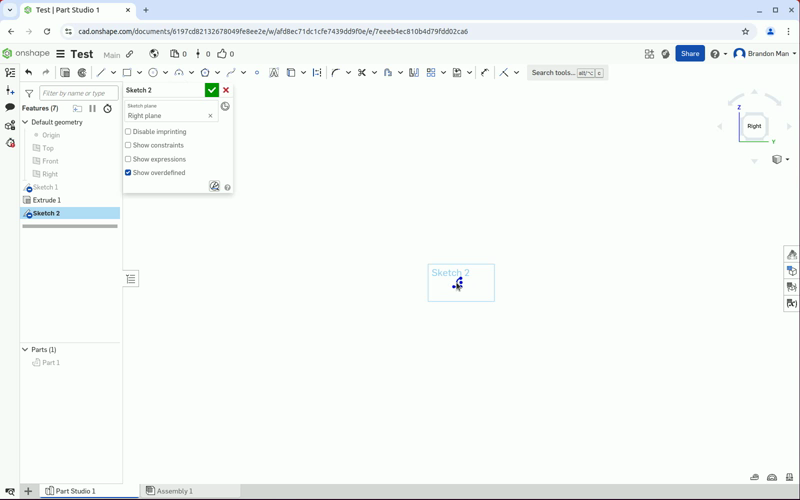
key(l)
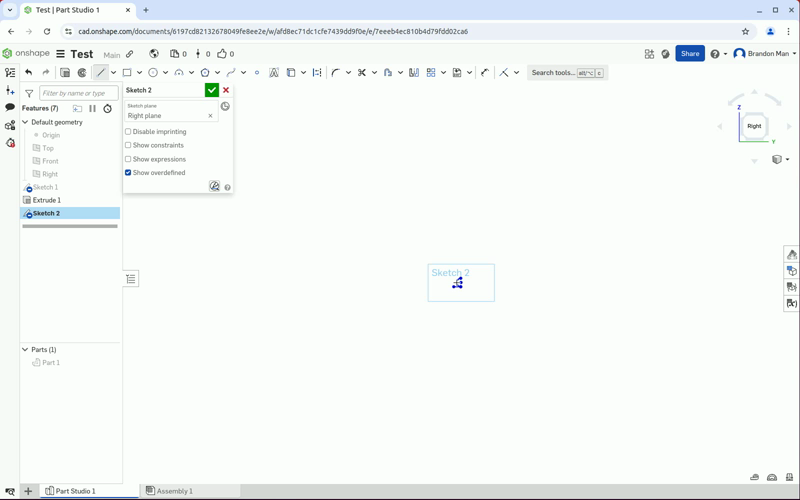
mouse_move(460, 278)
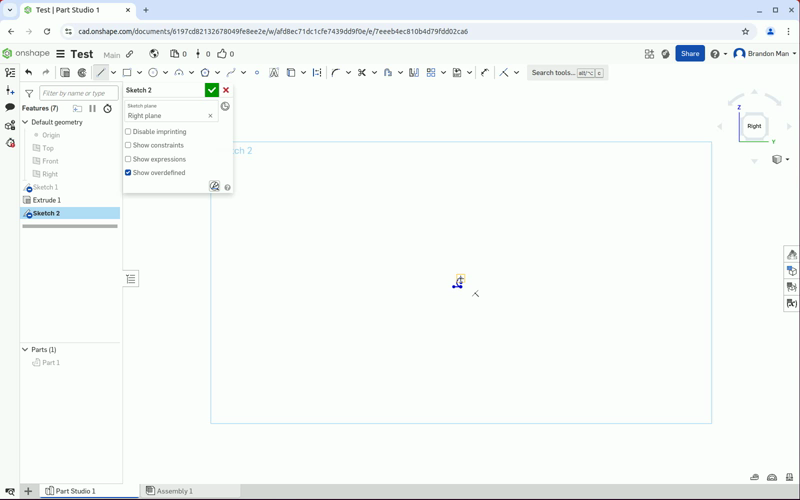
scroll(6)
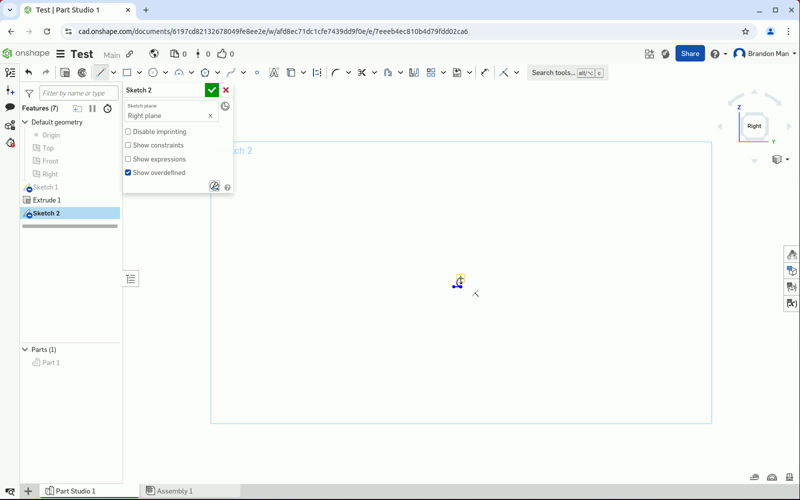
scroll(6)
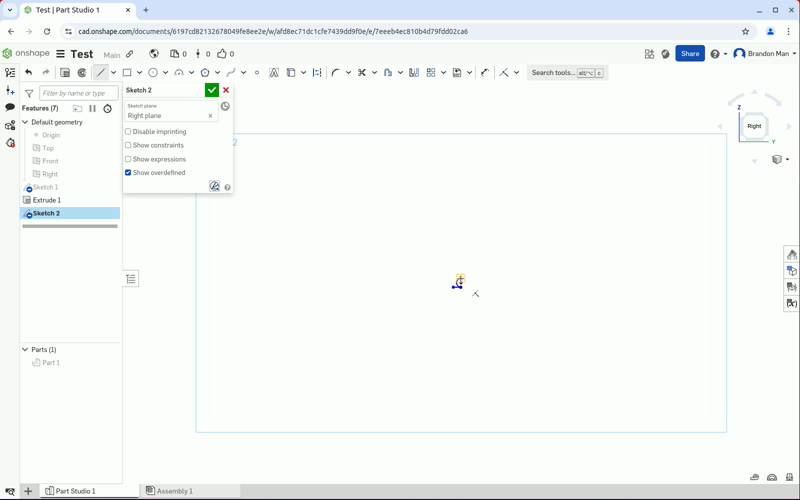
scroll(6)
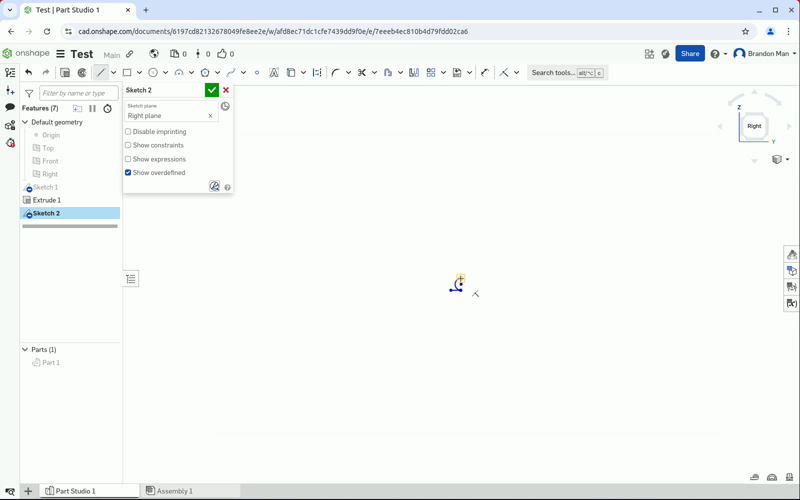
scroll(6)
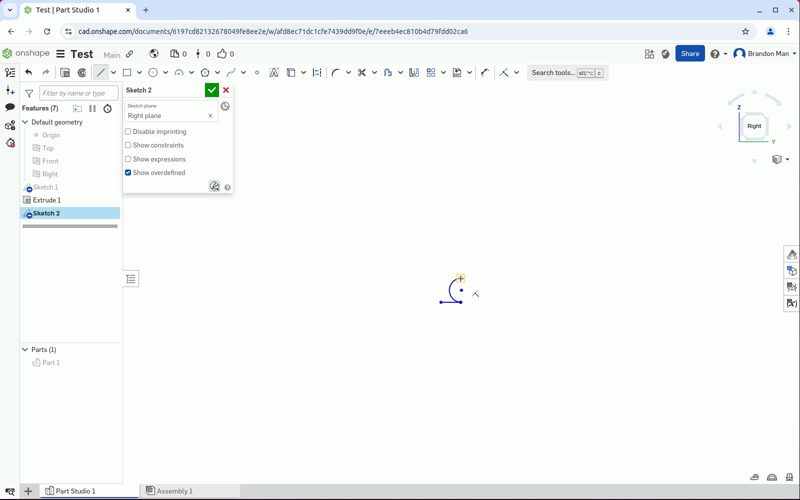
scroll(6)
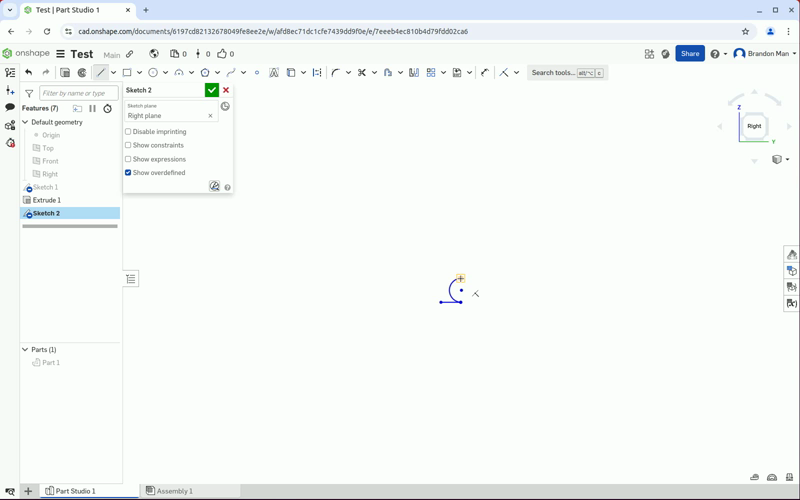
scroll(6)
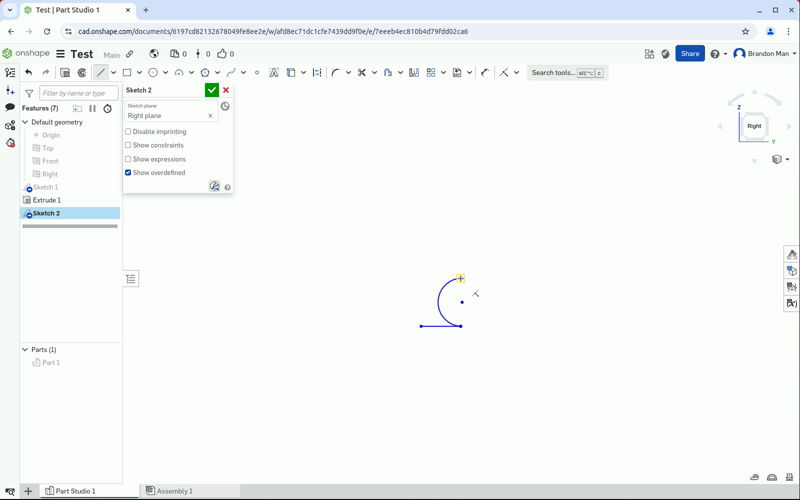
scroll(6)
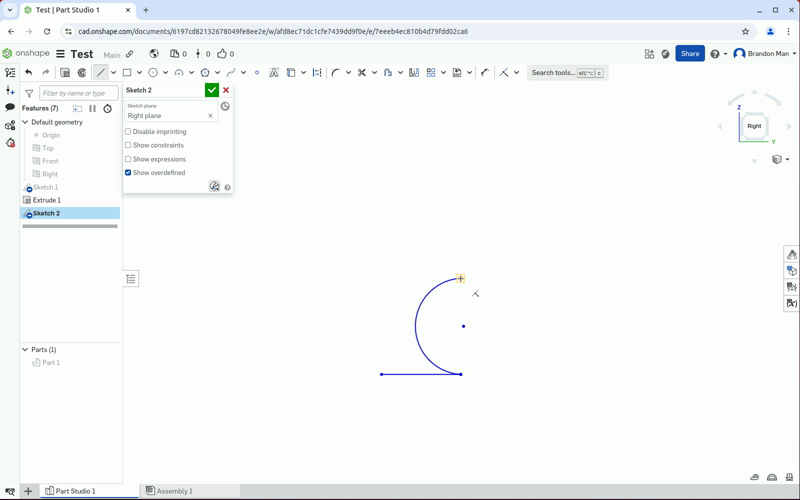
click(460, 278)
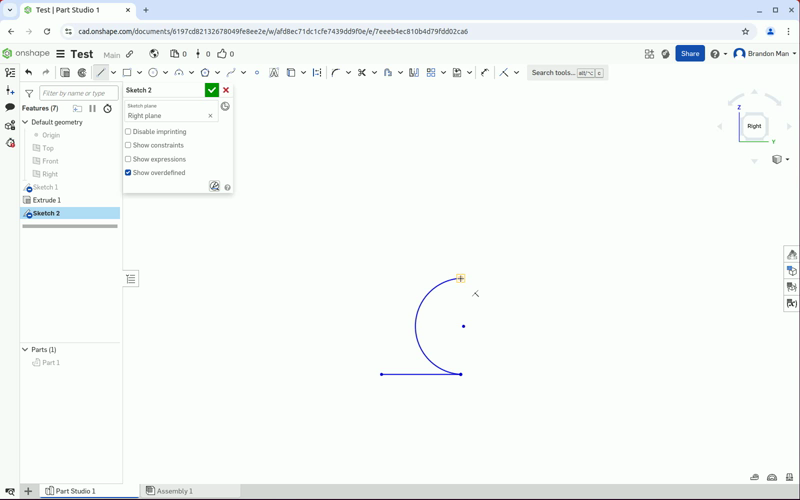
scroll(-6)
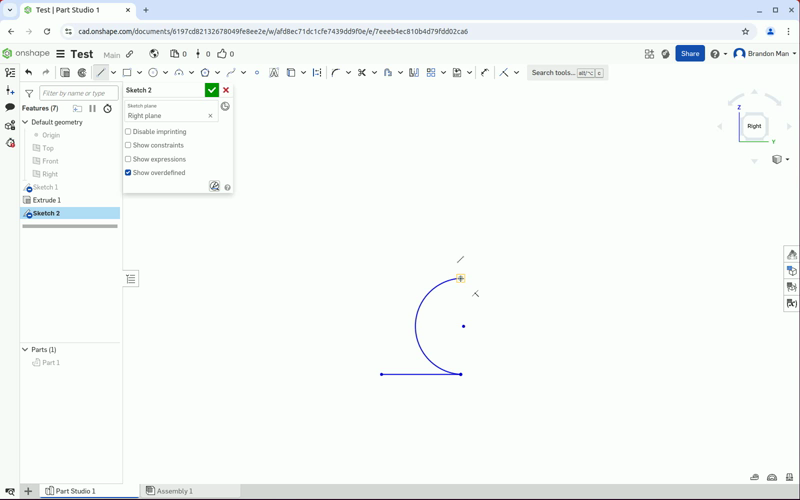
scroll(-6)
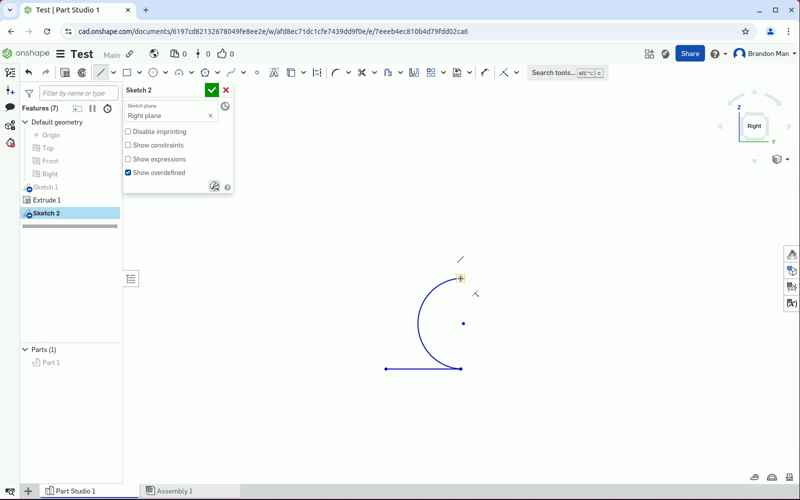
scroll(-6)
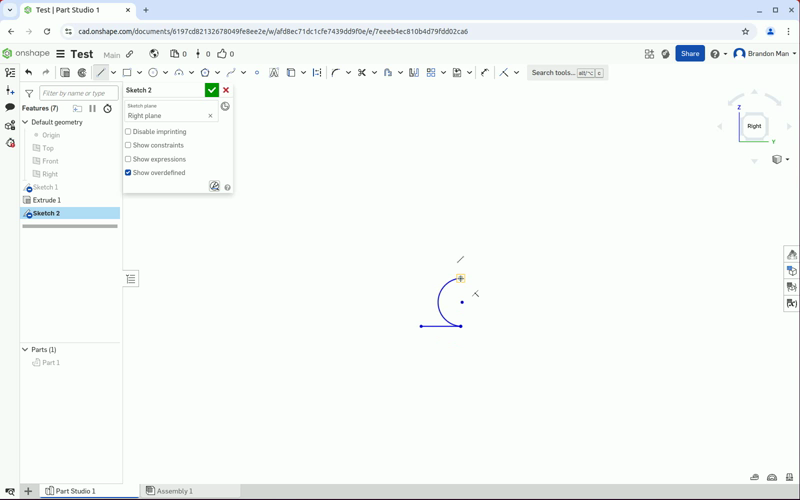
scroll(-6)
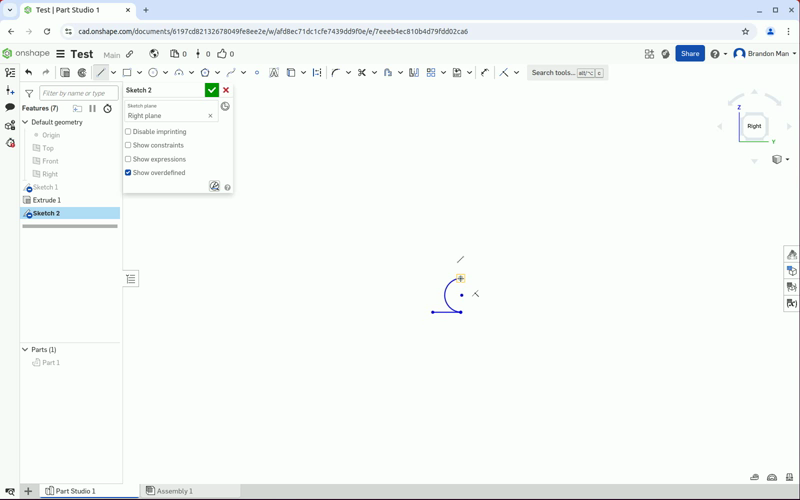
scroll(-6)
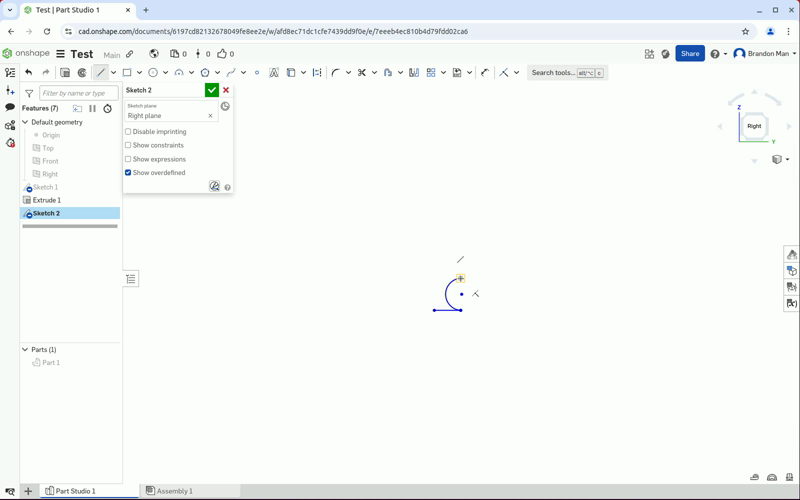
scroll(-6)
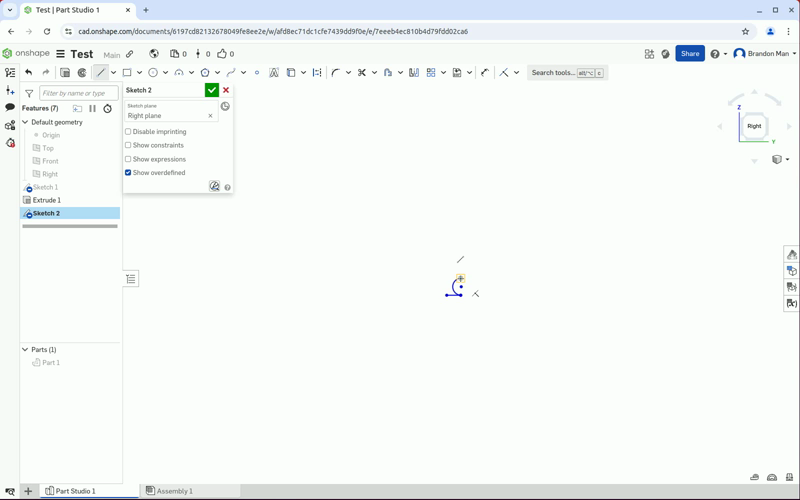
scroll(-6)
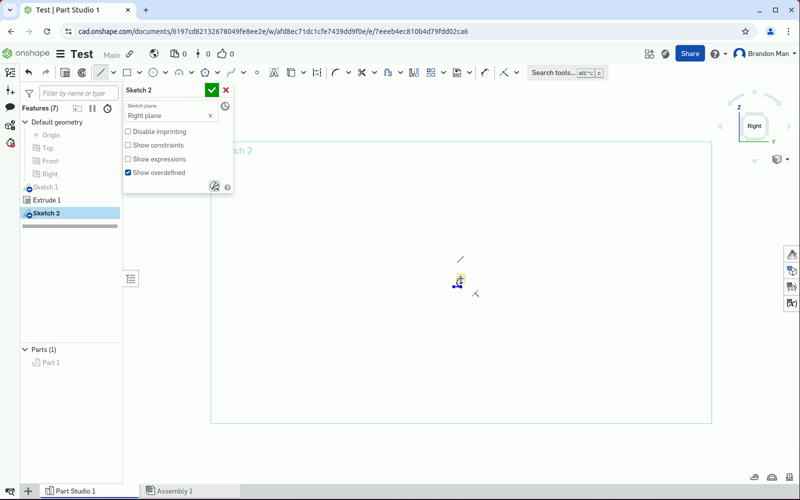
key_down(shift)
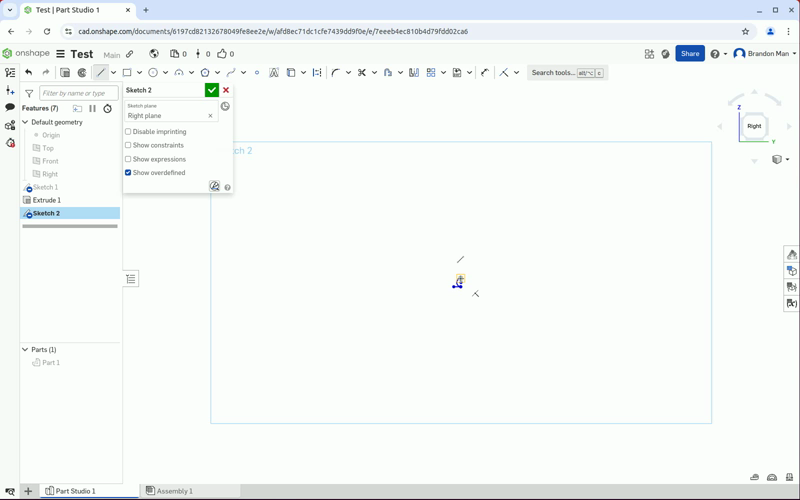
mouse_move(490, 278)
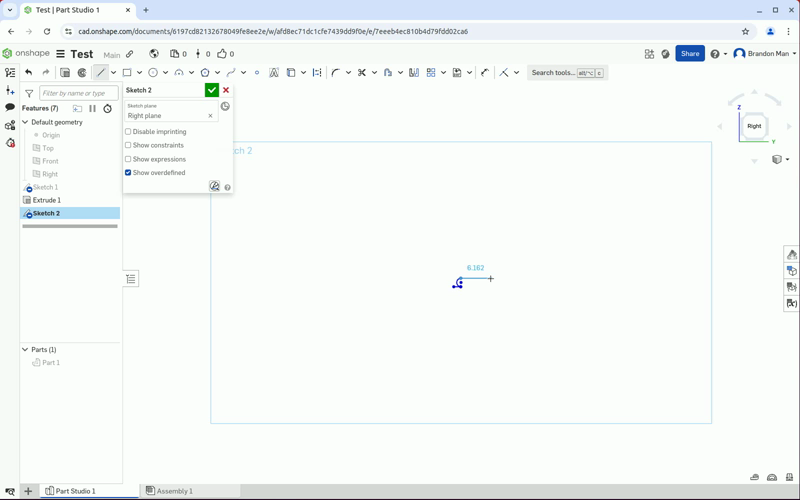
mouse_move(453, 278)
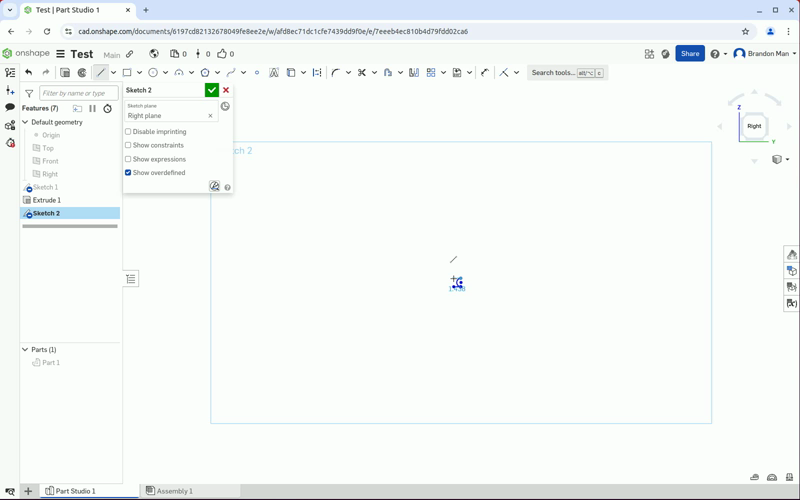
scroll(6)
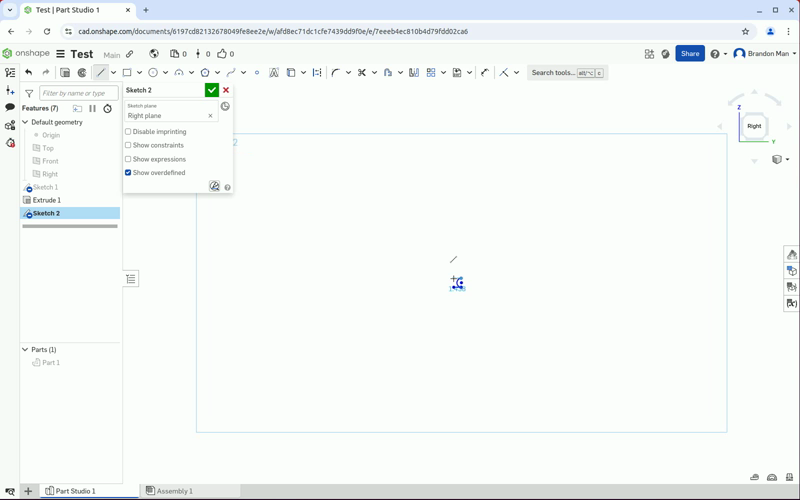
scroll(6)
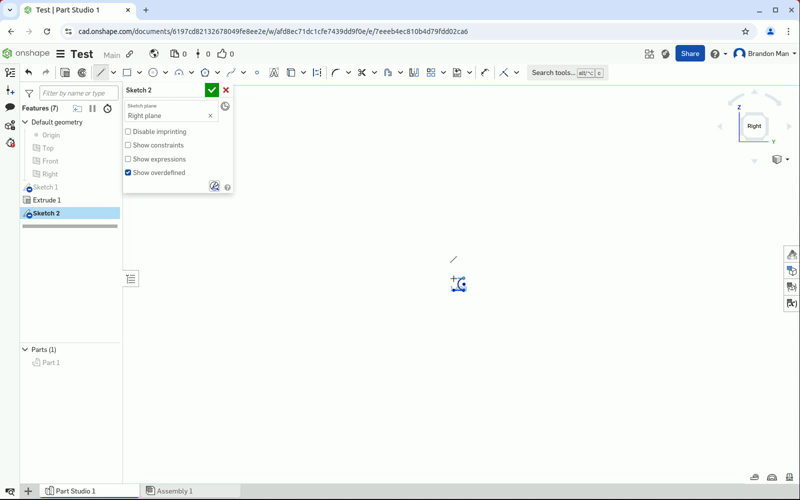
scroll(6)
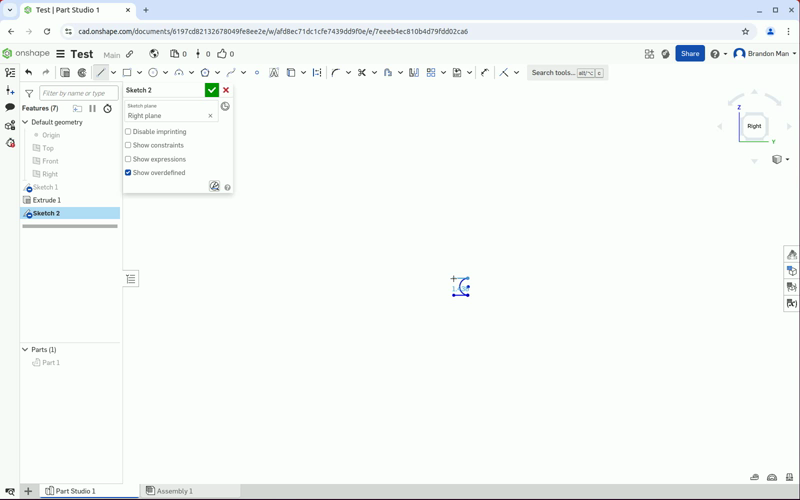
scroll(6)
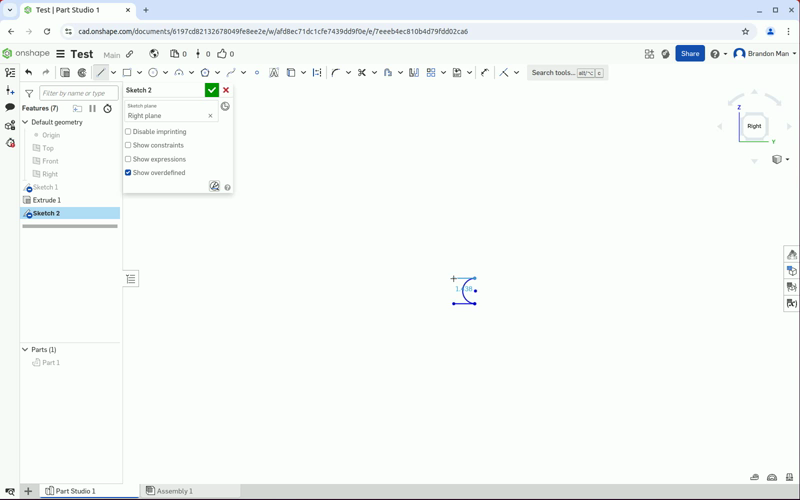
scroll(6)
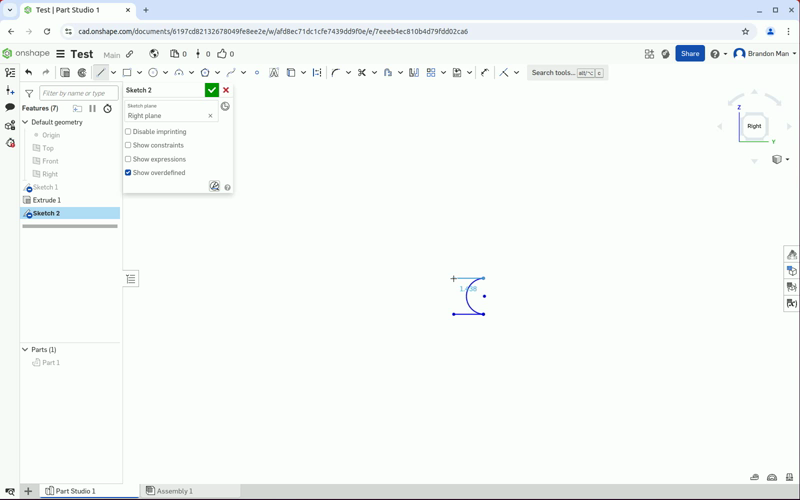
scroll(6)
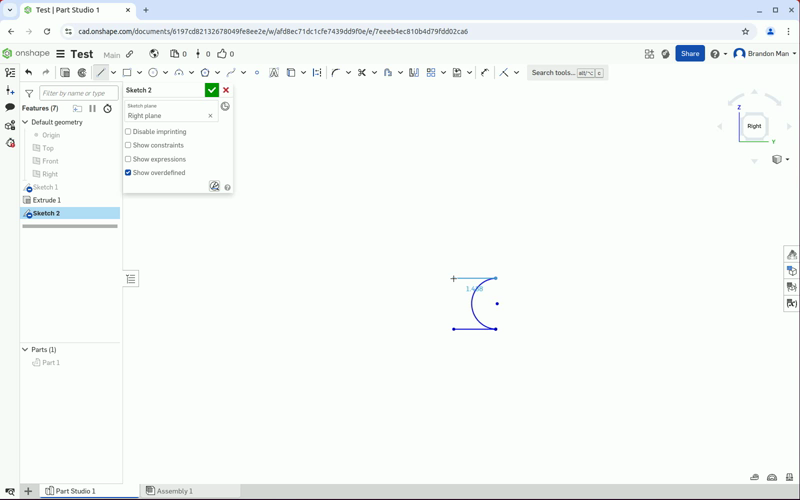
scroll(6)
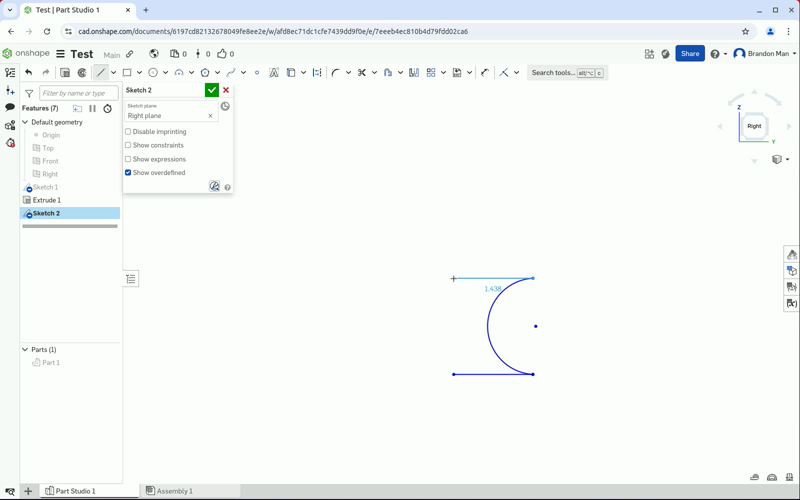
click(453, 278)
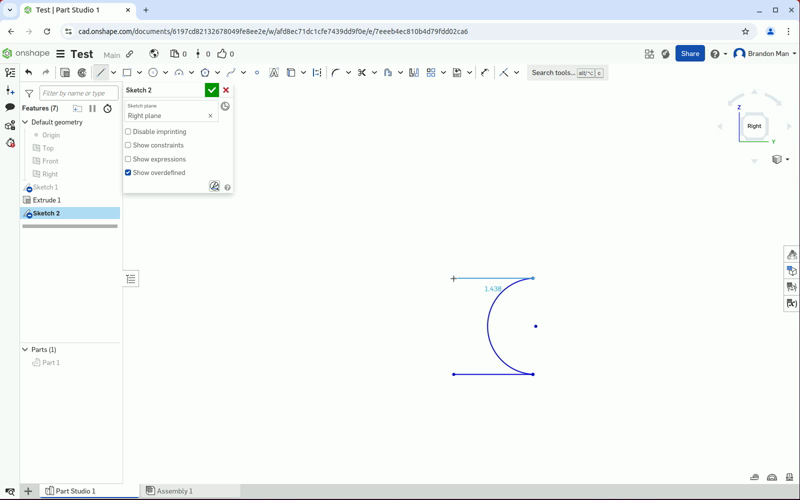
scroll(-6)
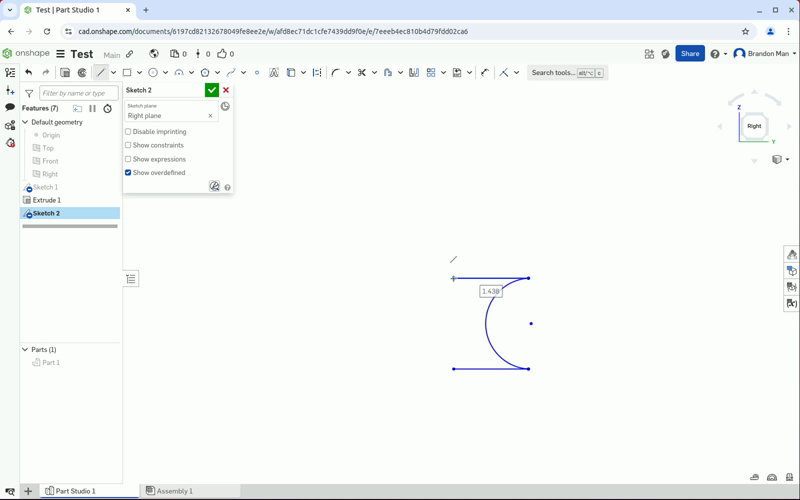
scroll(-6)
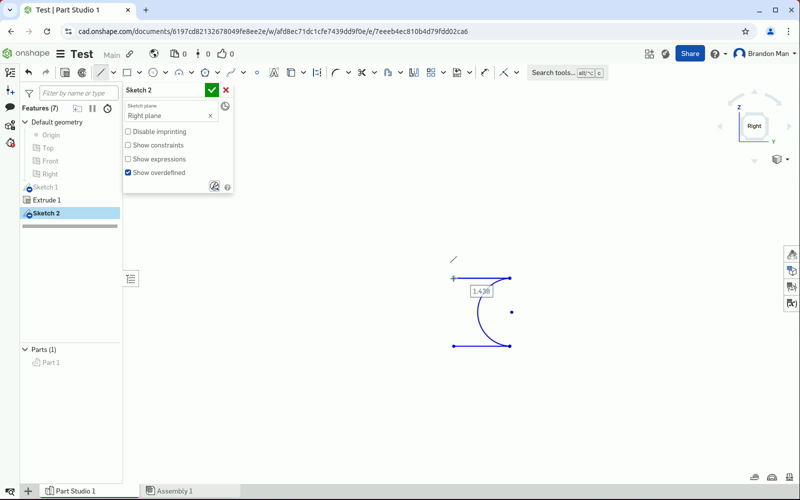
scroll(-6)
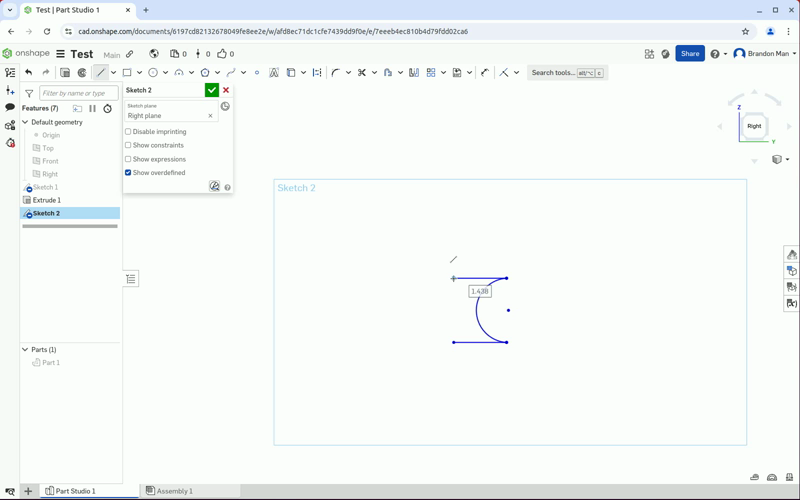
scroll(-6)
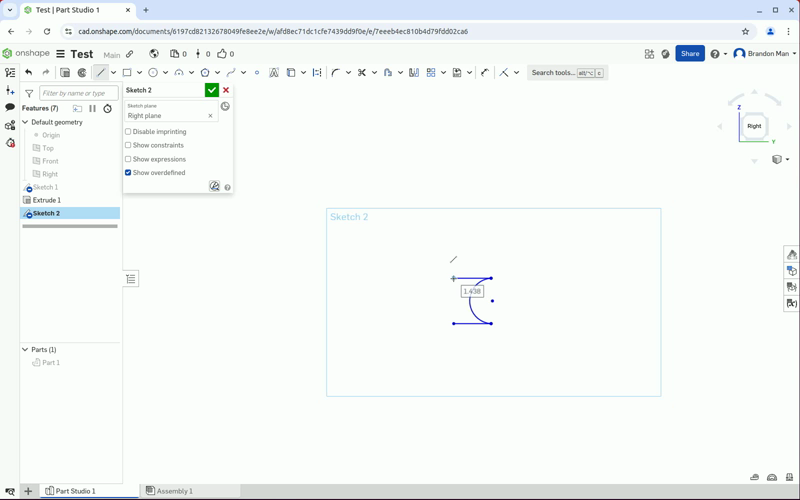
scroll(-6)
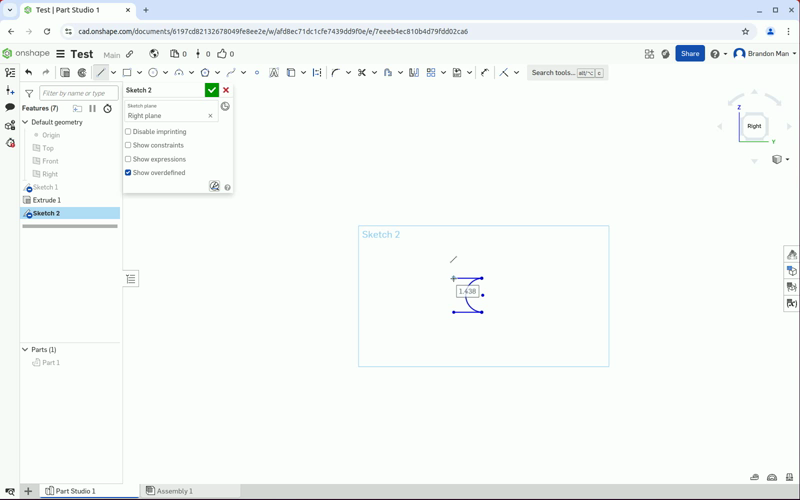
scroll(-6)
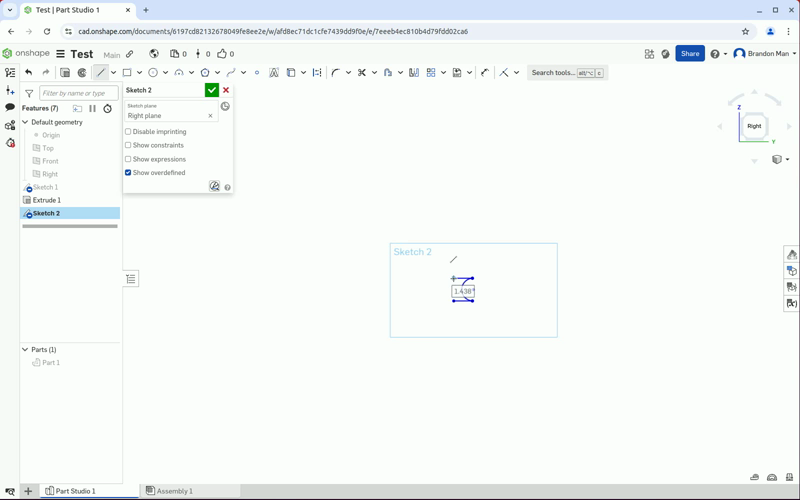
scroll(-6)
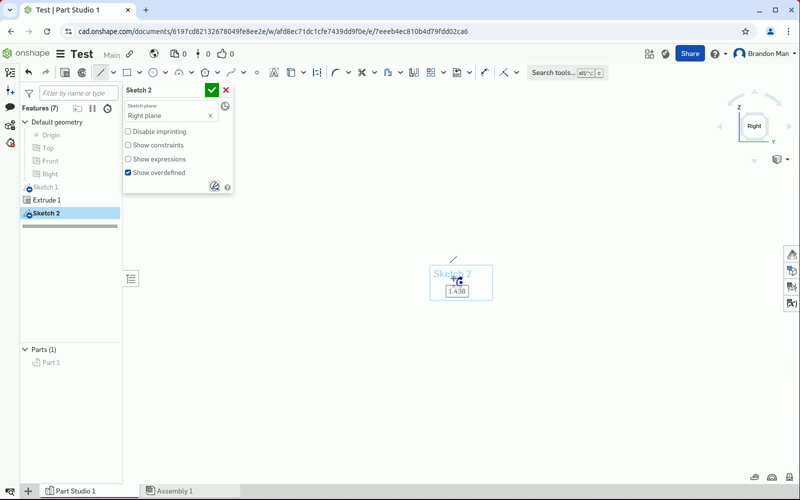
key_up(shift)
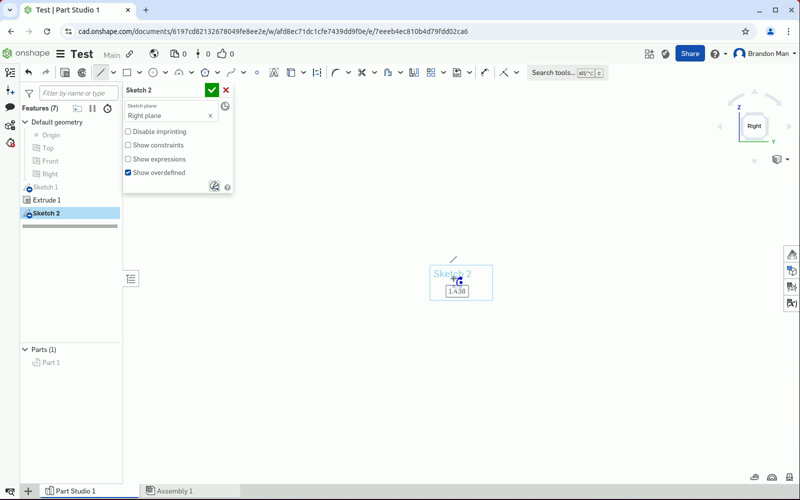
mouse_move(483, 278)
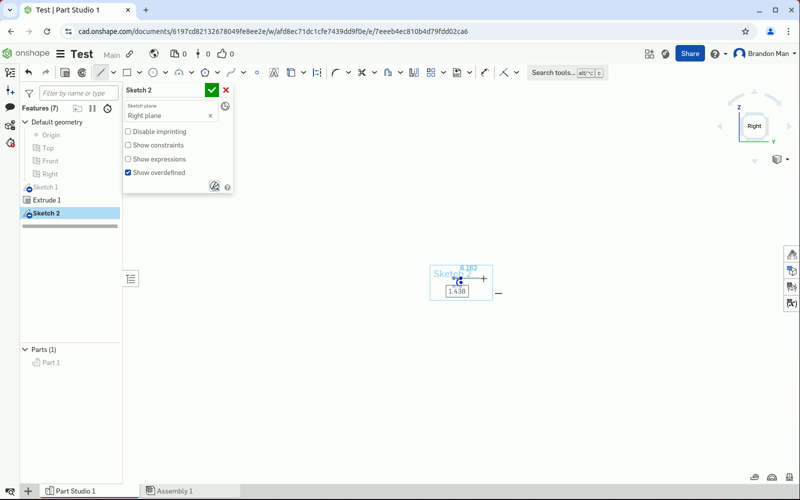
key_down(shift)
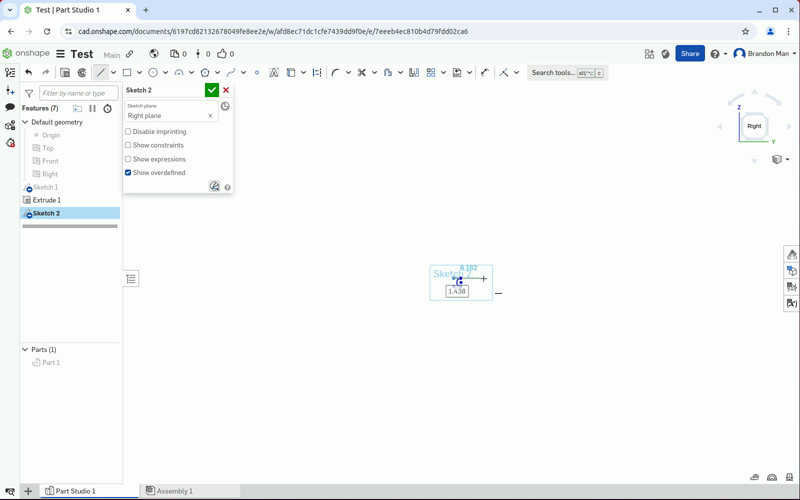
mouse_move(453, 286)
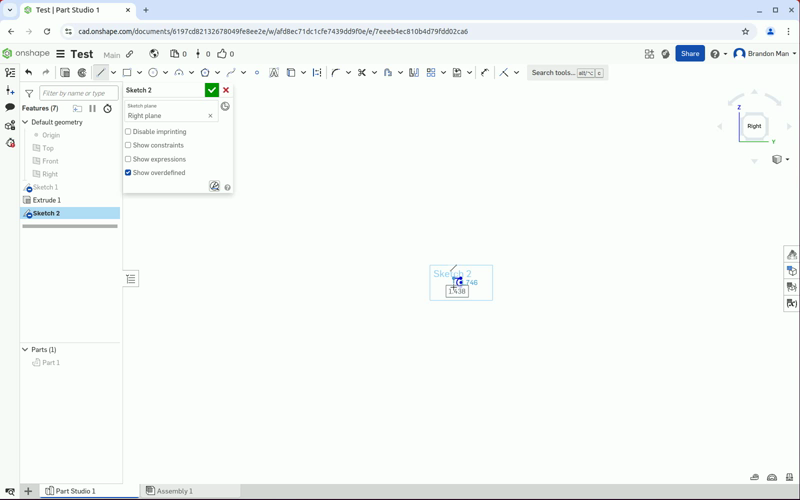
key_up(shift)
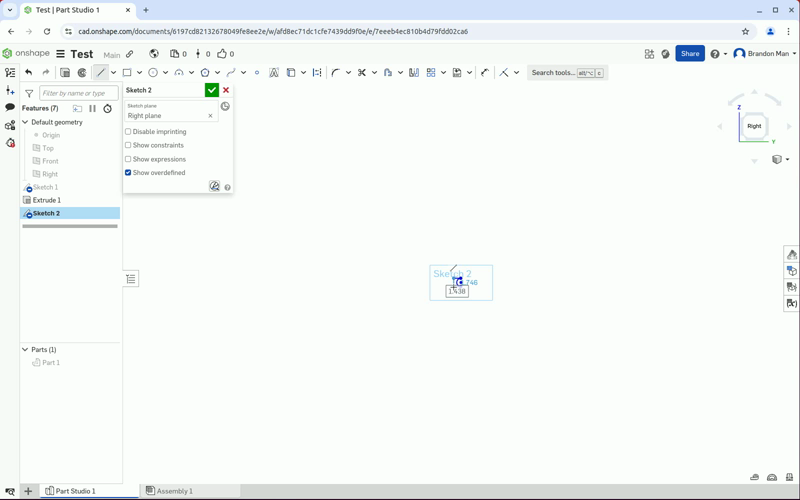
click(453, 286)
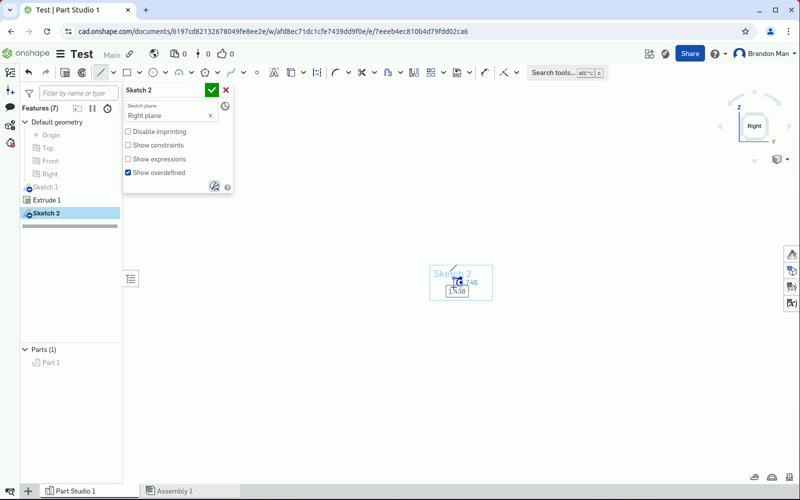
key(esc)
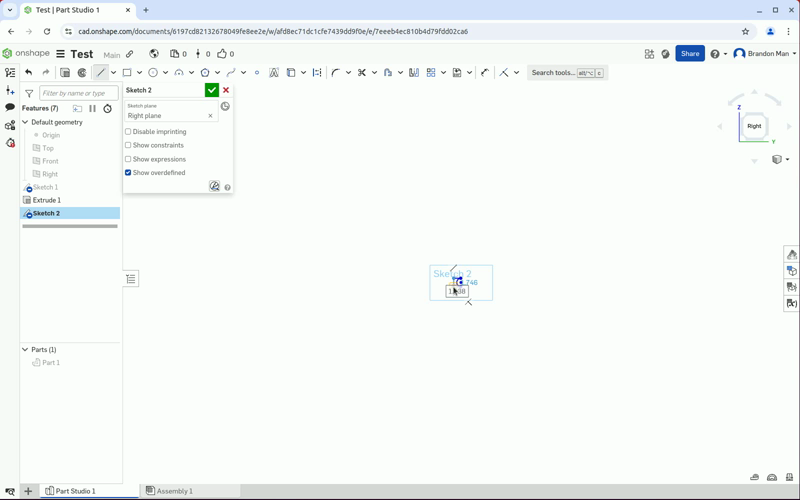
mouse_move(457, 284)
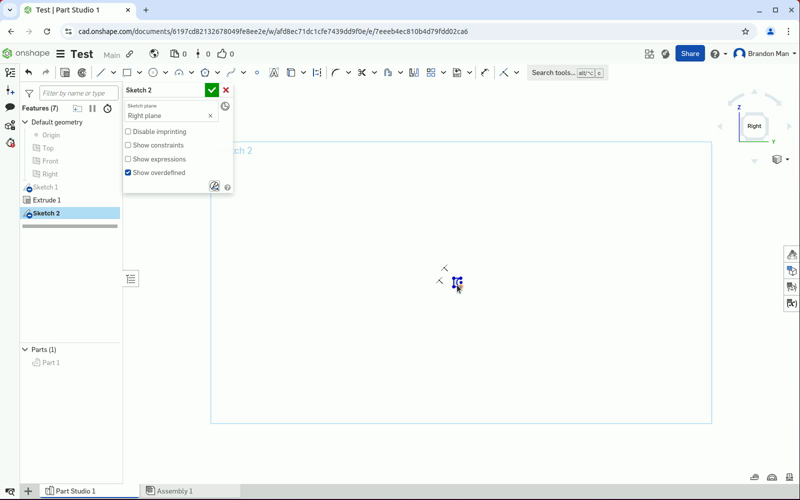
scroll(6)
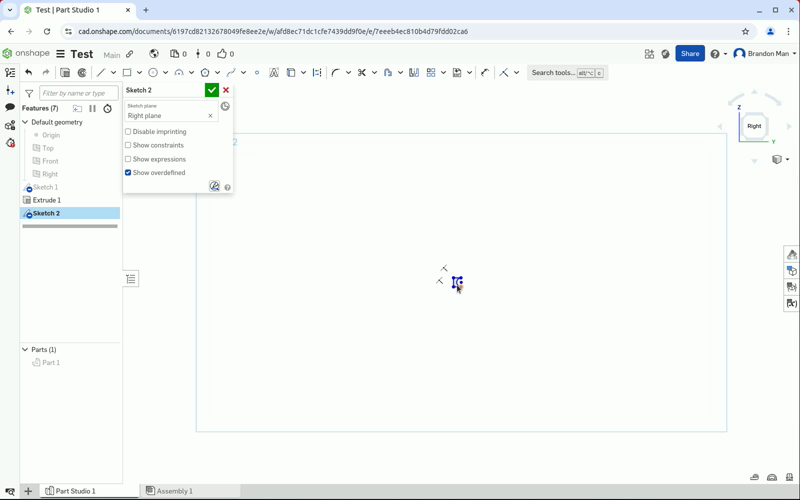
scroll(6)
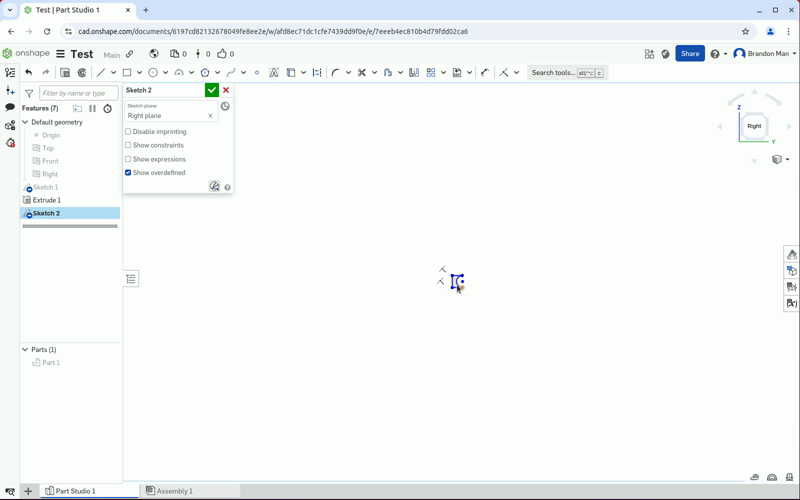
scroll(6)
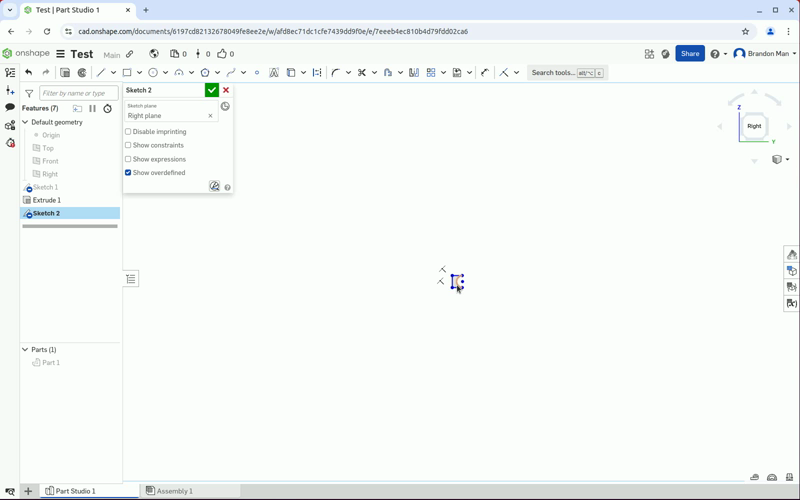
scroll(6)
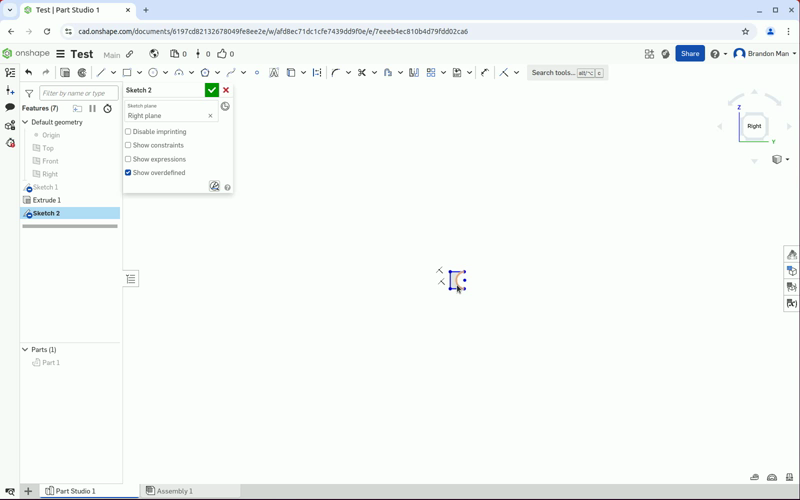
scroll(6)
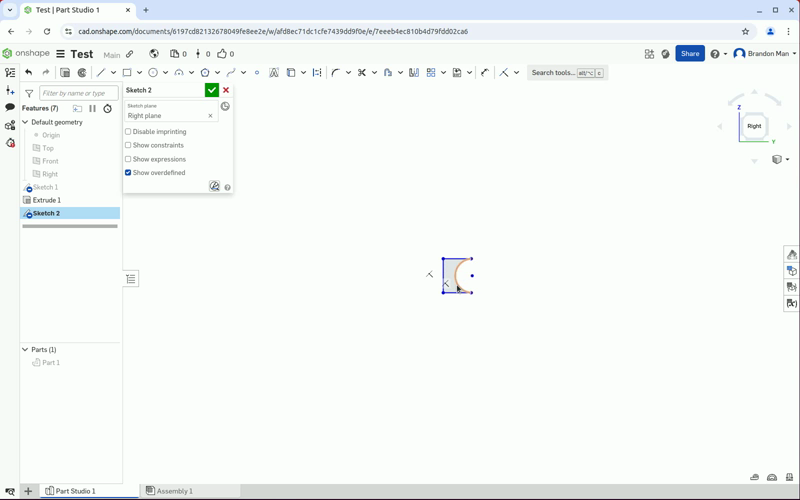
scroll(6)
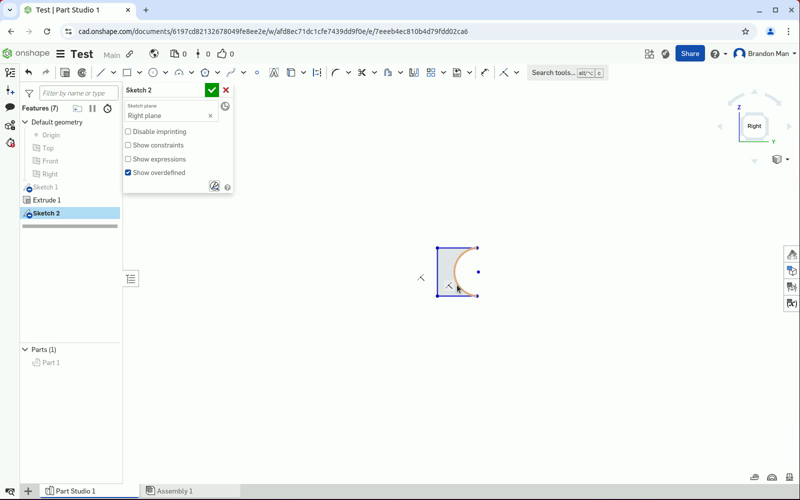
scroll(6)
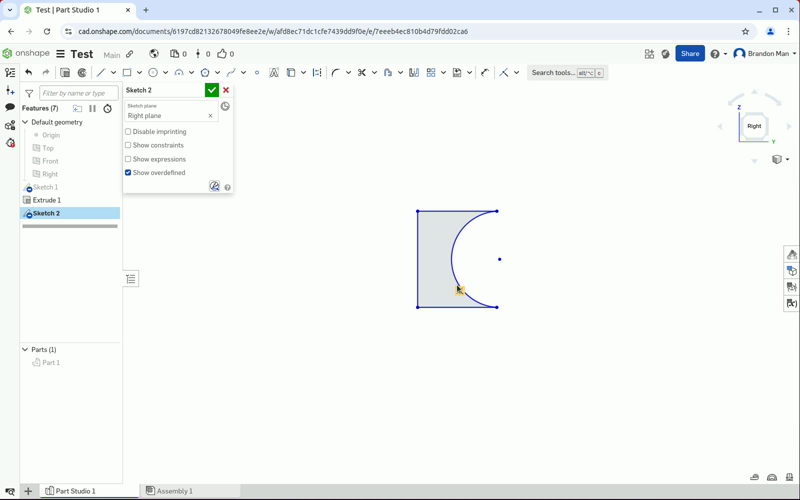
click(457, 284)
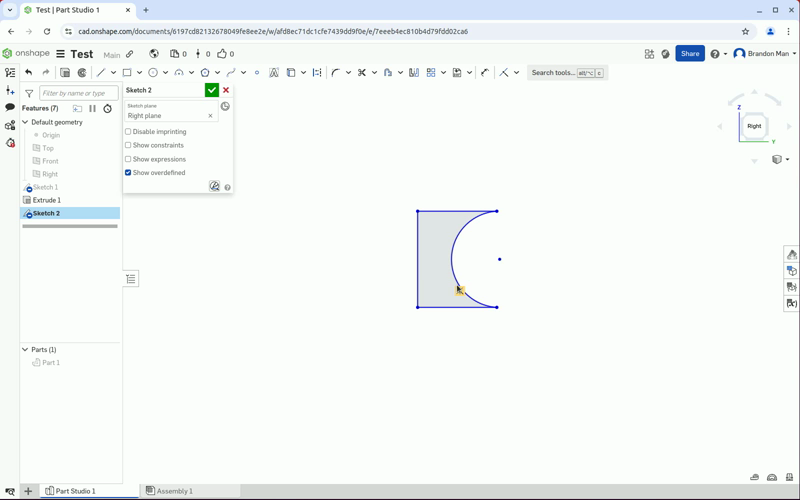
scroll(-6)
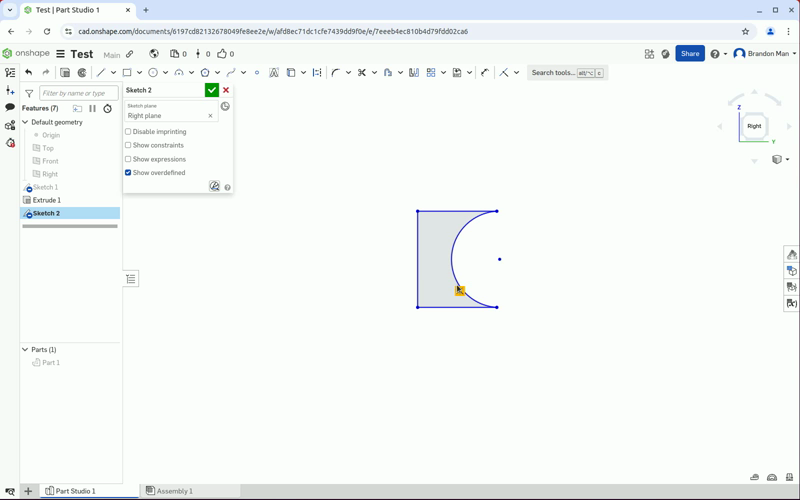
scroll(-6)
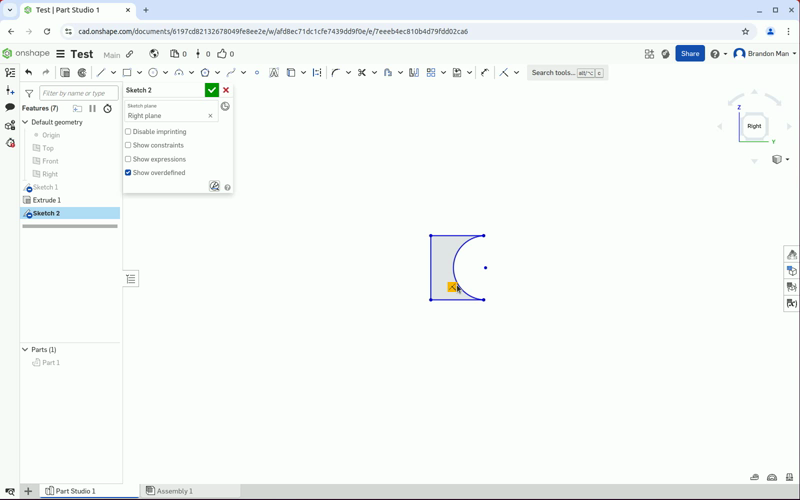
scroll(-6)
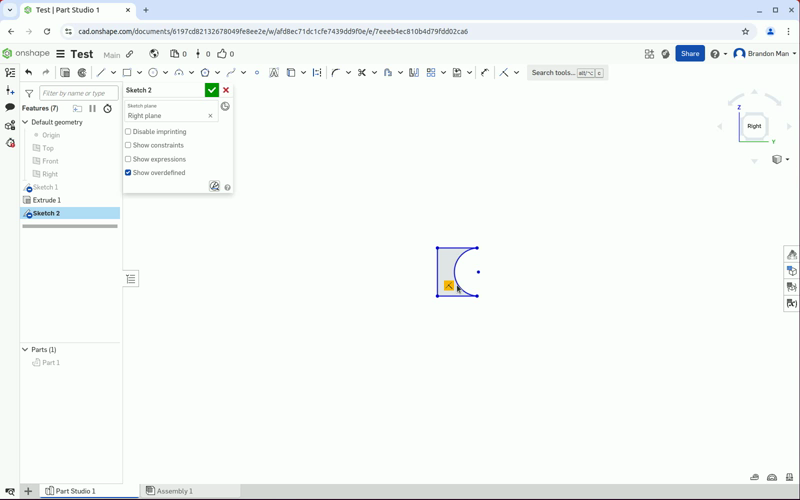
scroll(-6)
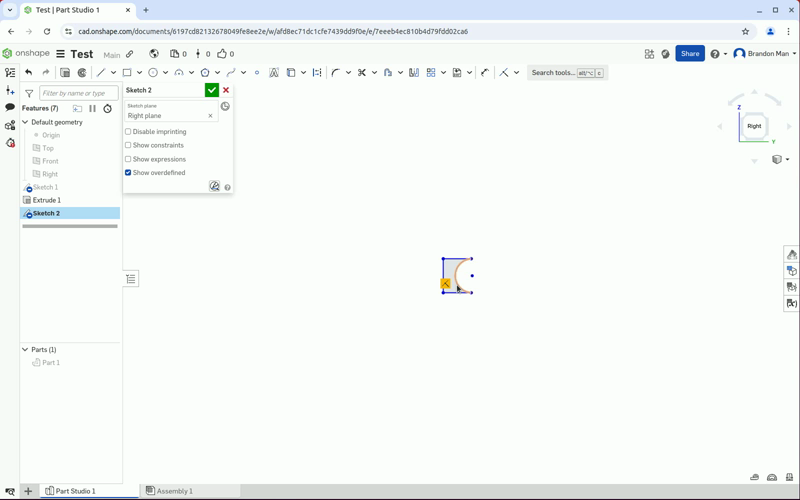
scroll(-6)
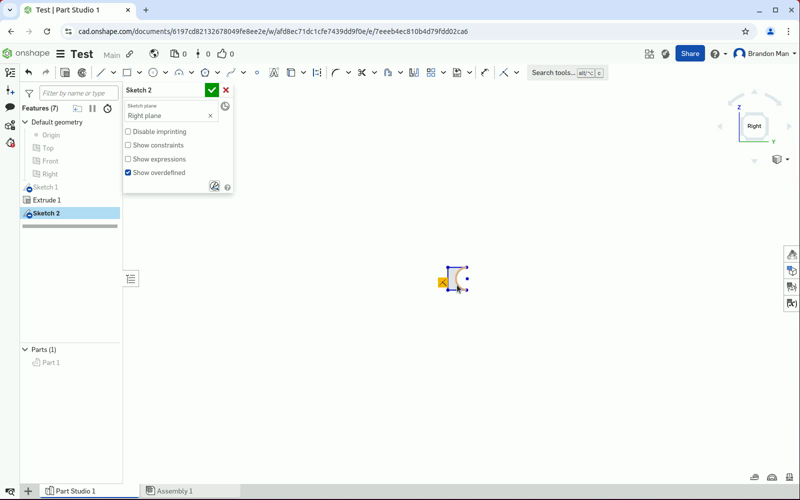
scroll(-6)
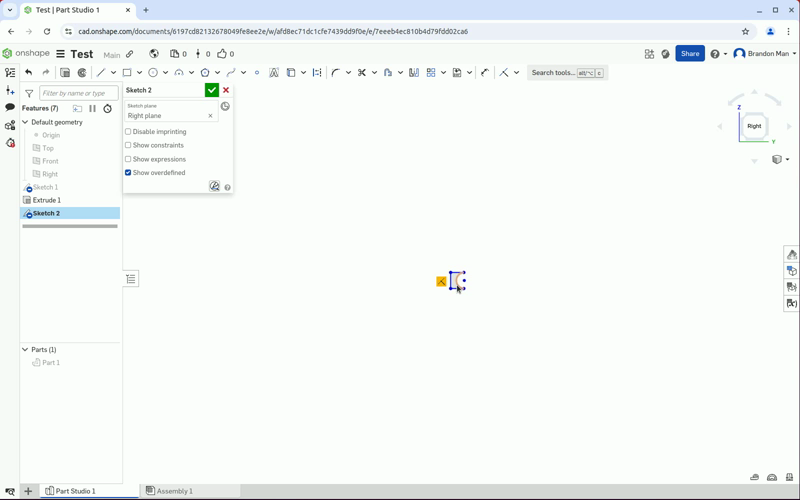
scroll(-6)
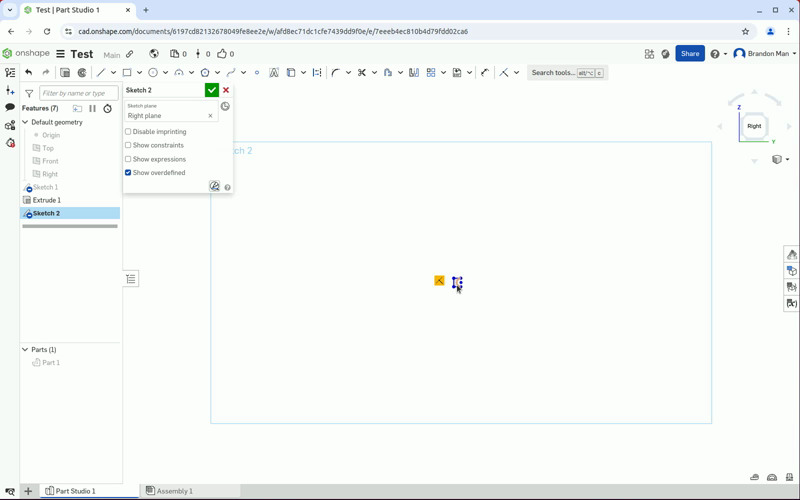
mouse_move(73, 352)
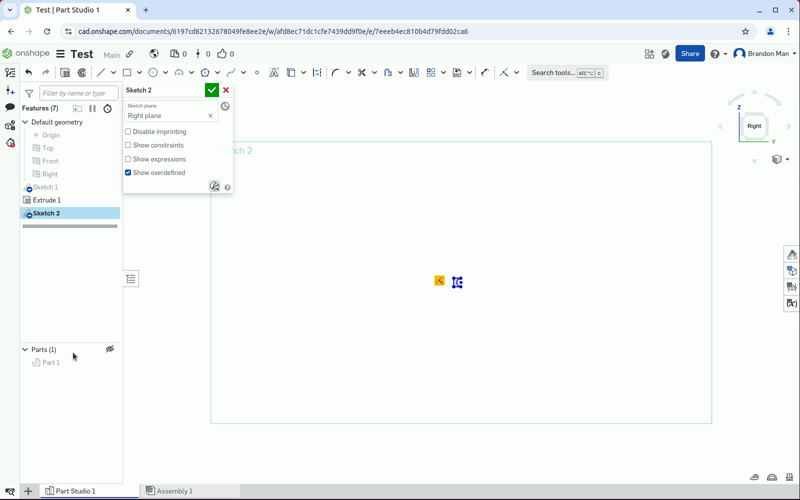
key(shift+y)
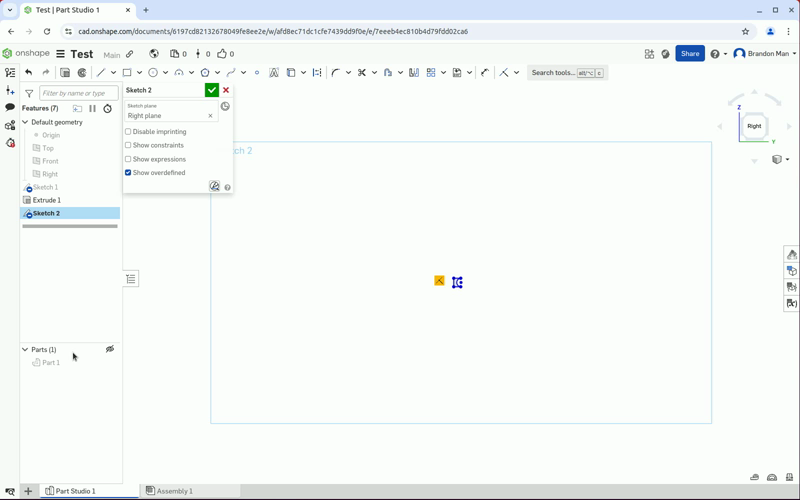
key(shift+e)
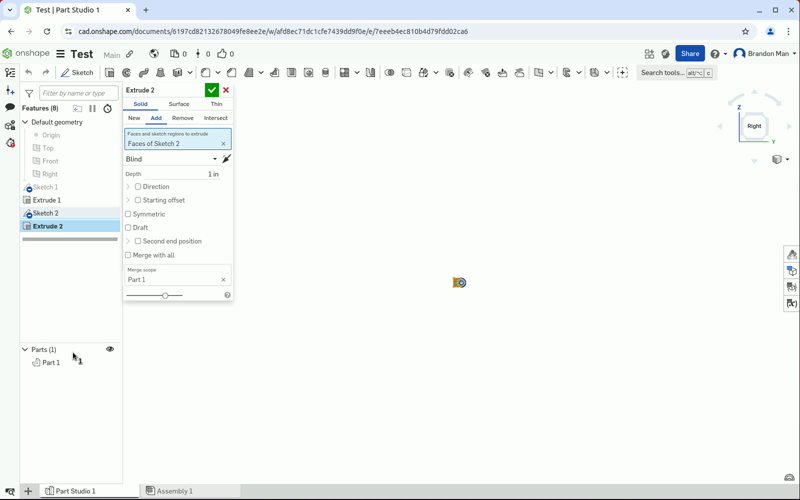
mouse_move(143, 106)
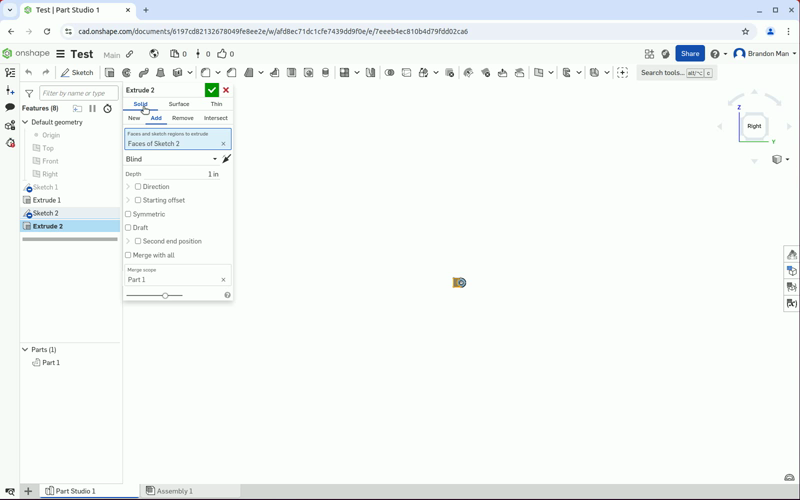
click(143, 106)
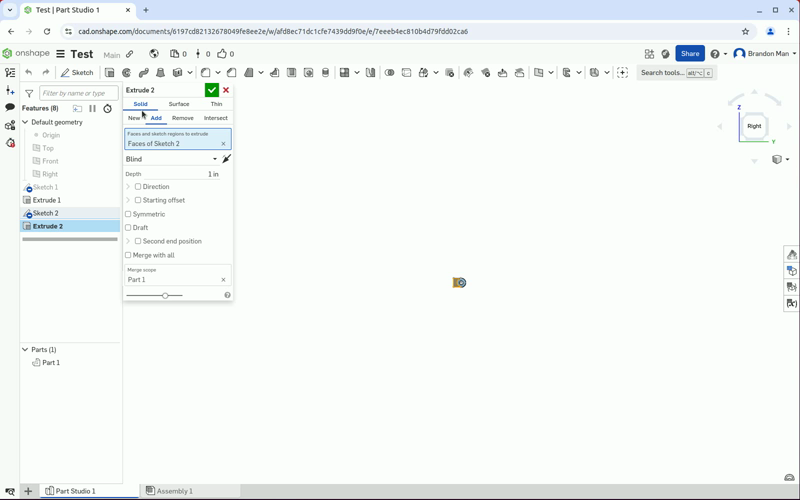
mouse_move(137, 120)
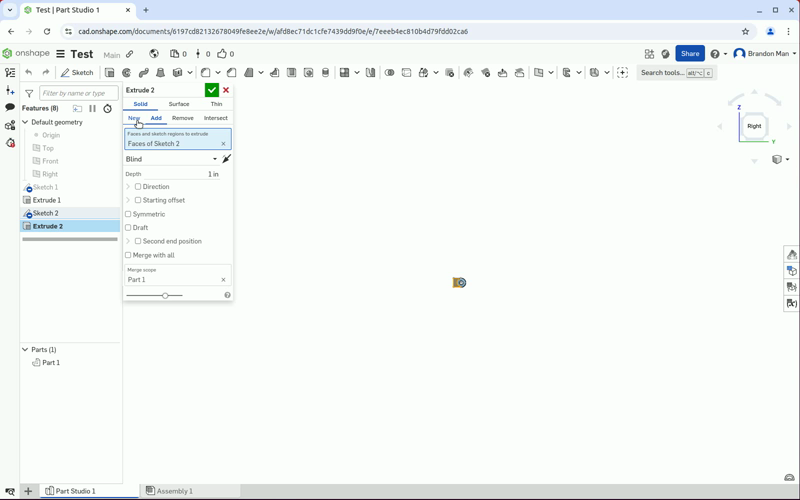
click(137, 120)
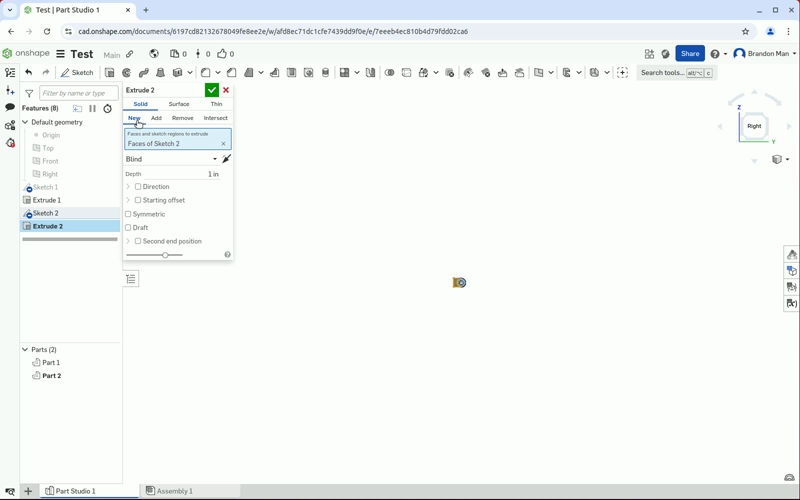
key(tab, 4)
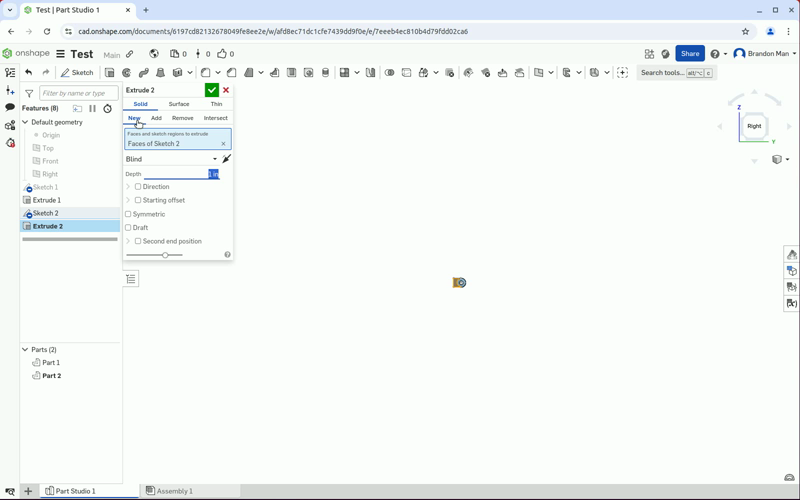
text(0.722)
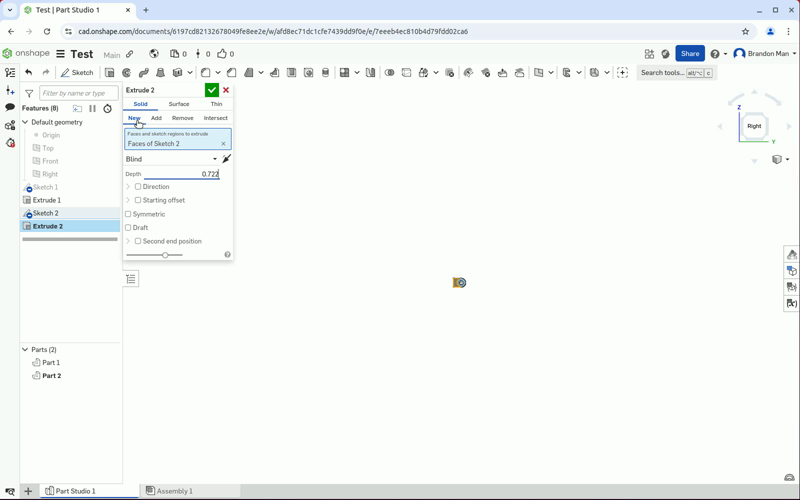
key(enter)
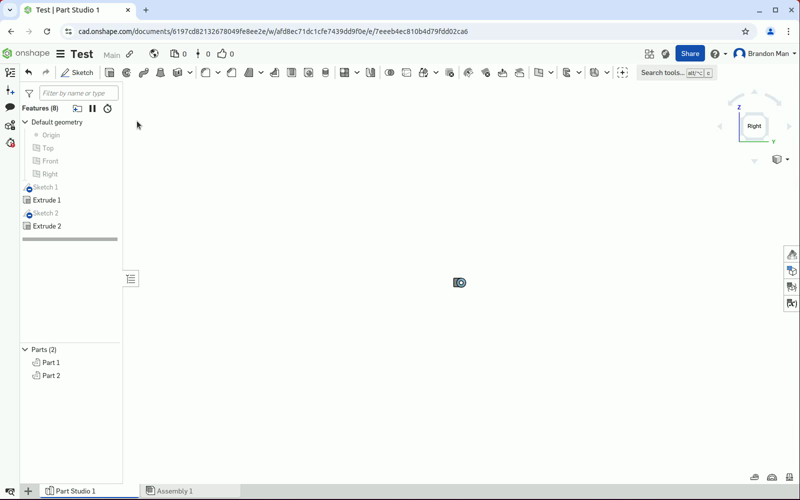
key(shift+h)
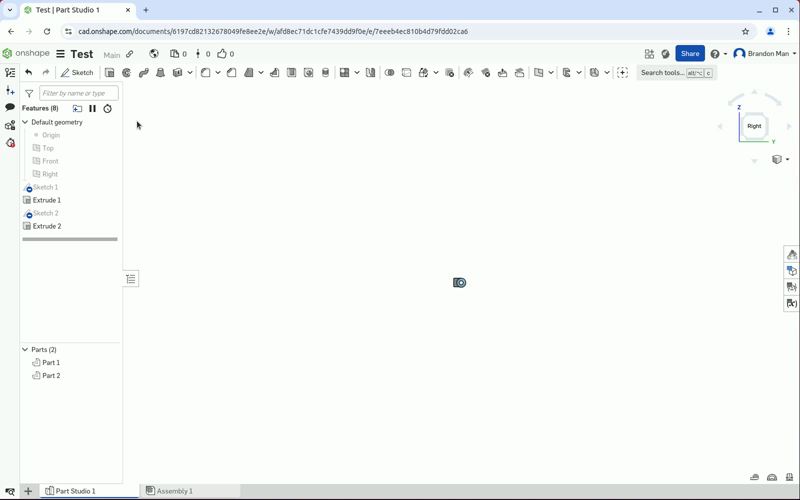
key(shift+h)
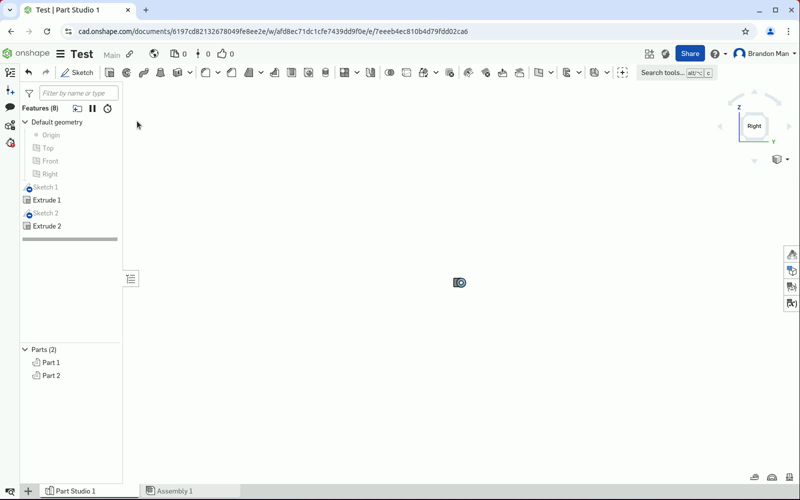
mouse_move(73, 189)
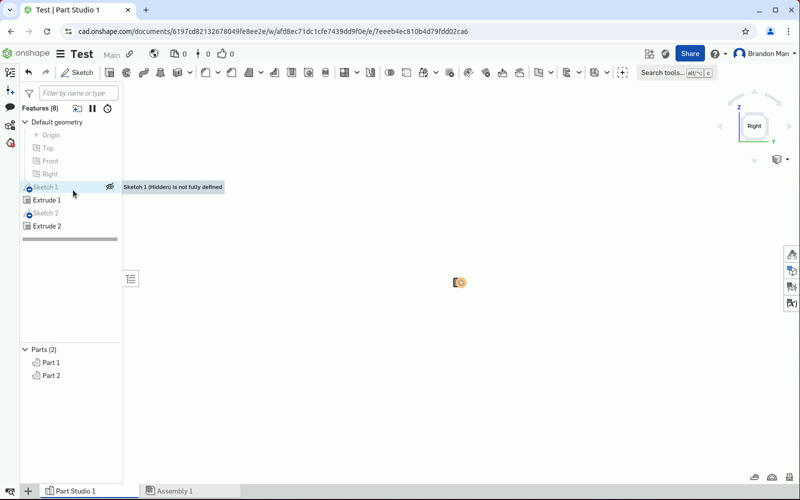
click(73, 189)
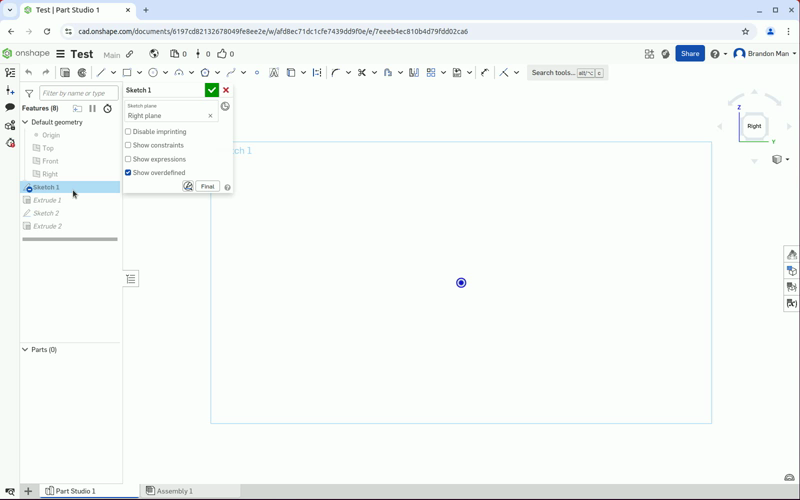
mouse_move(229, 92)
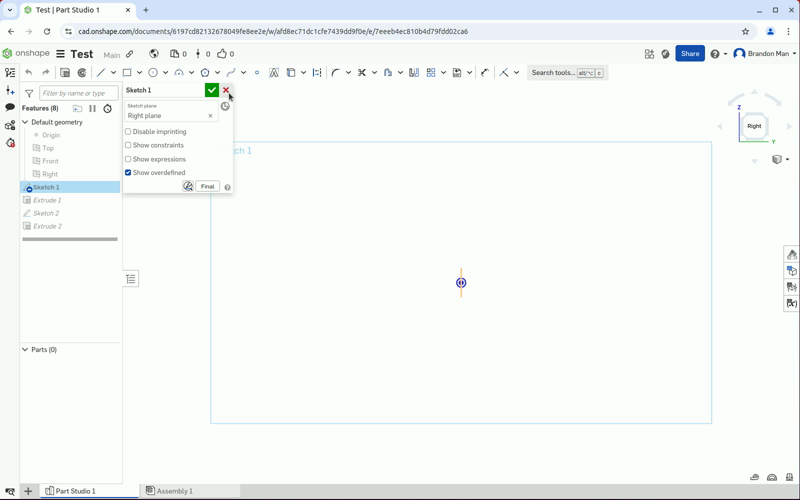
click(229, 92)
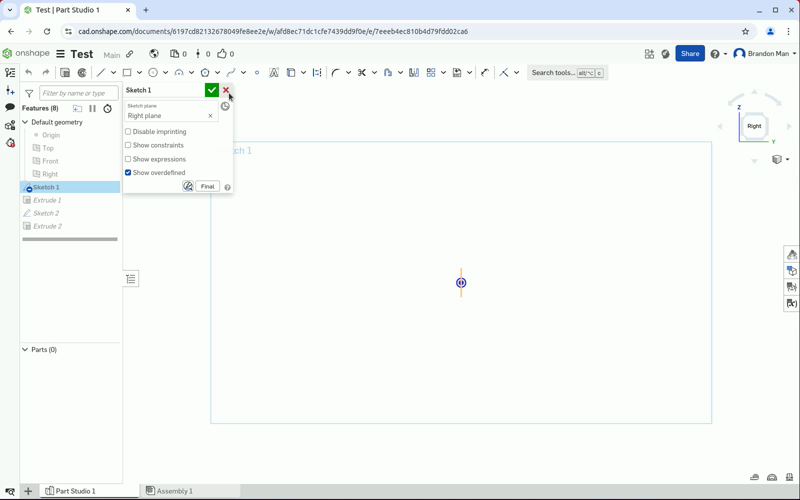
key(shift+s)
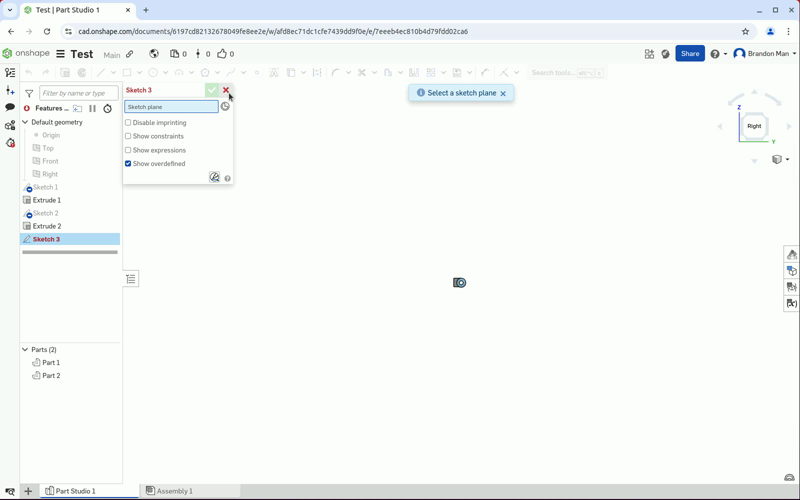
mouse_move(73, 176)
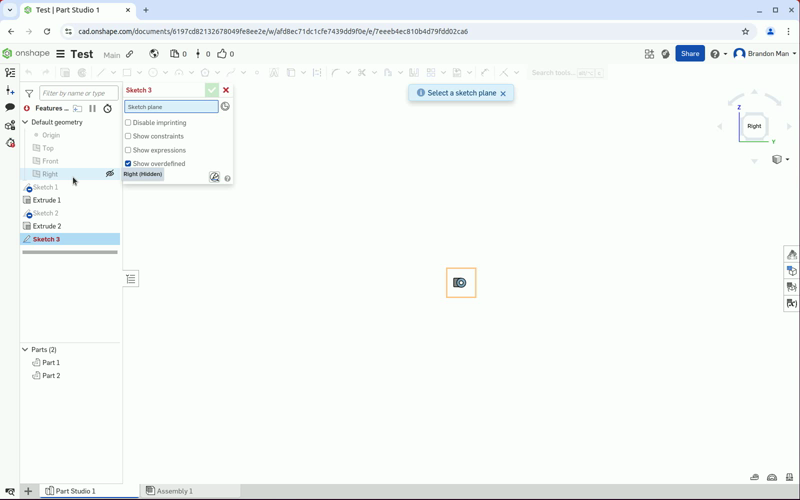
click(73, 176)
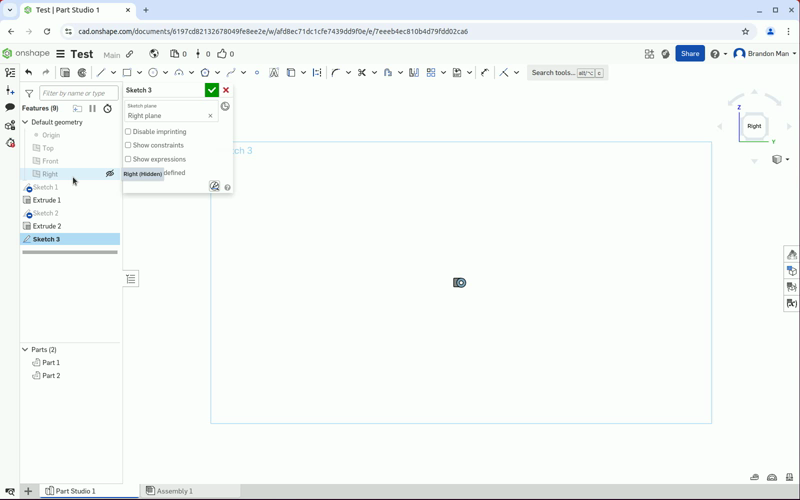
mouse_move(73, 352)
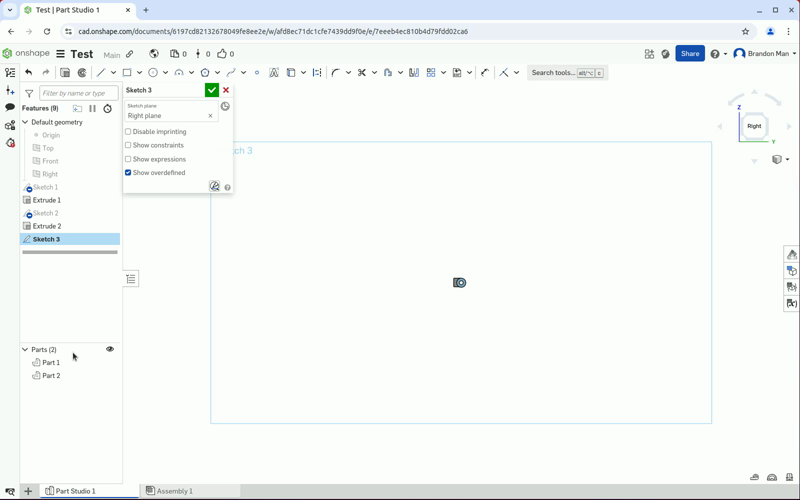
key(y)
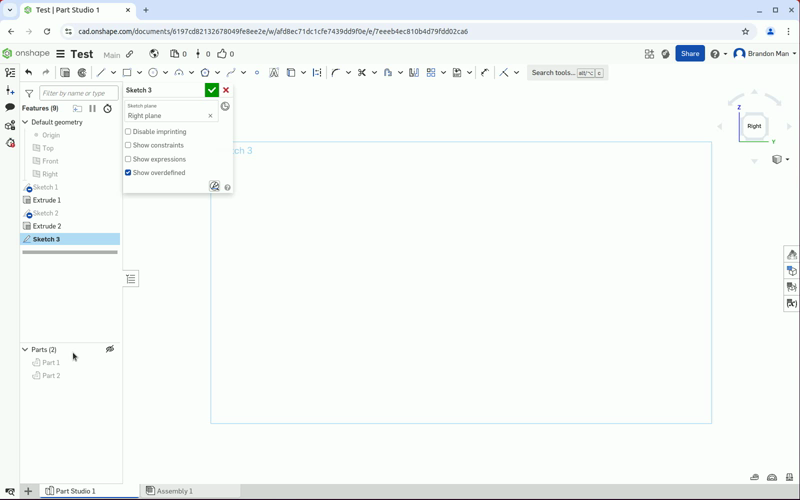
key(l)
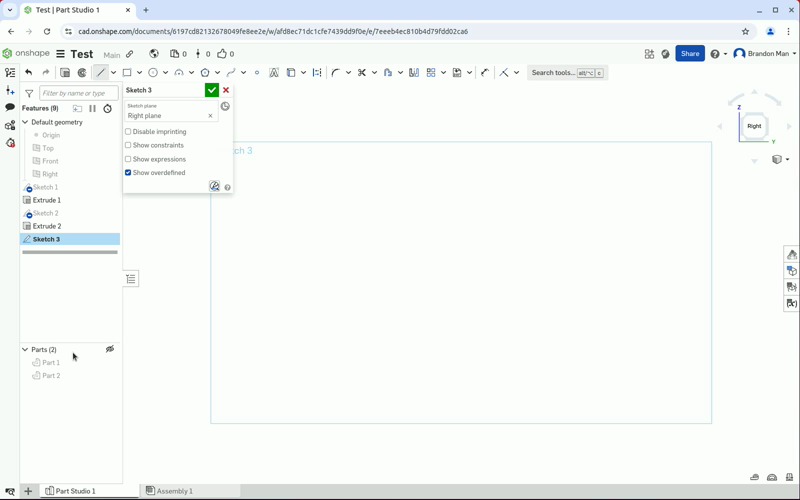
key_down(shift)
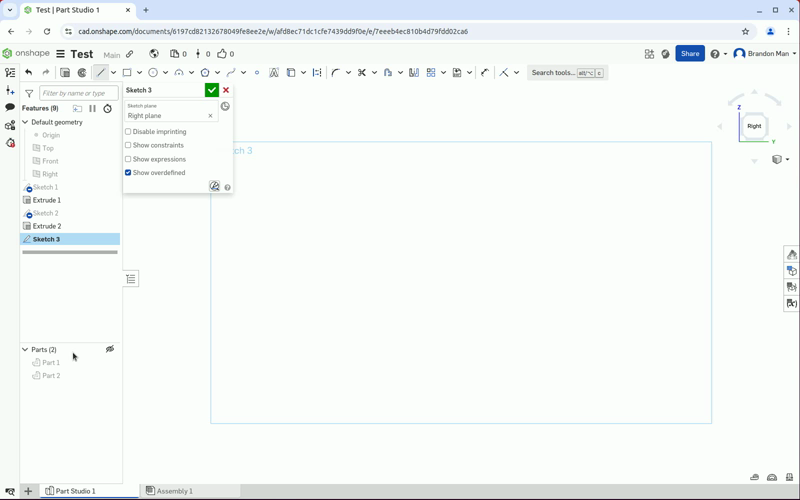
mouse_move(460, 286)
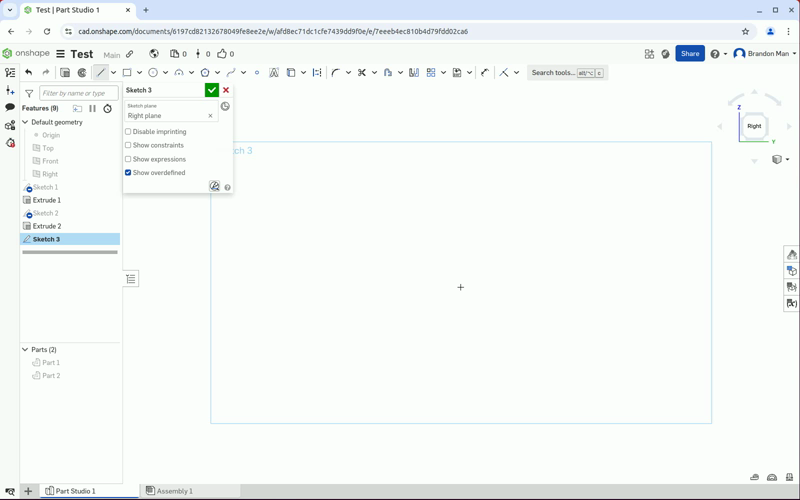
click(460, 286)
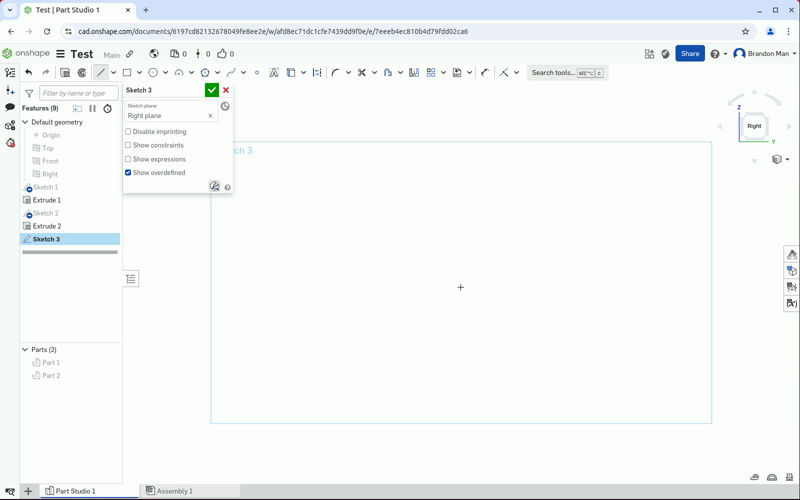
key_up(shift)
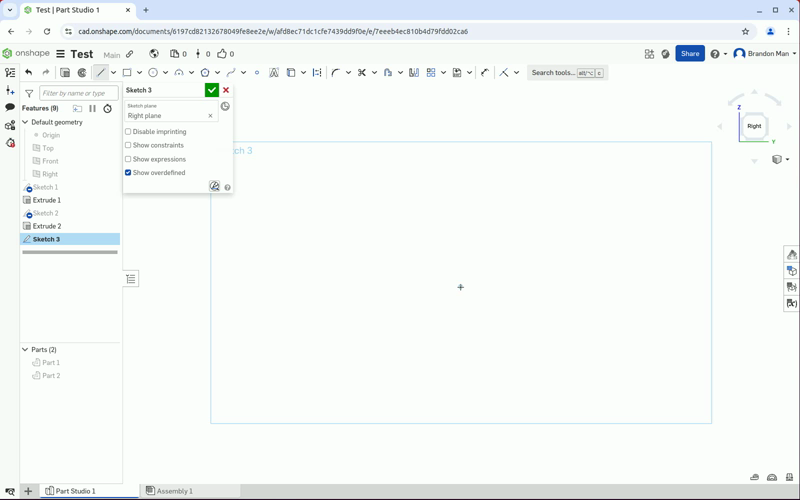
key_down(shift)
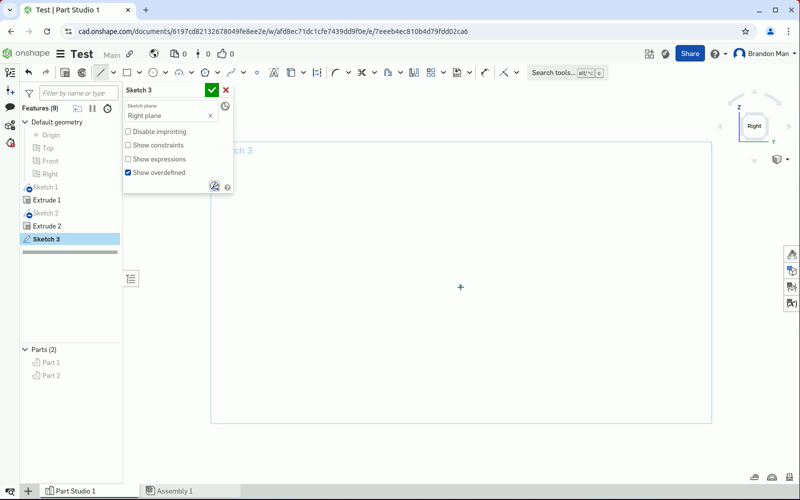
mouse_move(490, 286)
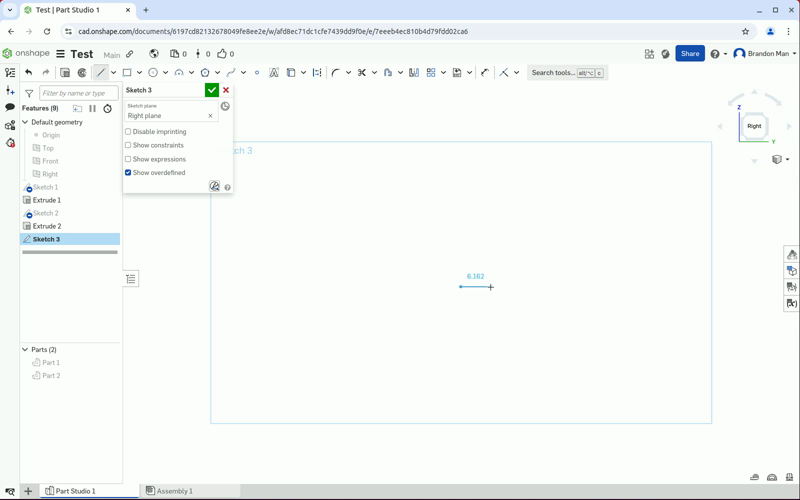
mouse_move(467, 286)
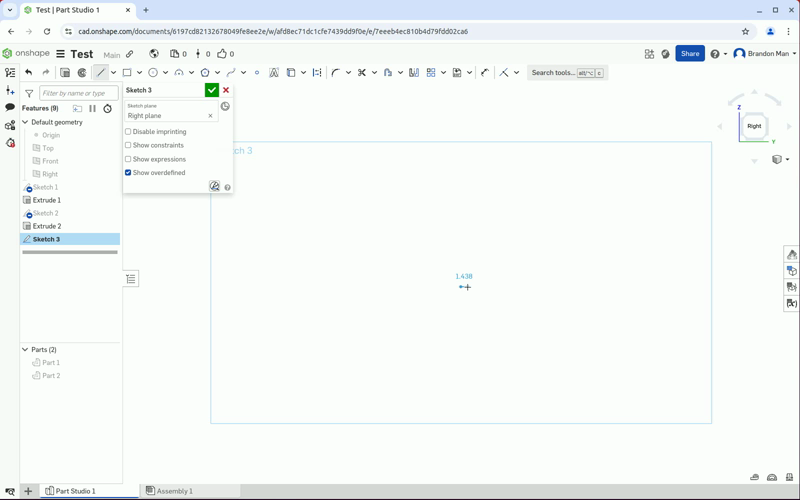
scroll(6)
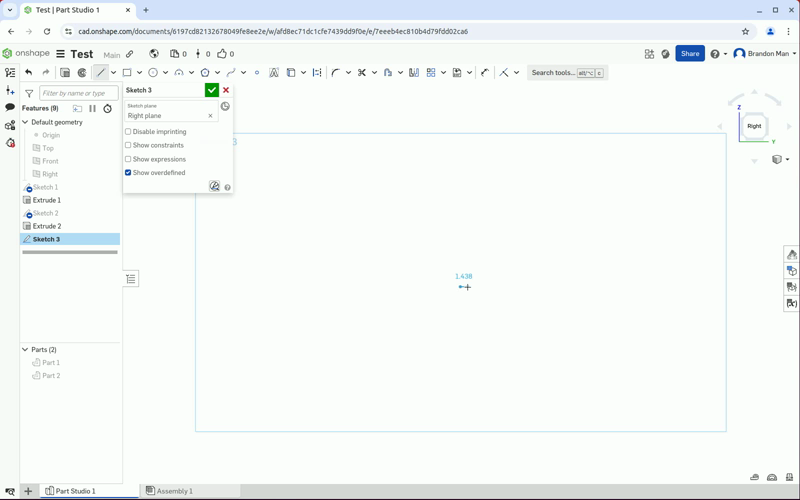
scroll(6)
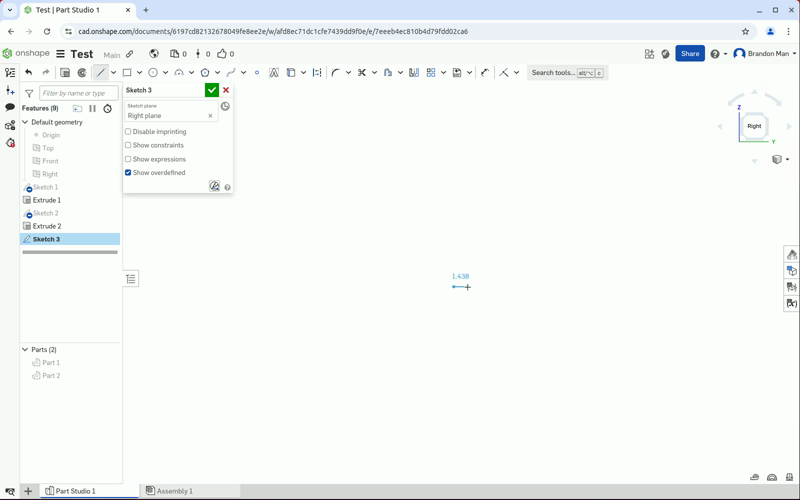
scroll(6)
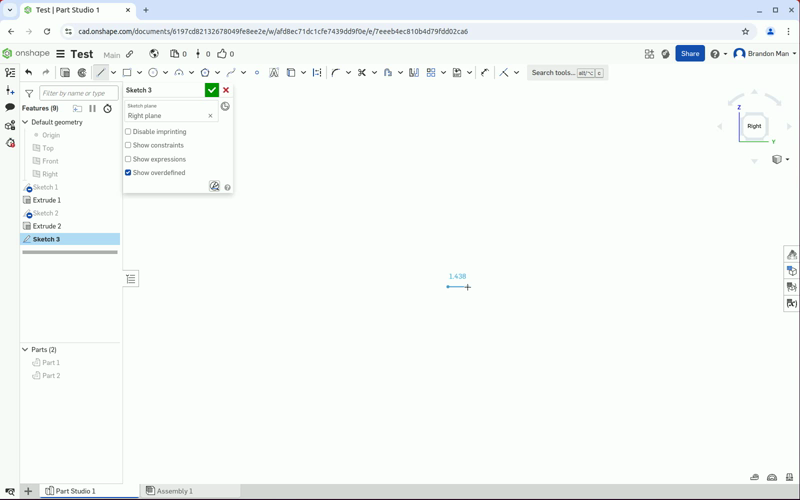
scroll(6)
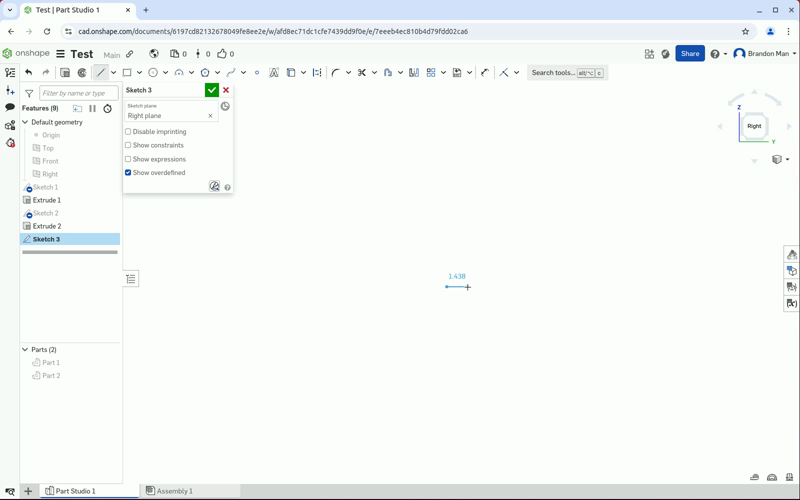
scroll(6)
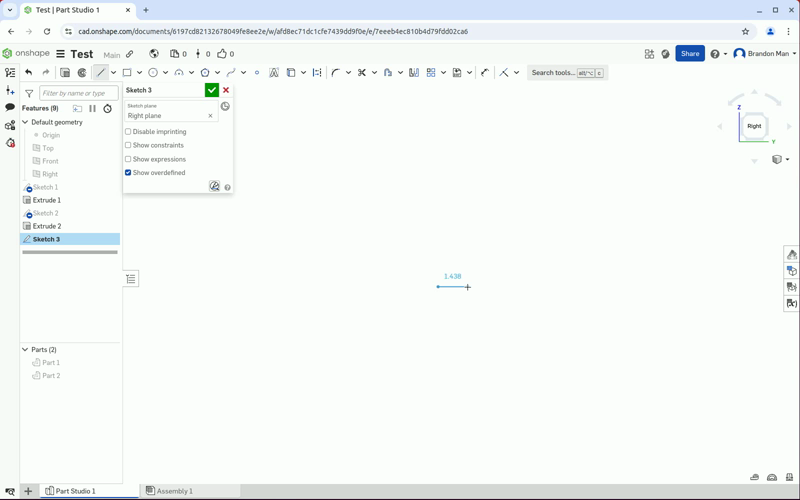
scroll(6)
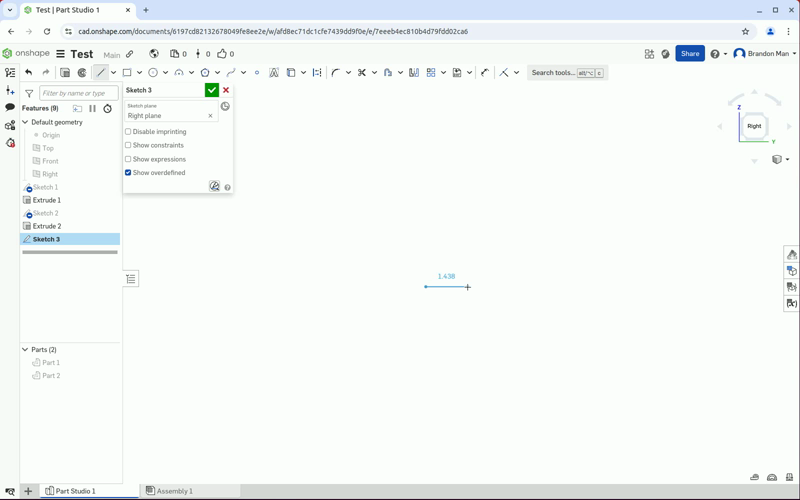
scroll(6)
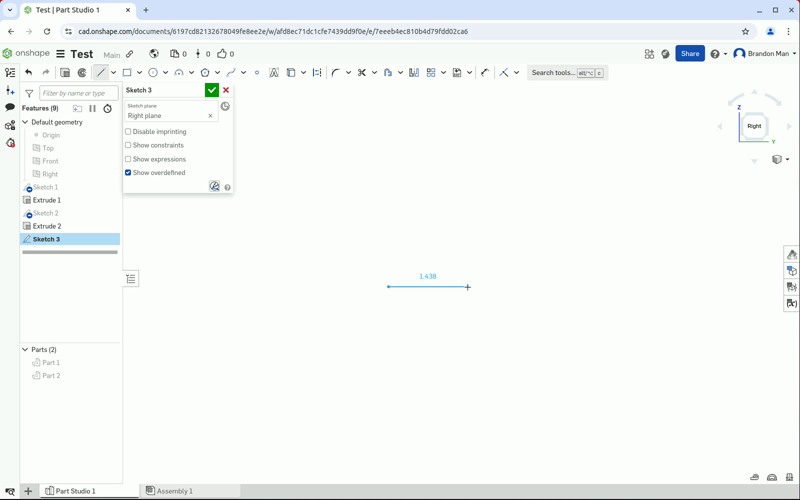
click(467, 286)
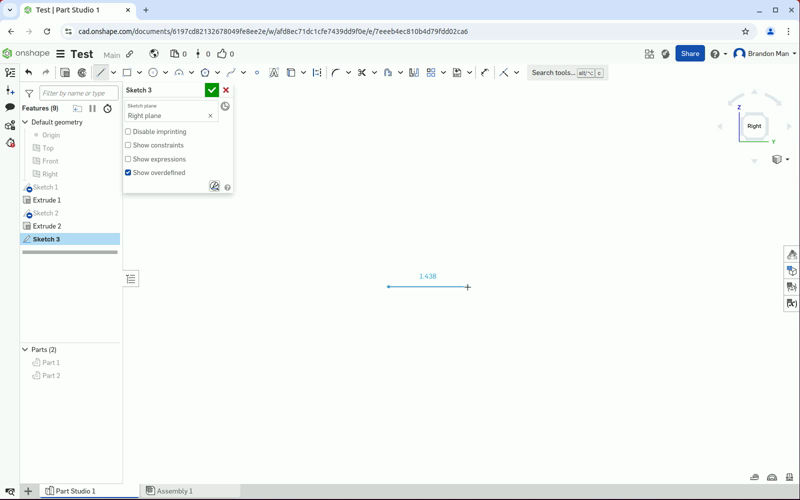
scroll(-6)
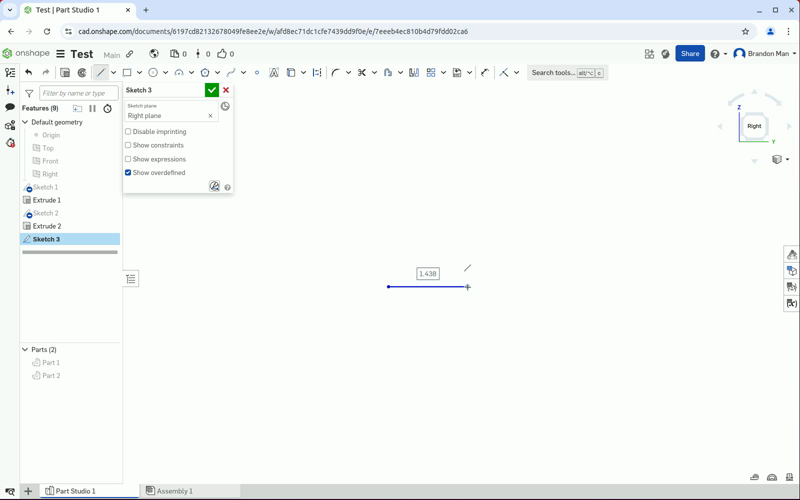
scroll(-6)
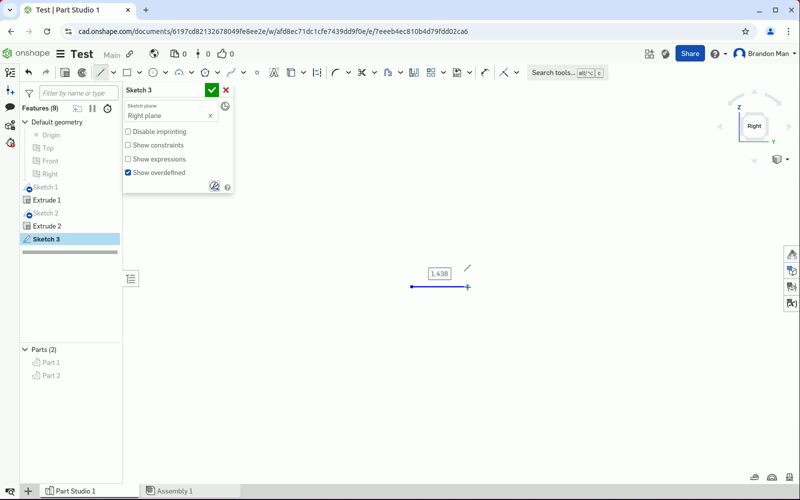
scroll(-6)
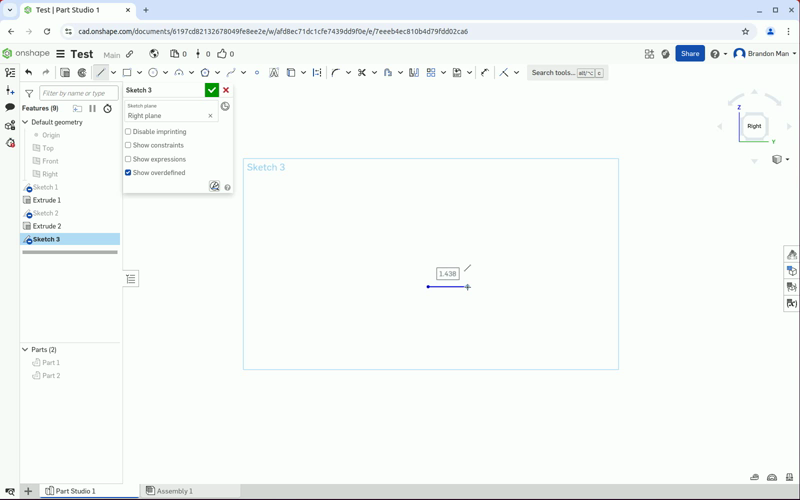
scroll(-6)
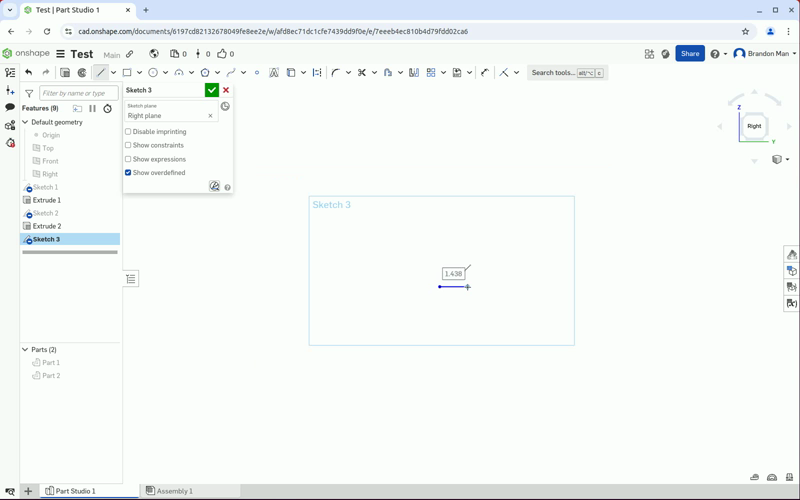
scroll(-6)
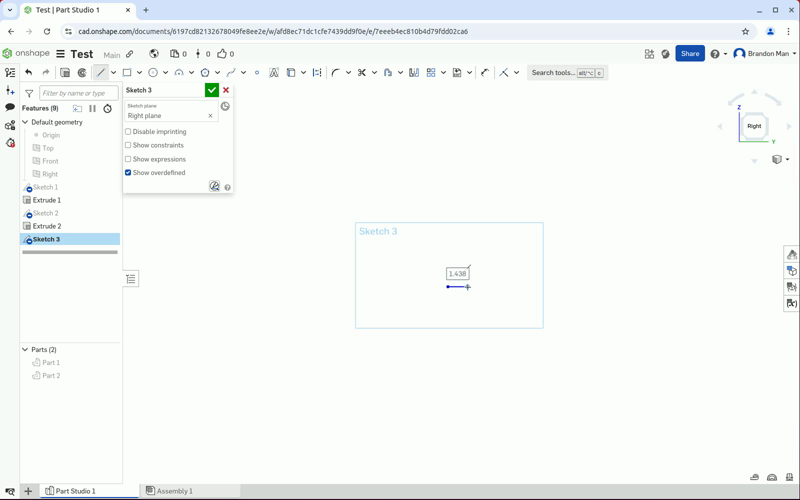
scroll(-6)
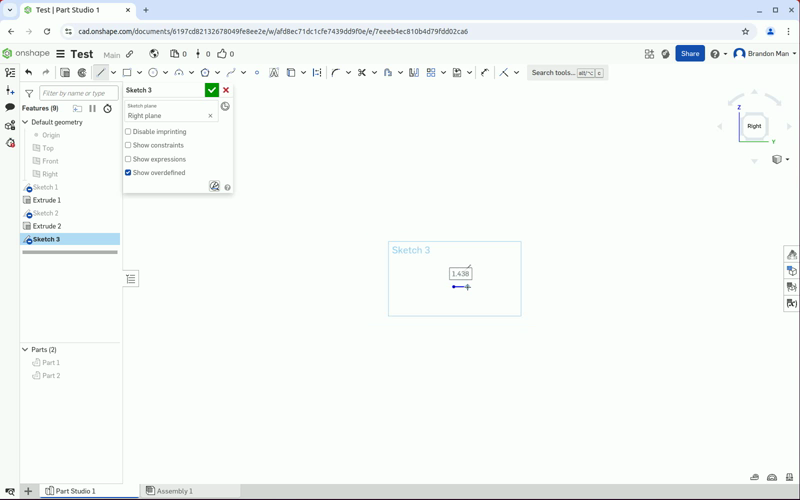
scroll(-6)
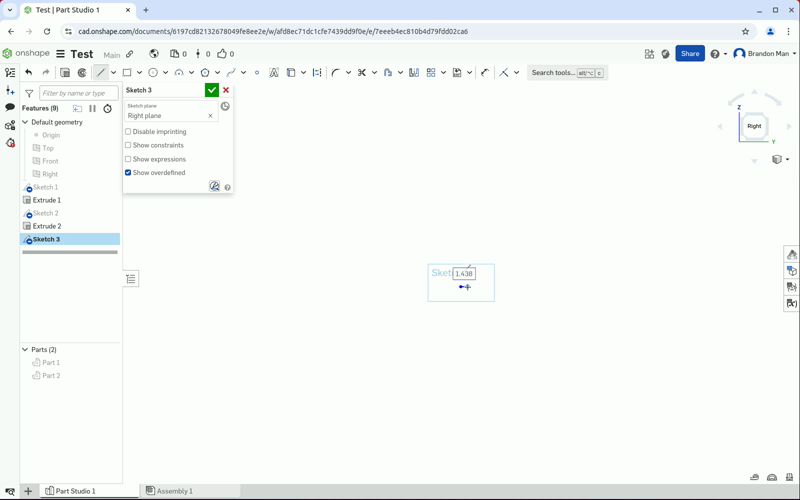
key_up(shift)
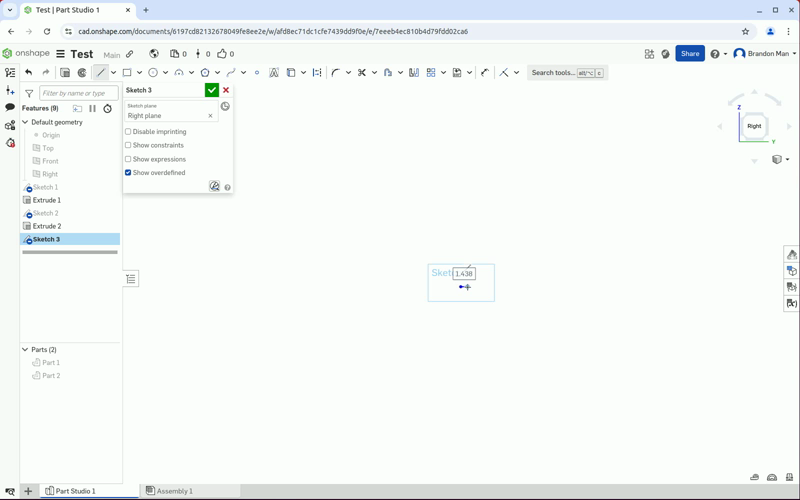
key_down(shift)
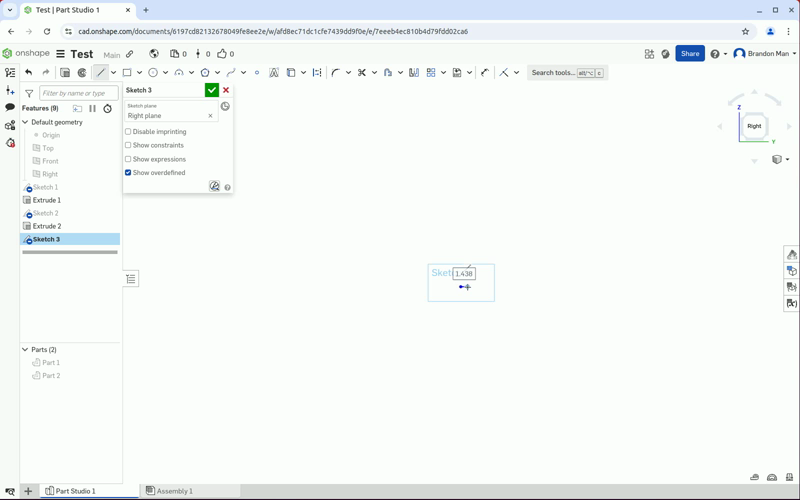
mouse_move(498, 286)
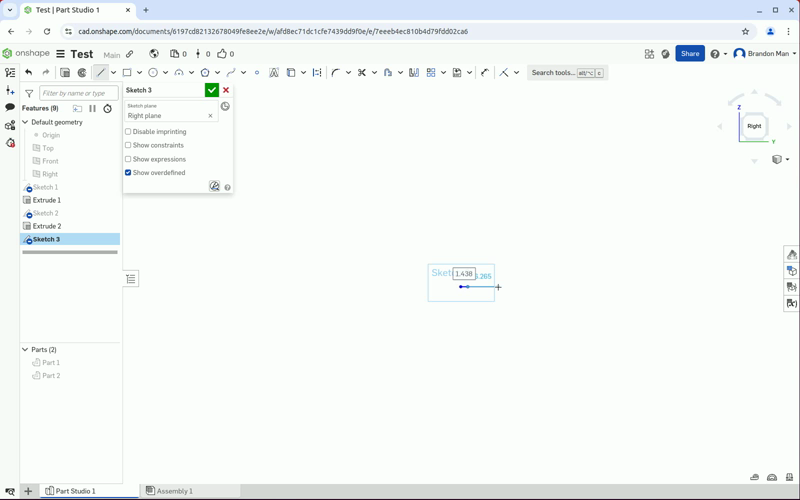
mouse_move(467, 278)
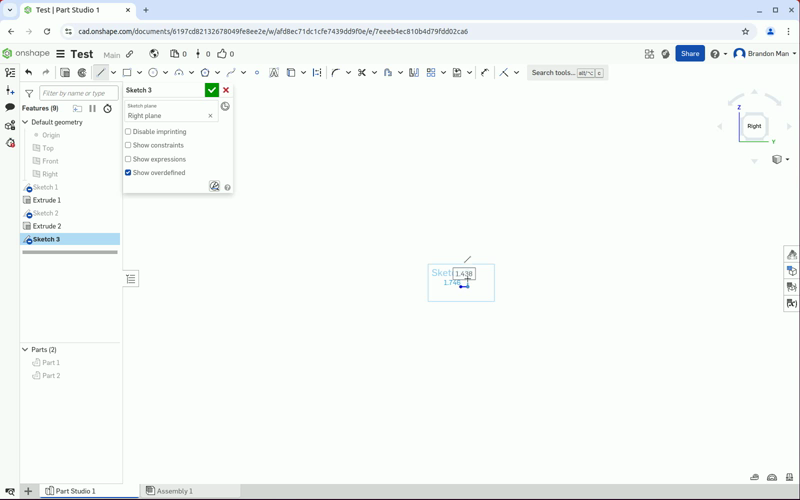
click(467, 278)
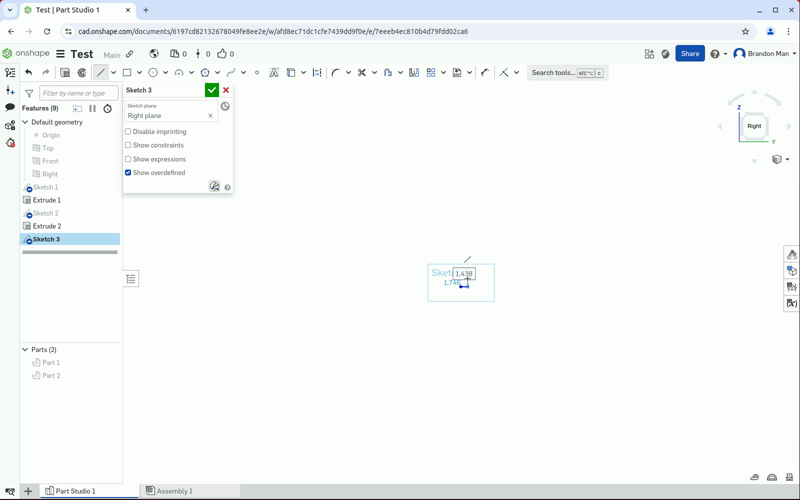
key_up(shift)
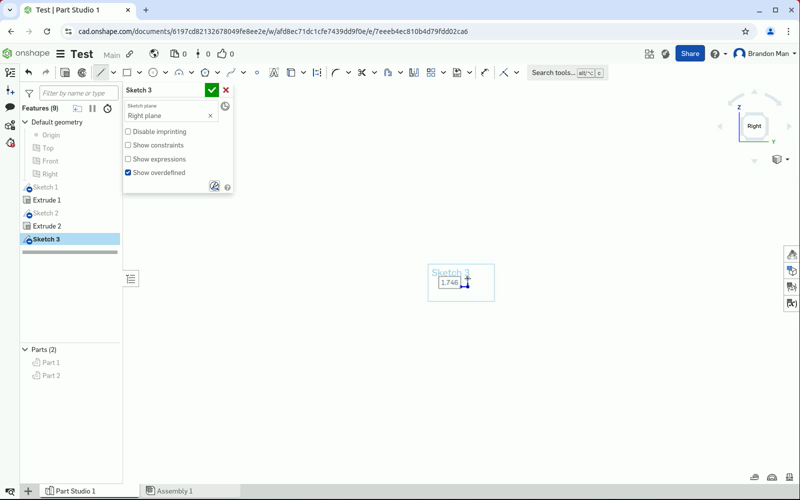
key_down(shift)
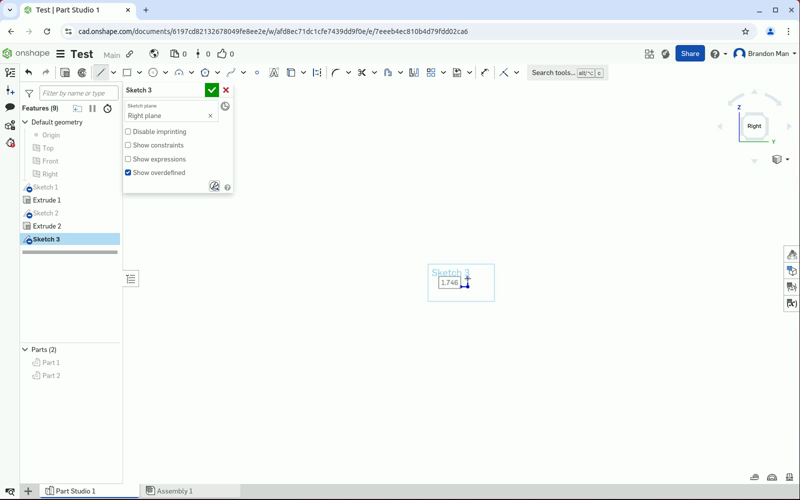
mouse_move(498, 278)
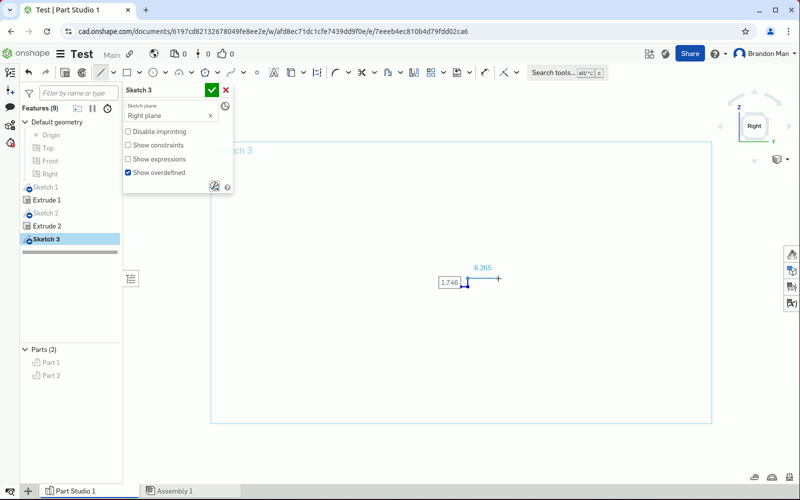
mouse_move(460, 278)
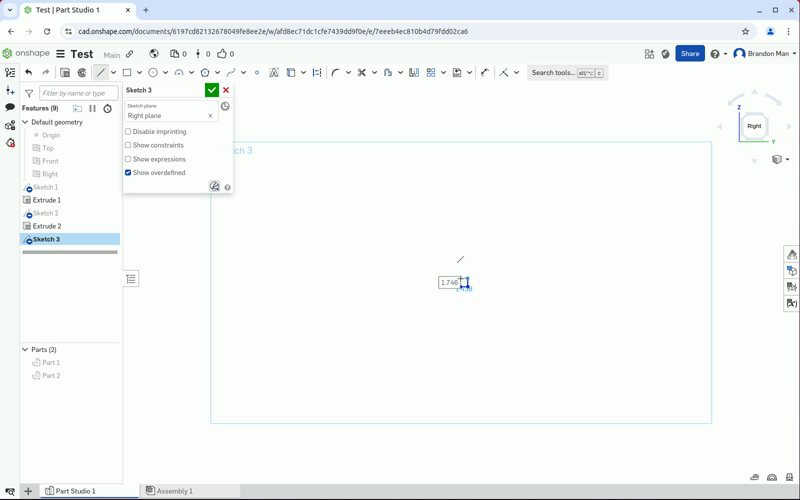
scroll(6)
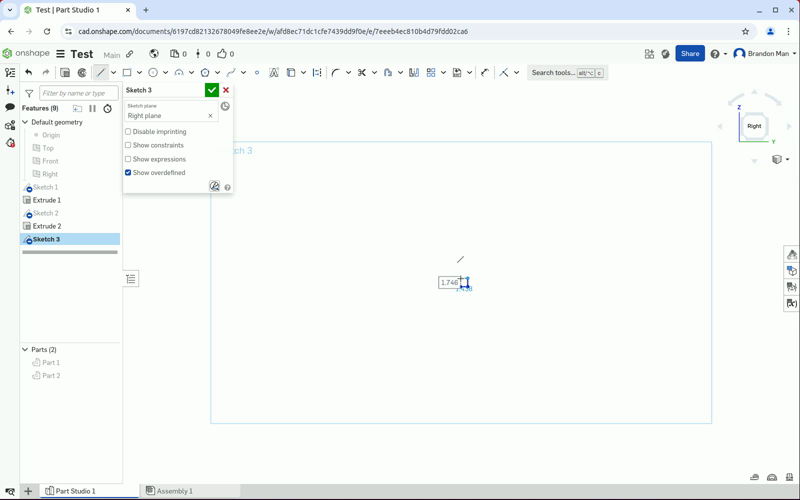
scroll(6)
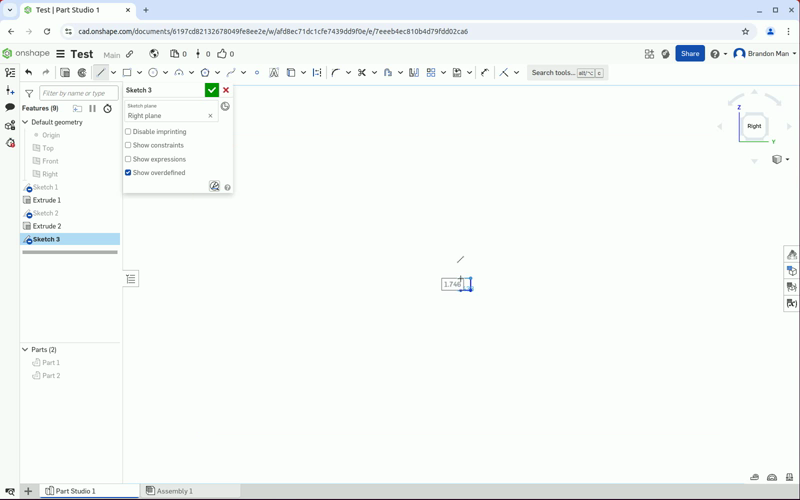
scroll(6)
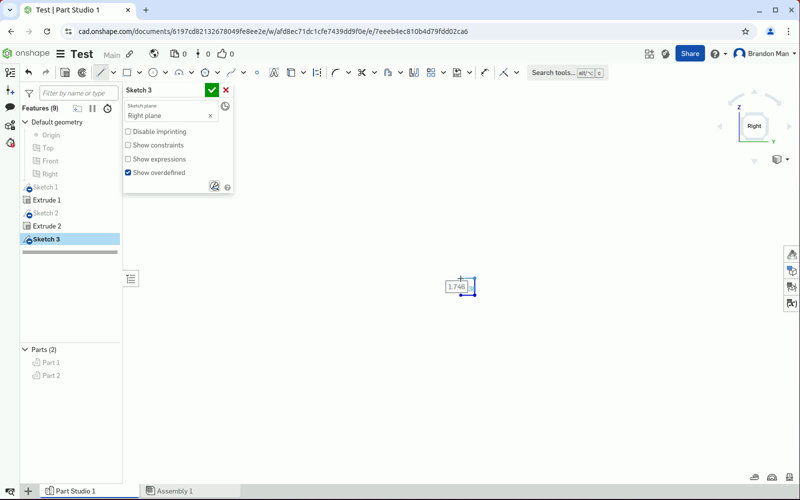
scroll(6)
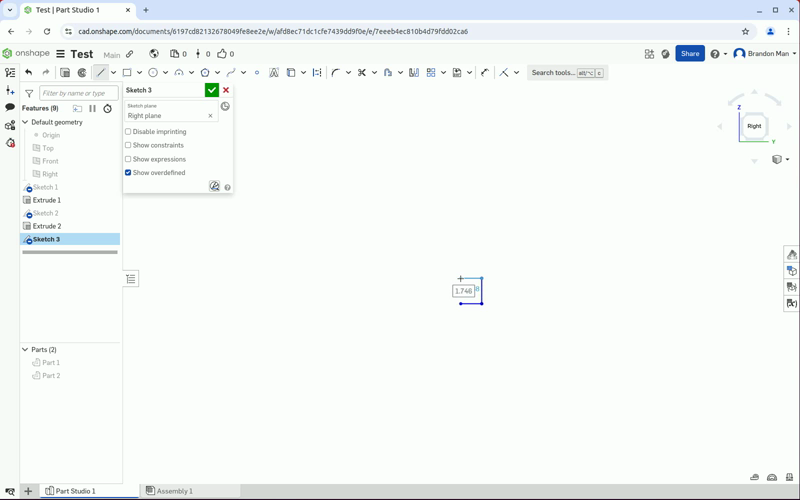
scroll(6)
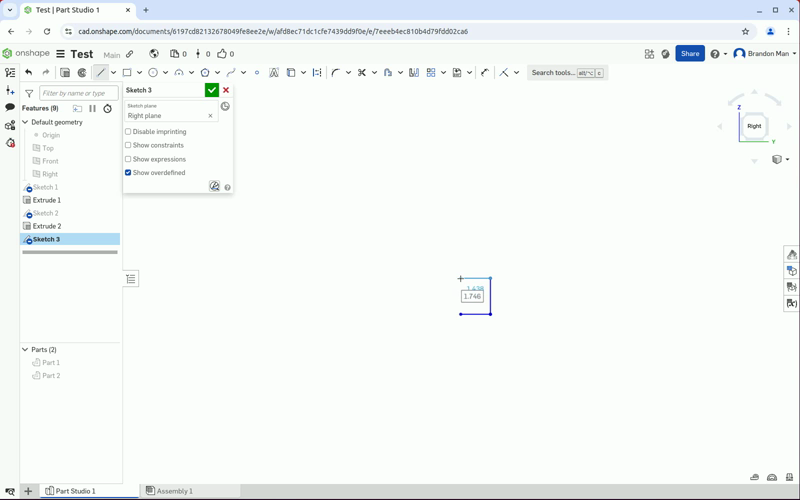
scroll(6)
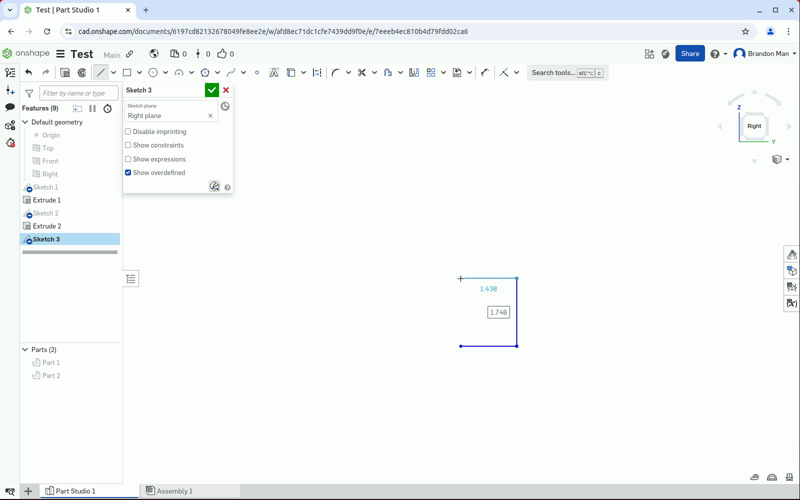
scroll(6)
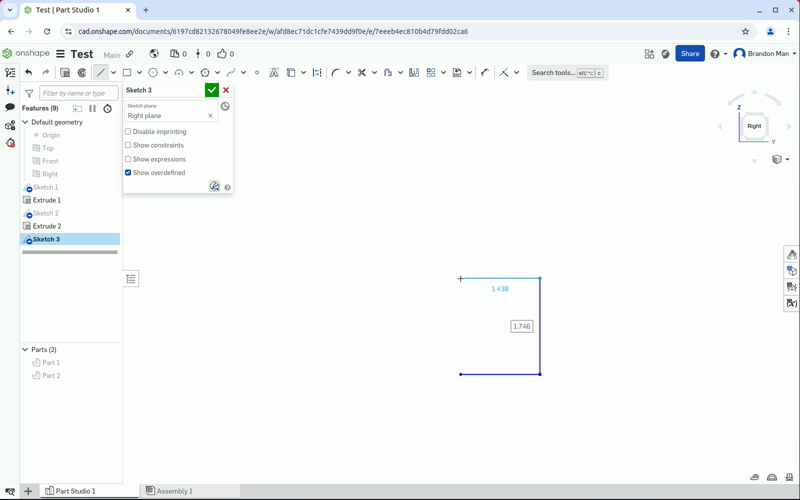
click(460, 278)
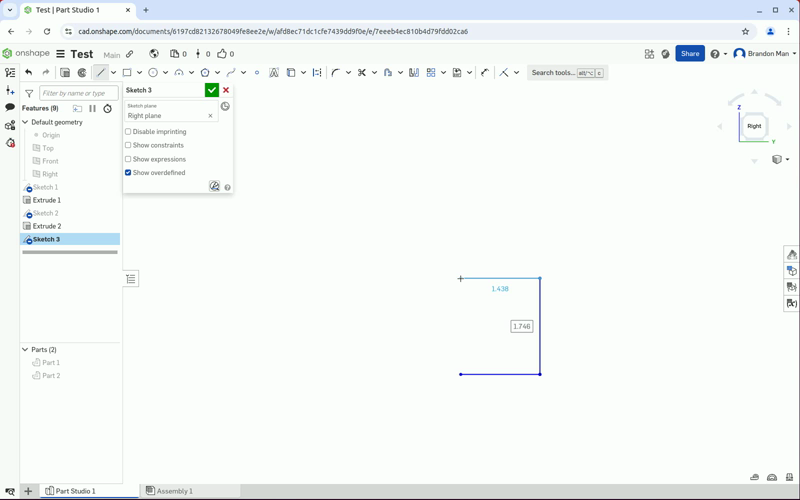
scroll(-6)
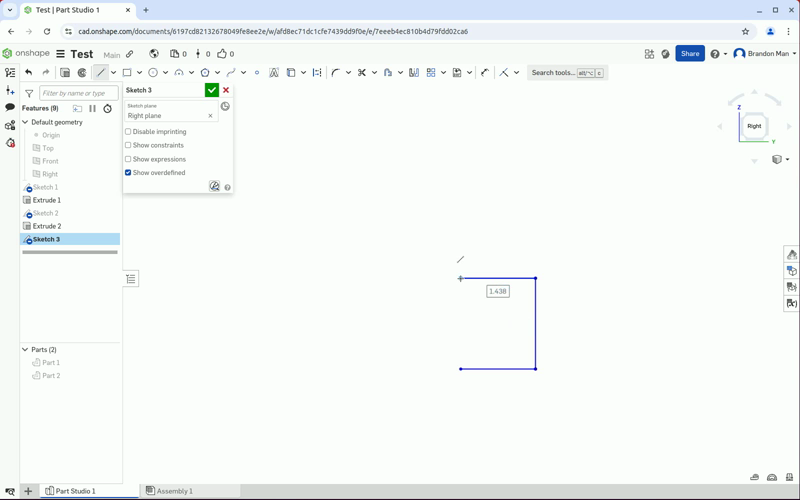
scroll(-6)
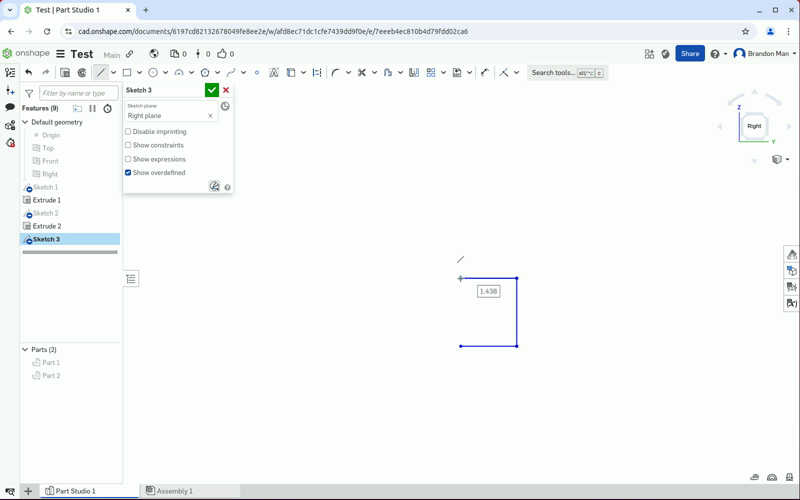
scroll(-6)
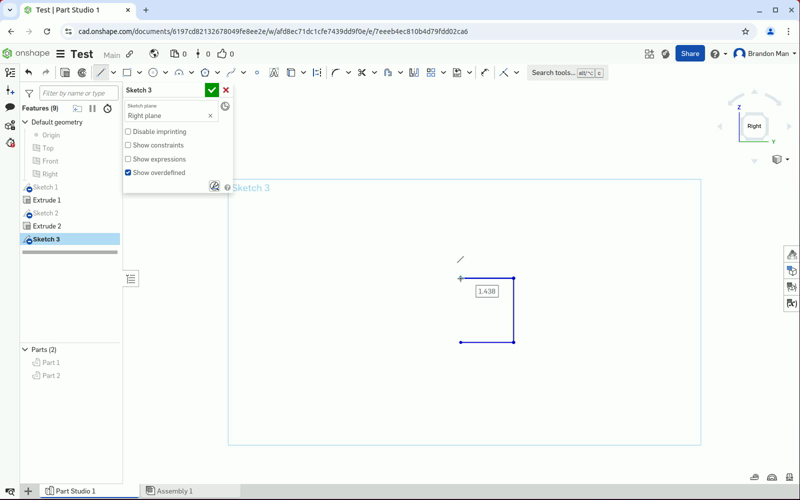
scroll(-6)
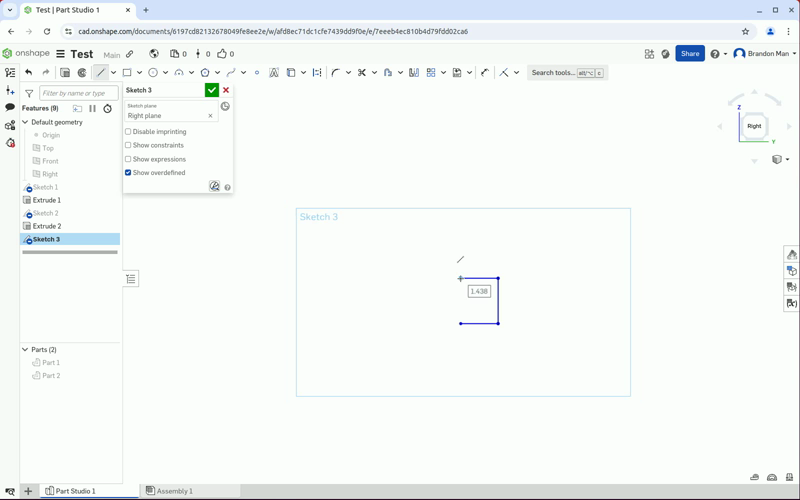
scroll(-6)
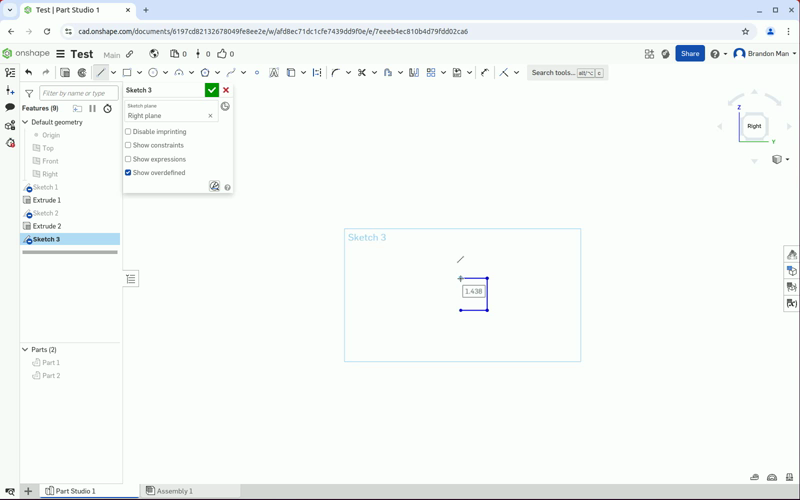
scroll(-6)
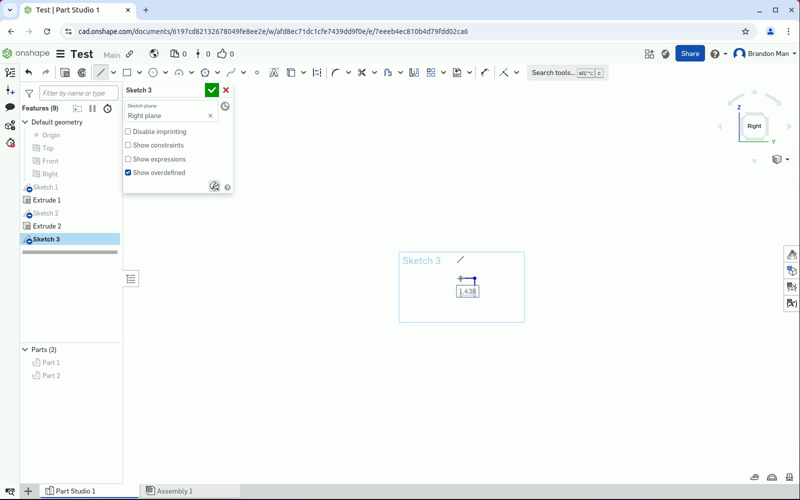
scroll(-6)
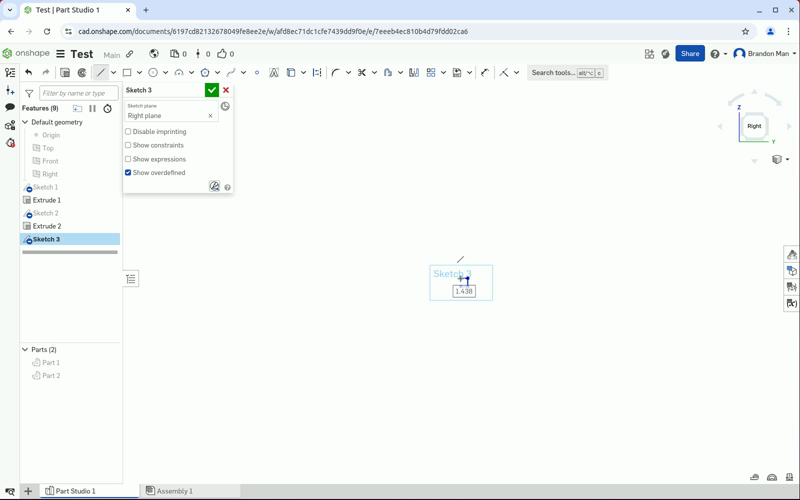
key_up(shift)
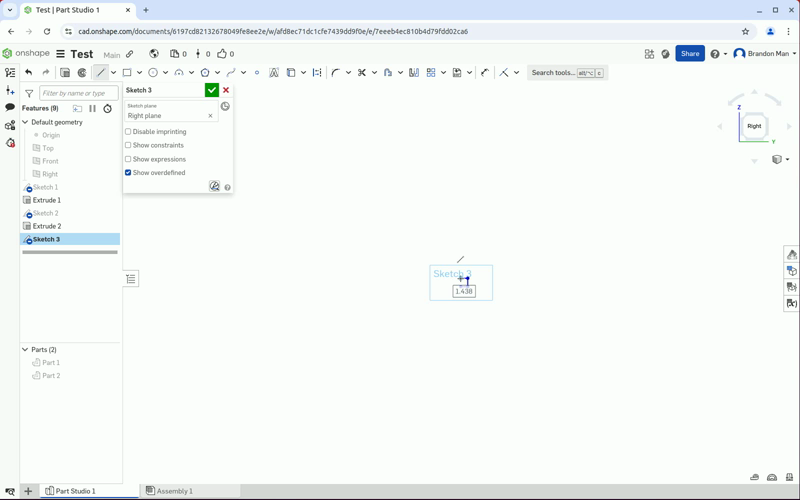
key(esc)
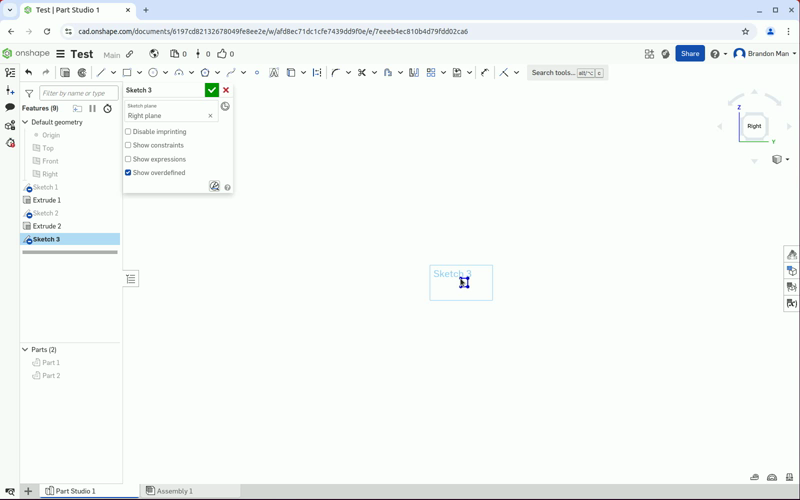
key(a)
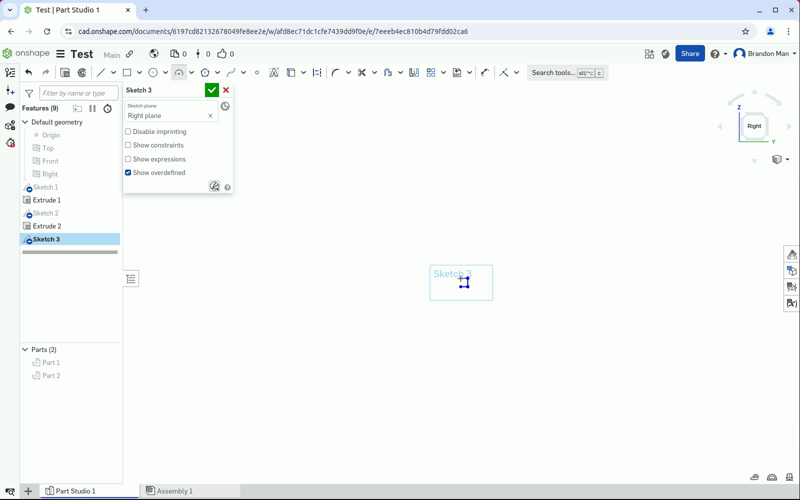
mouse_move(460, 278)
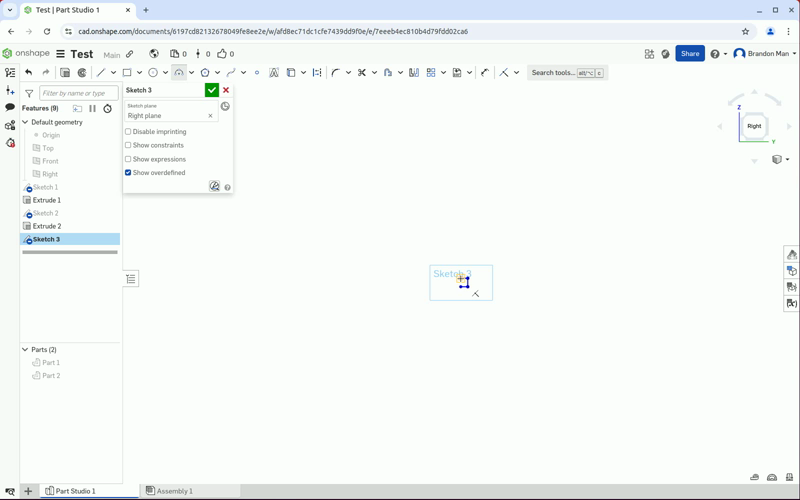
click(460, 278)
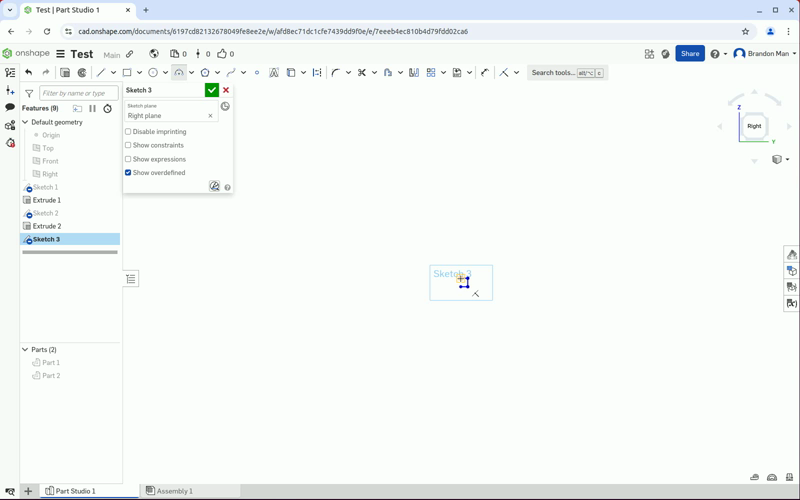
mouse_move(460, 286)
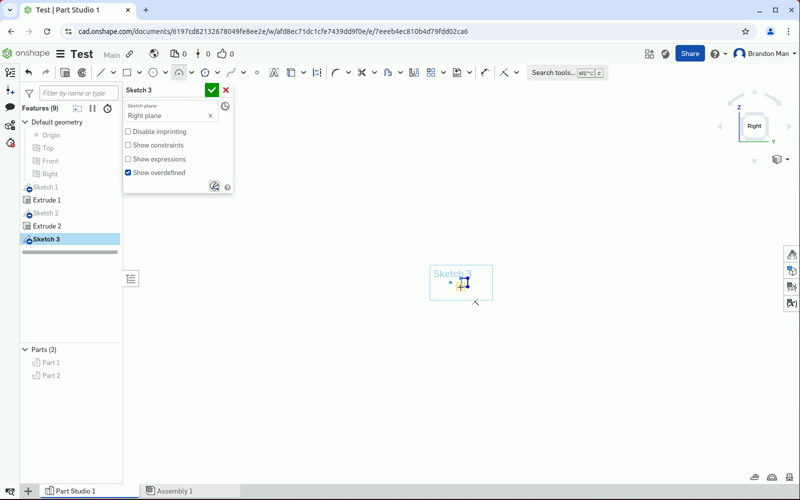
click(460, 286)
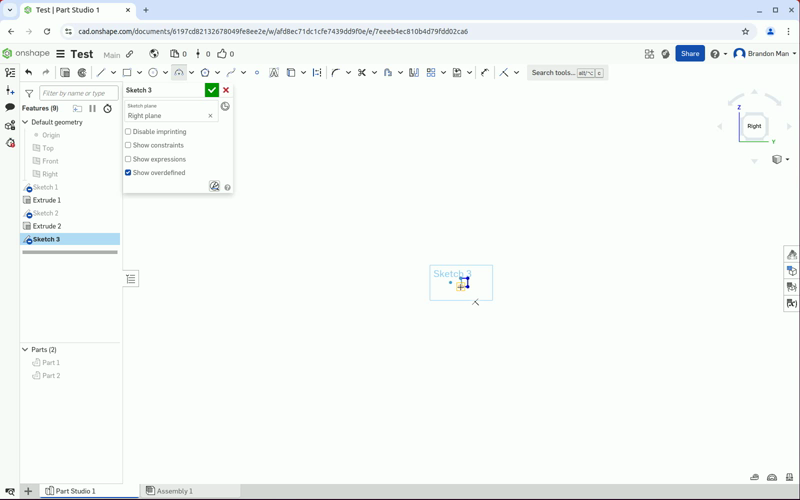
key_down(shift)
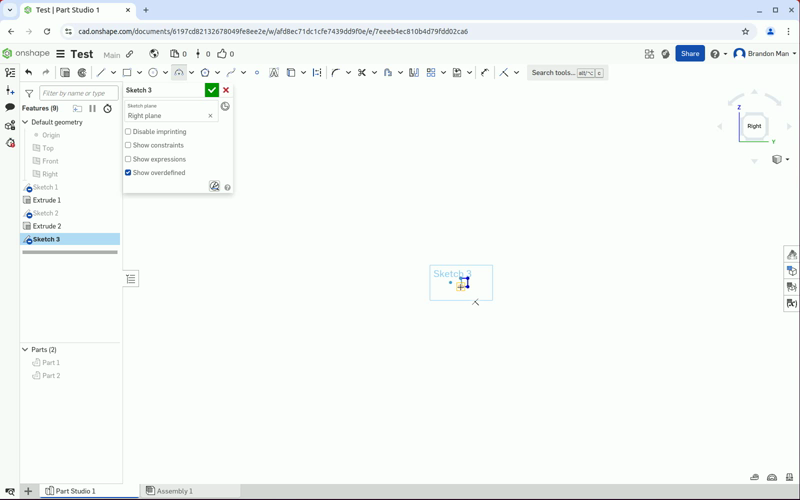
mouse_move(464, 282)
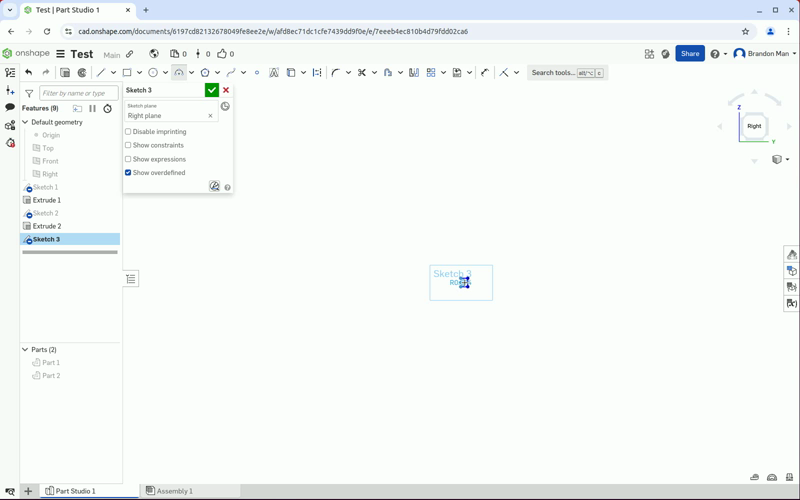
click(464, 282)
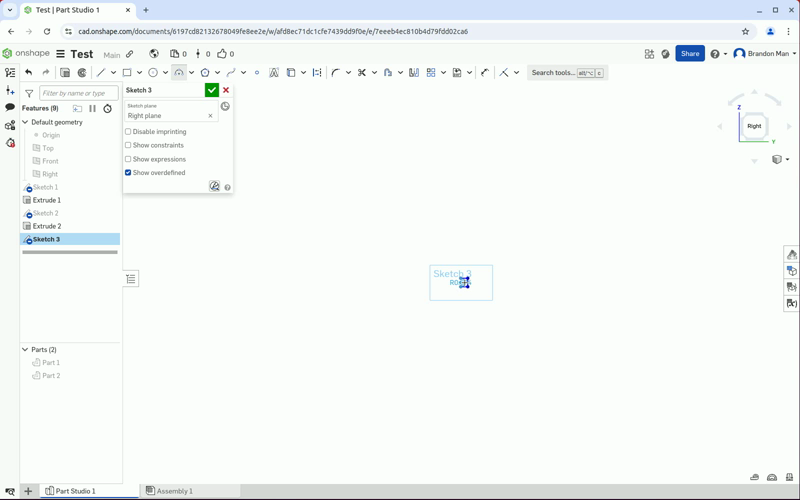
key_up(shift)
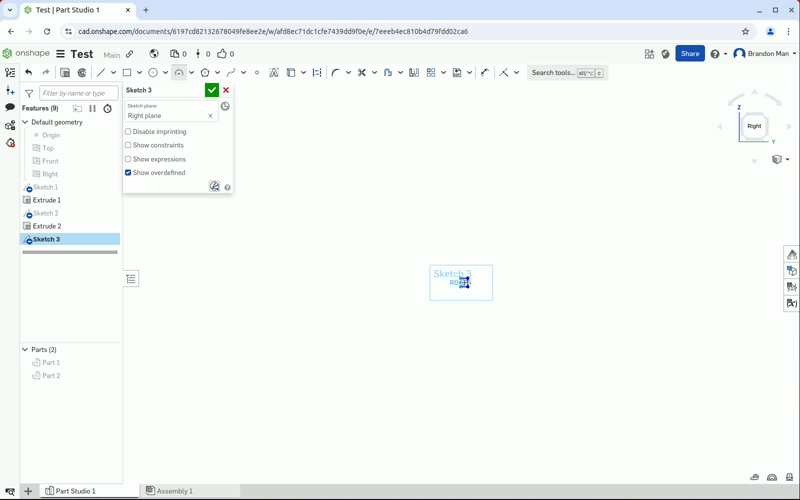
key(esc)
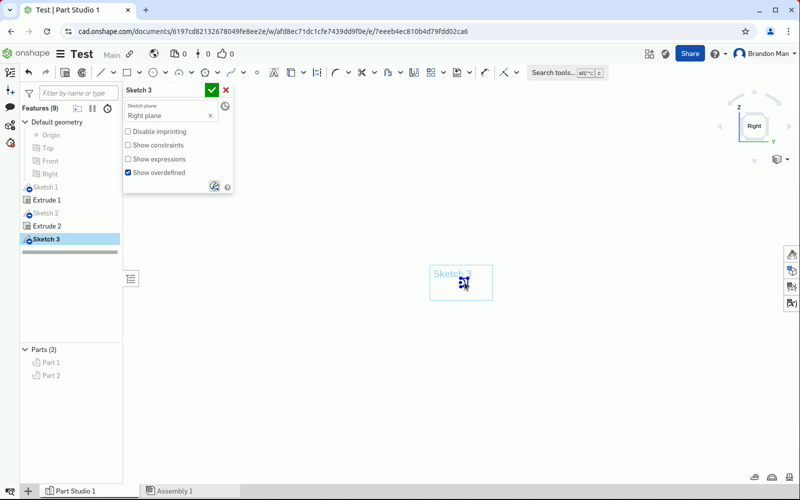
mouse_move(465, 285)
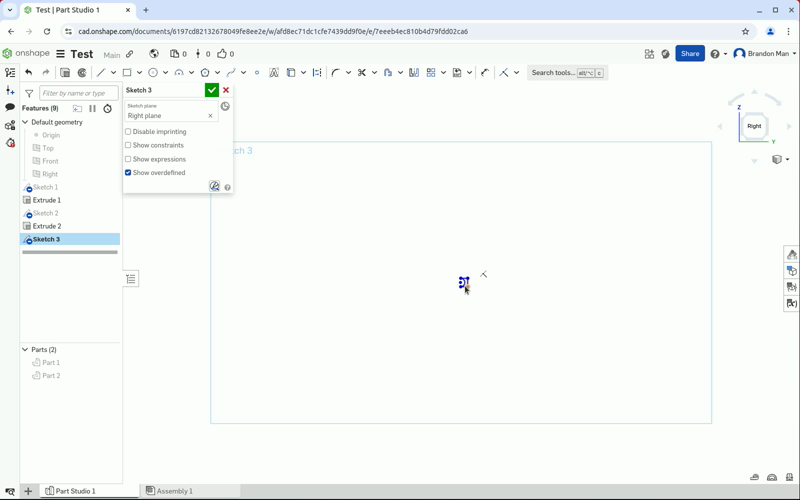
scroll(6)
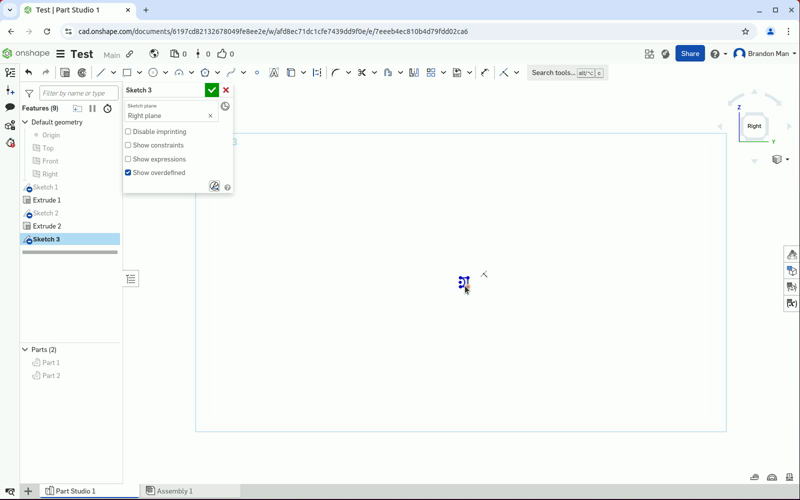
scroll(6)
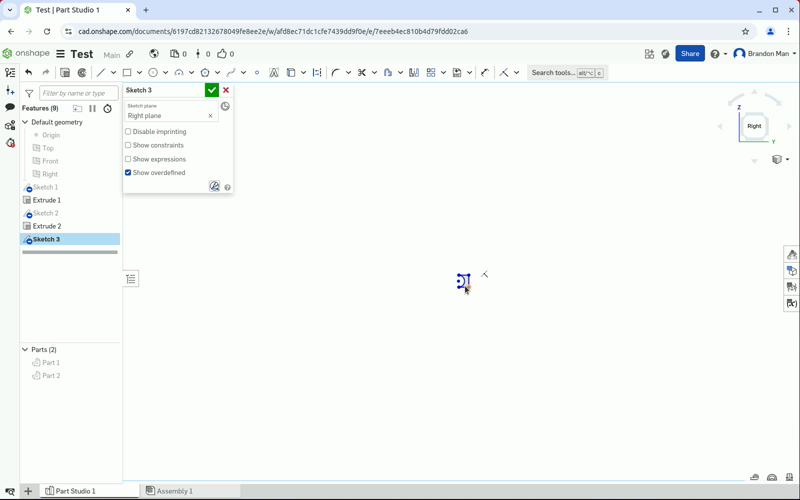
scroll(6)
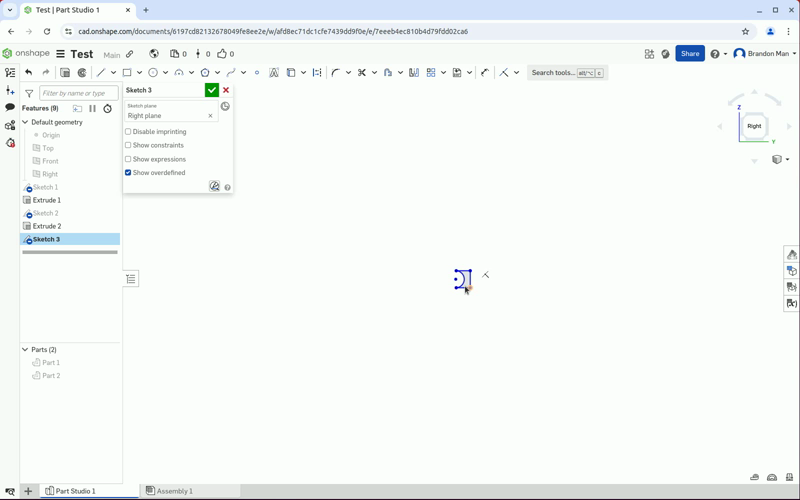
scroll(6)
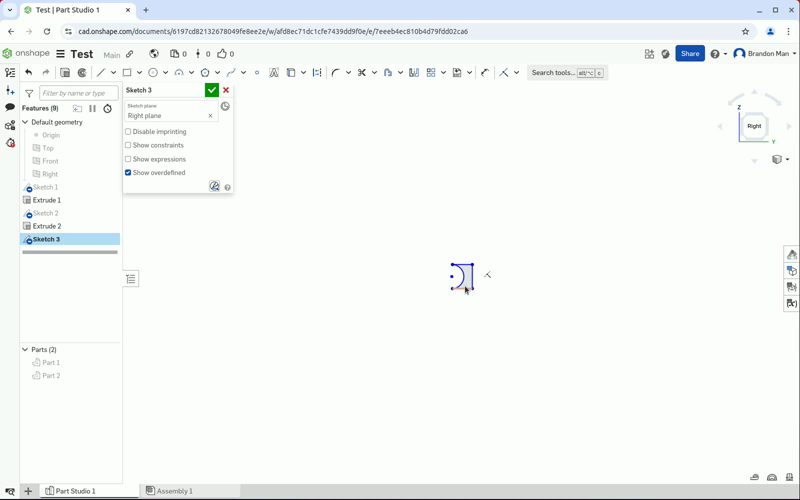
scroll(6)
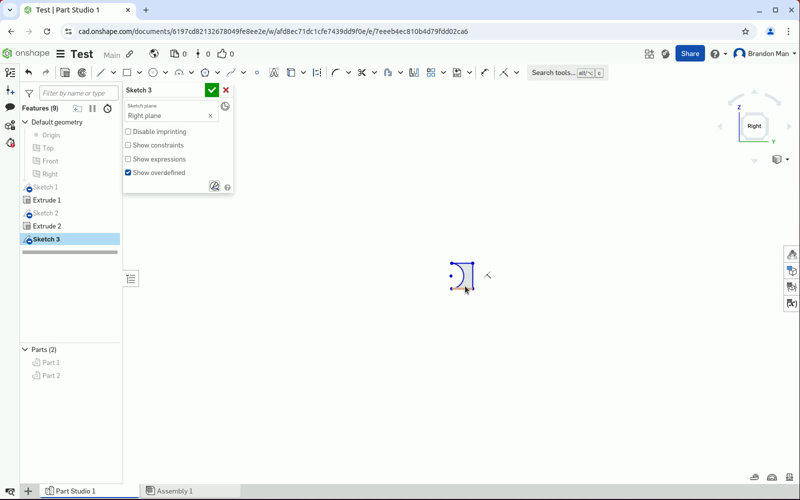
scroll(6)
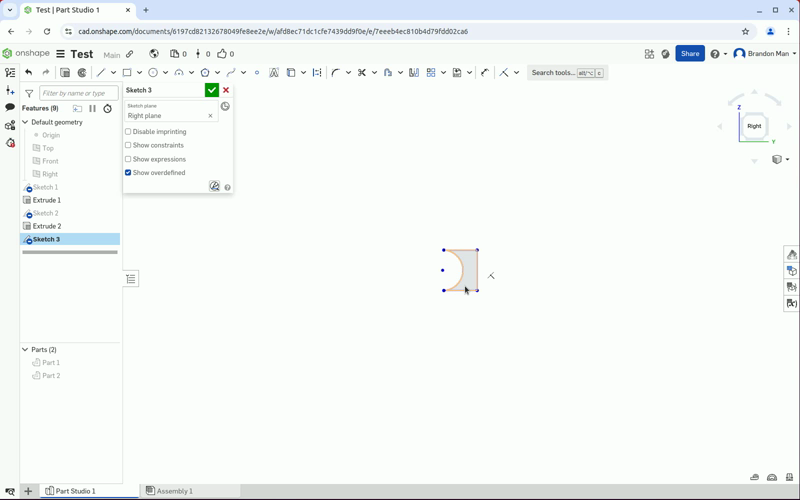
scroll(6)
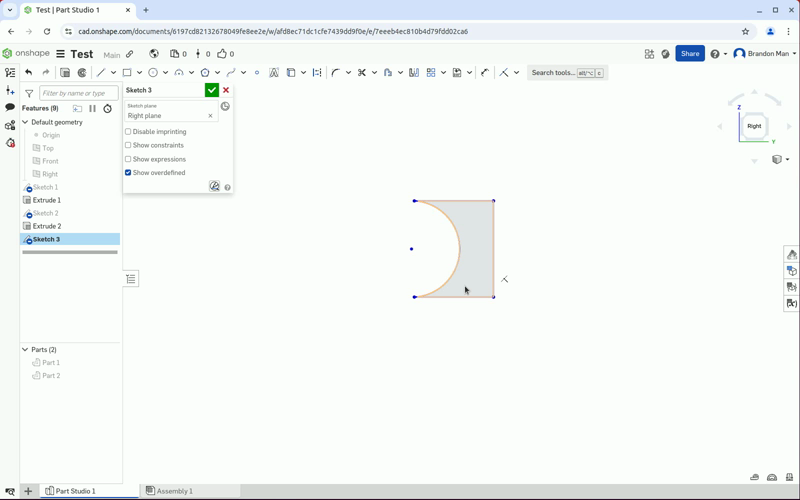
click(465, 285)
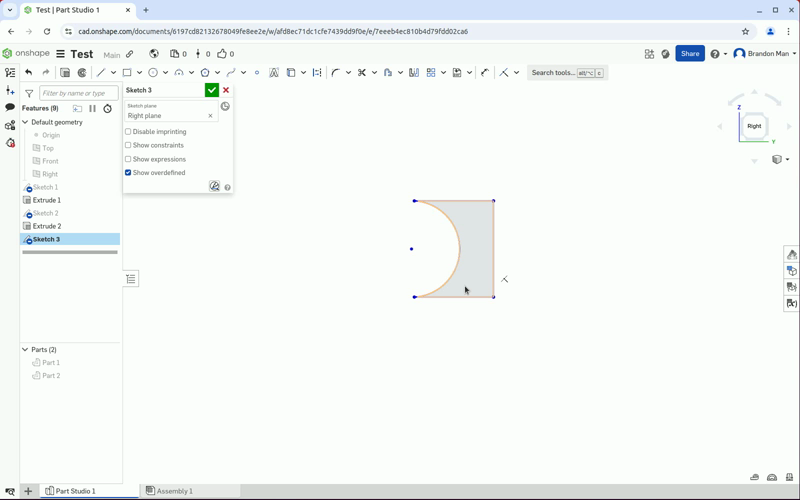
scroll(-6)
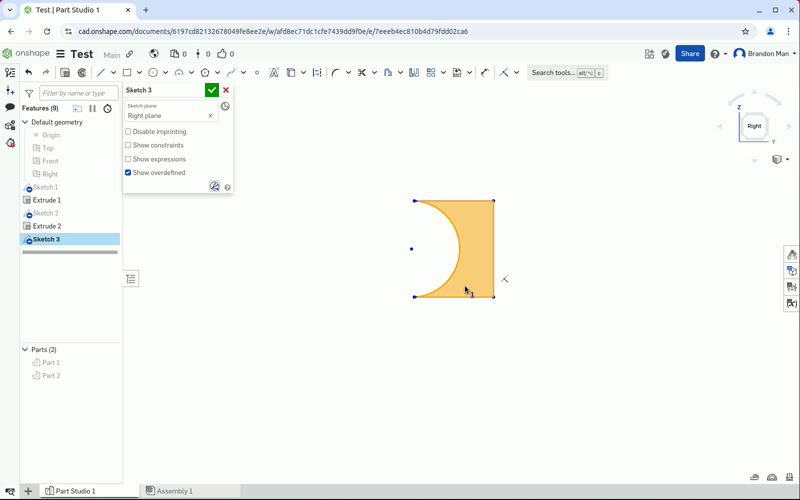
scroll(-6)
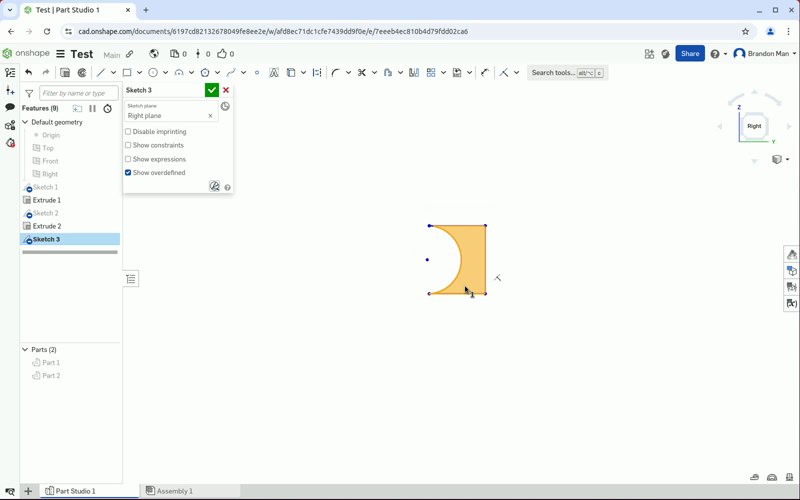
scroll(-6)
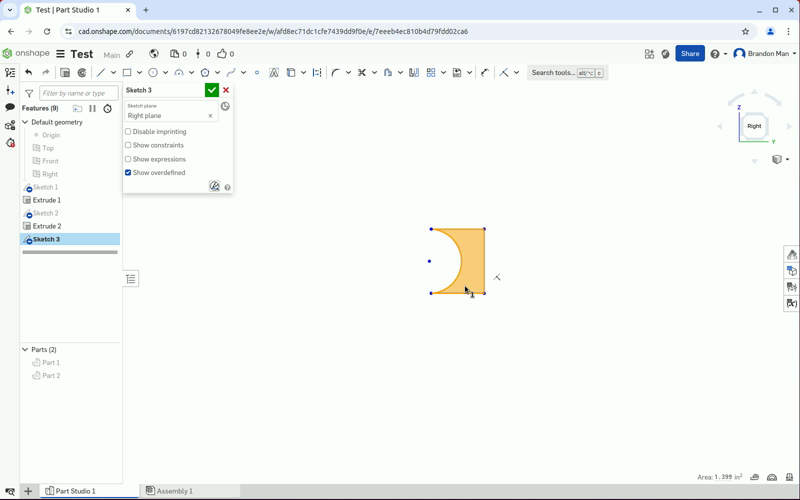
scroll(-6)
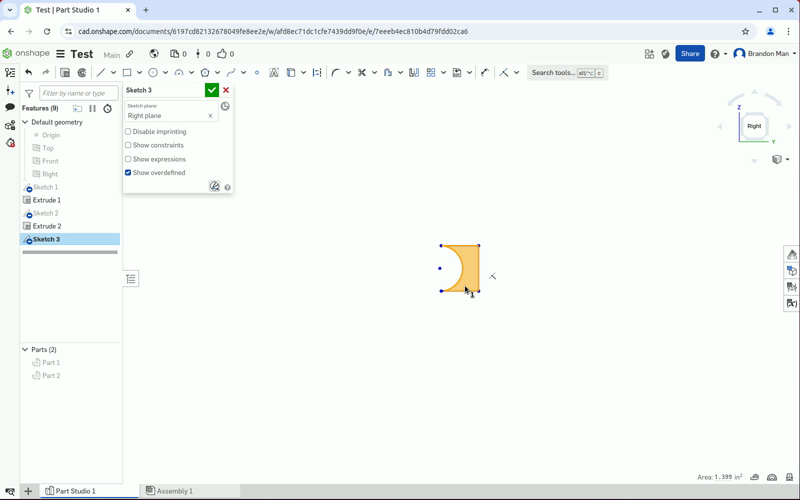
scroll(-6)
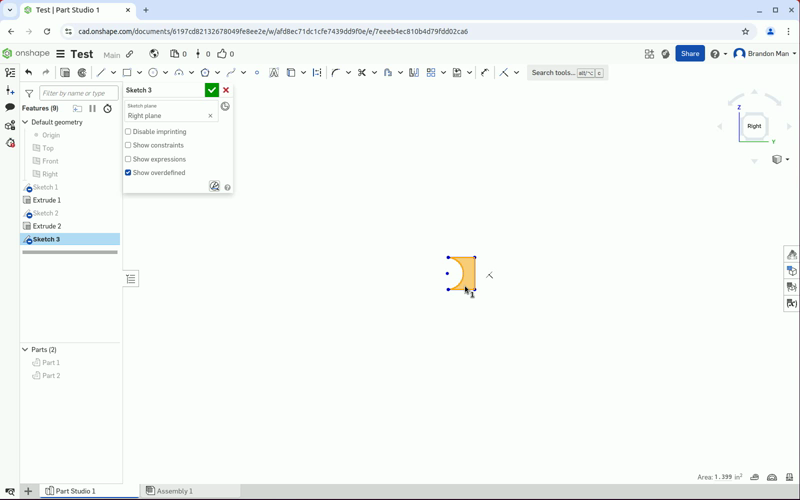
scroll(-6)
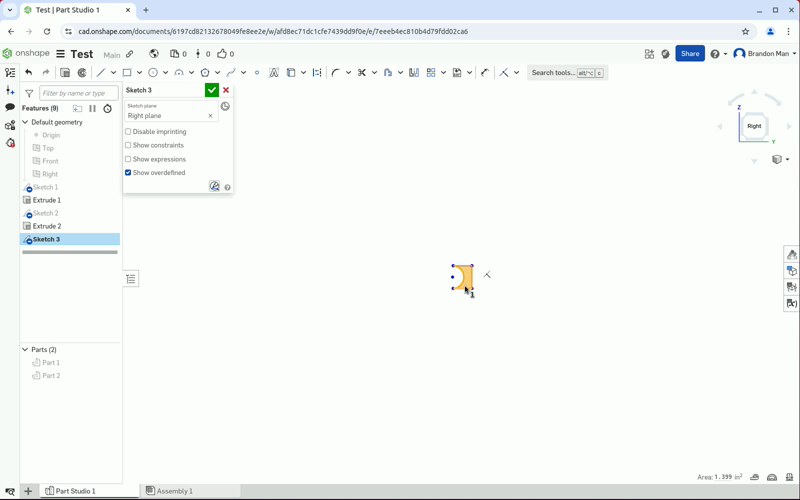
scroll(-6)
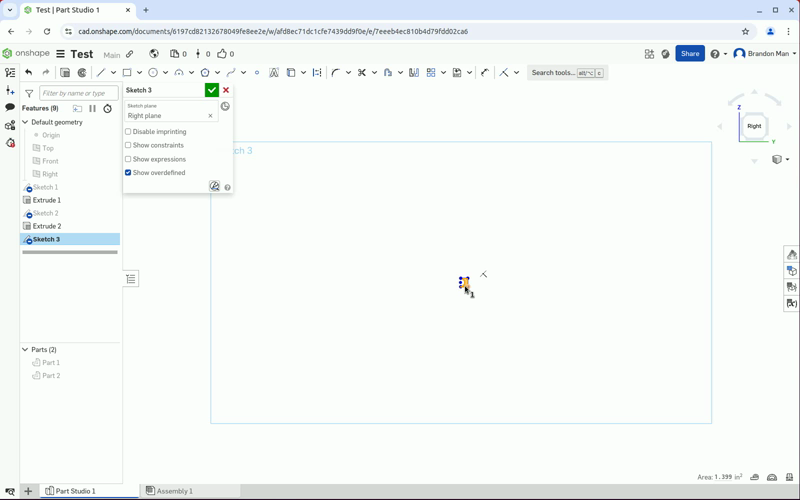
mouse_move(73, 352)
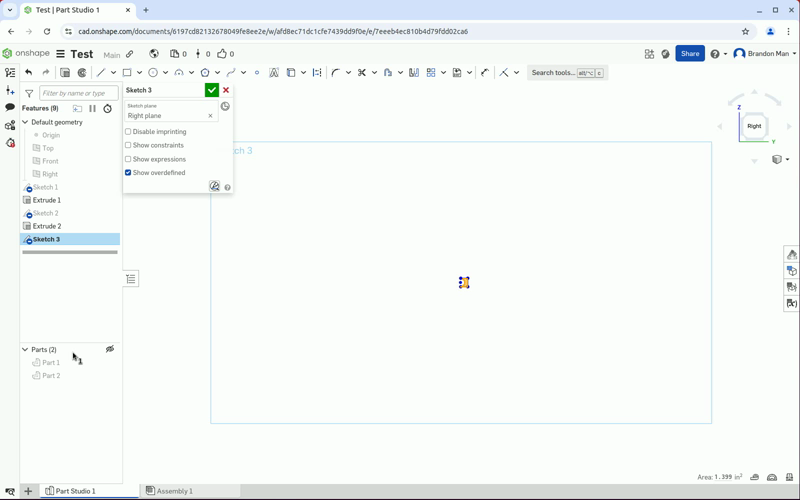
key(shift+y)
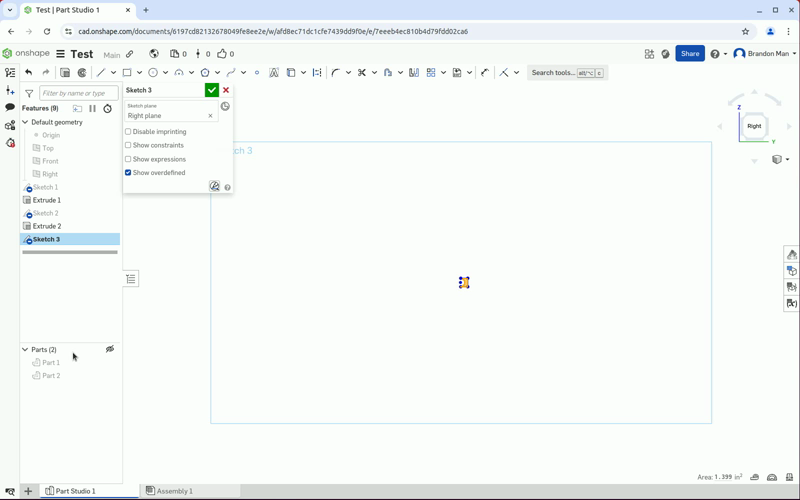
key(shift+e)
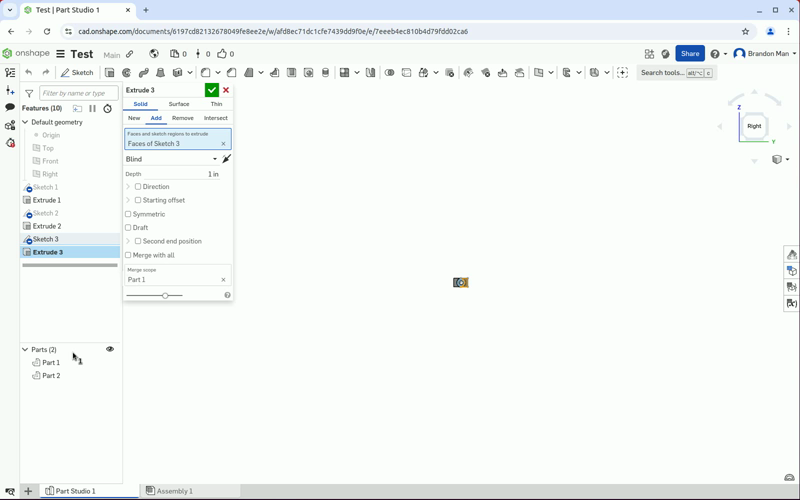
mouse_move(143, 106)
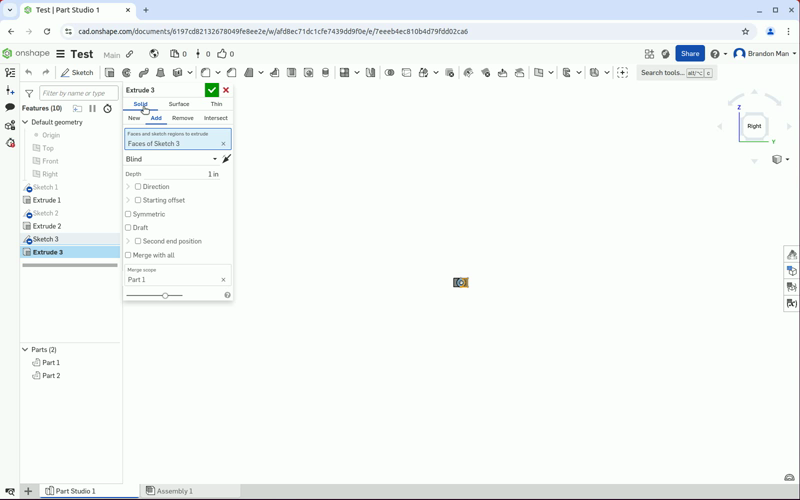
click(143, 106)
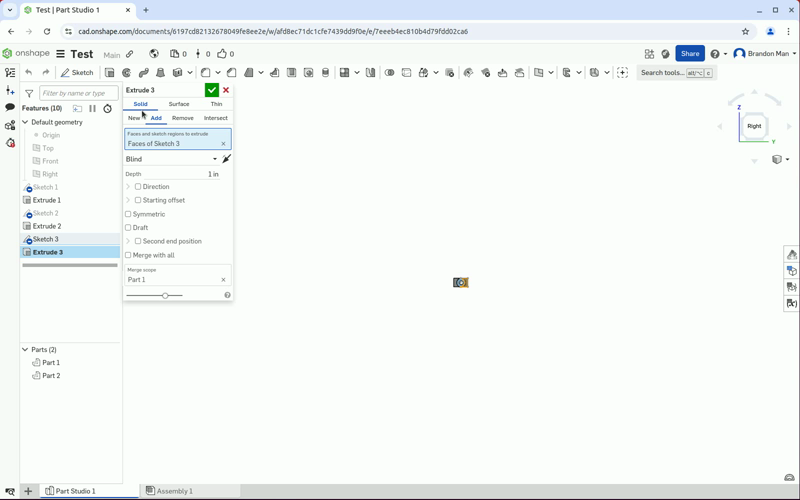
mouse_move(137, 120)
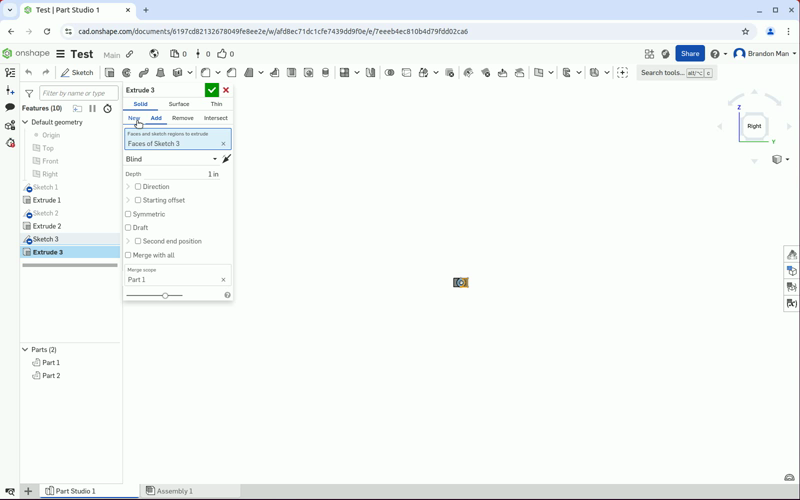
click(137, 120)
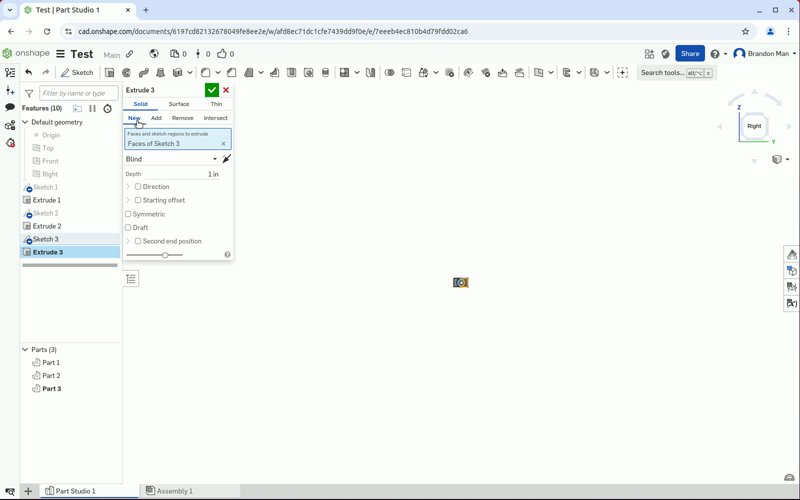
key(tab, 4)
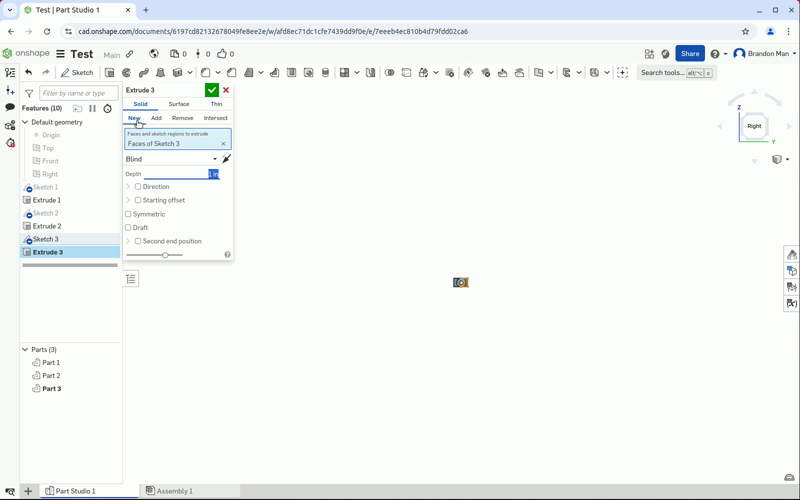
text(0.722)
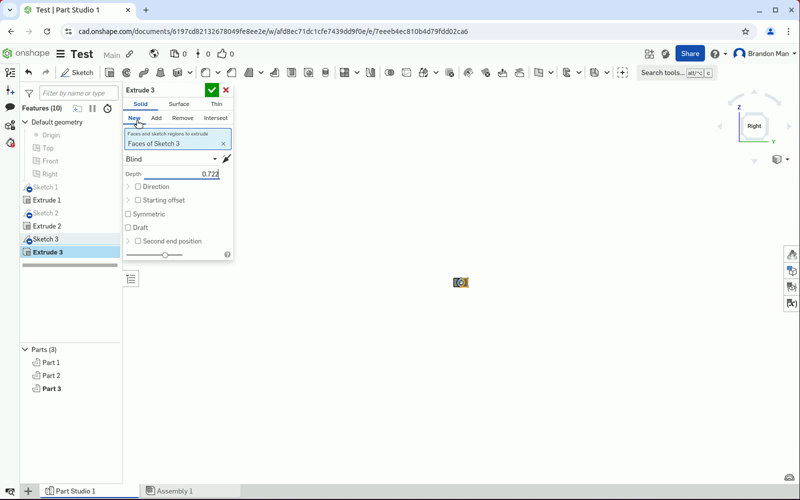
key(enter)
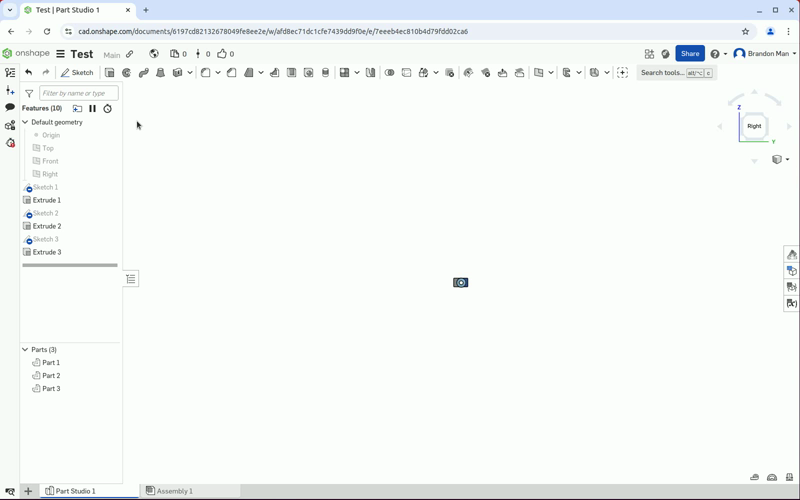
key(shift+h)
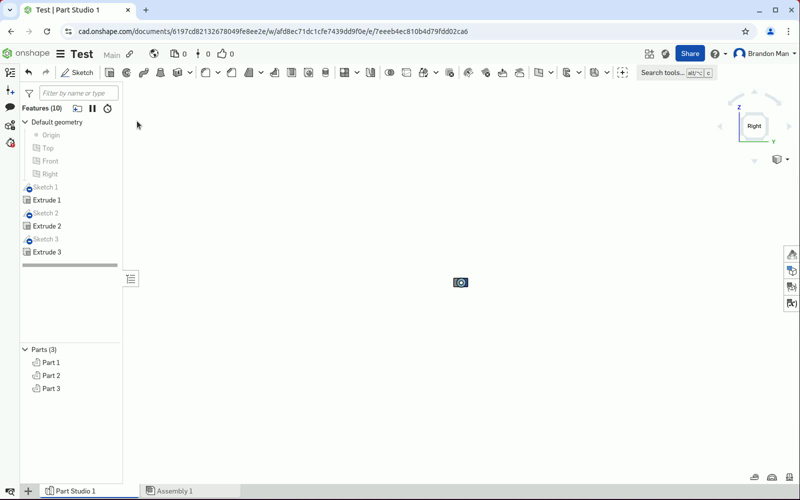
key(shift+h)
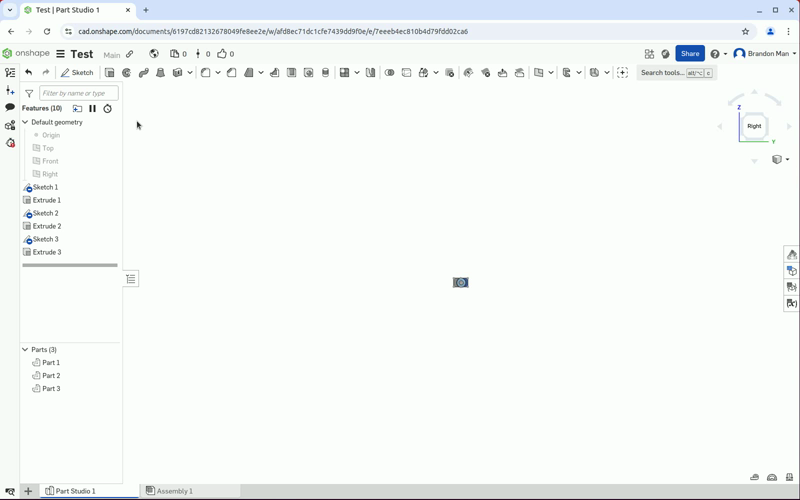
key(shift+7)
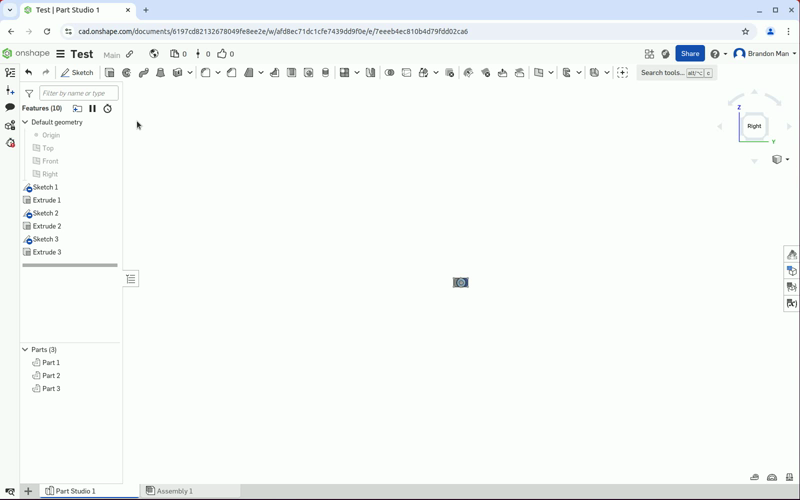
key(right, 2)
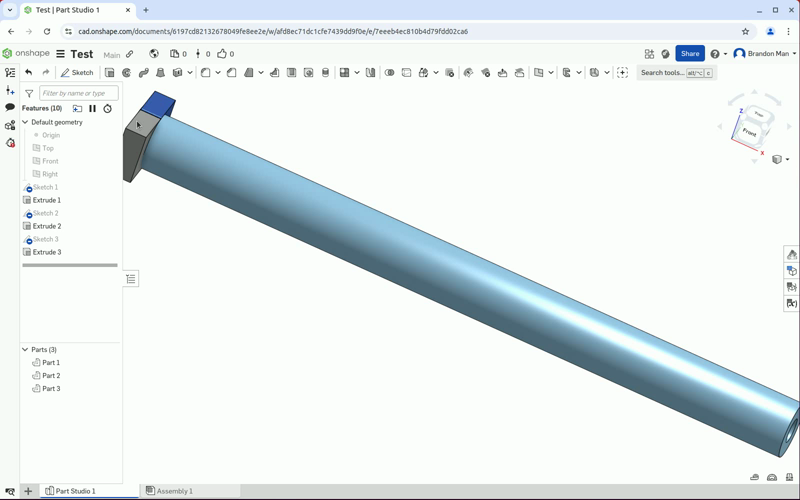
key(down, 2)
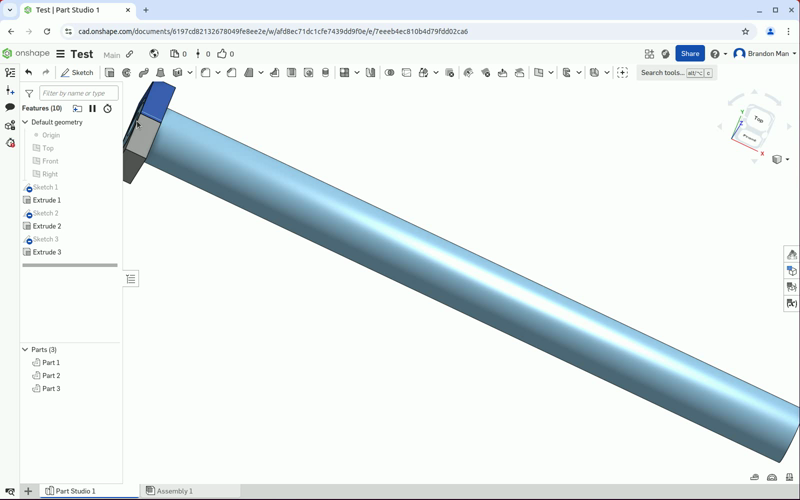
key(up, 2)
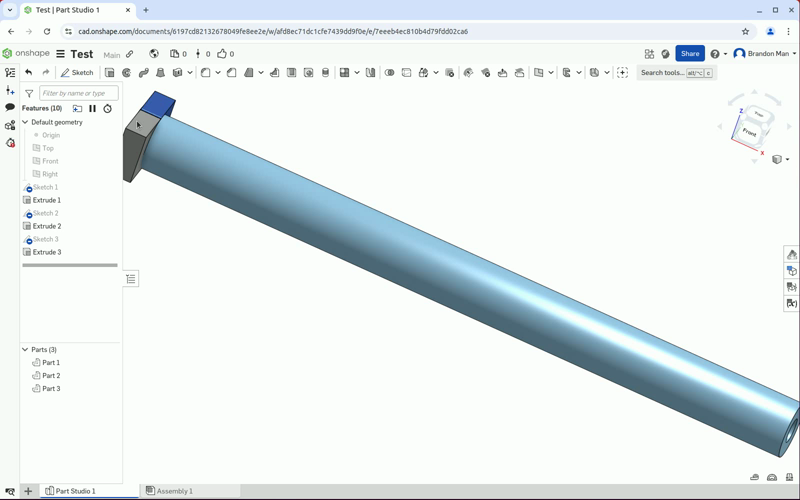
key(left, 2)
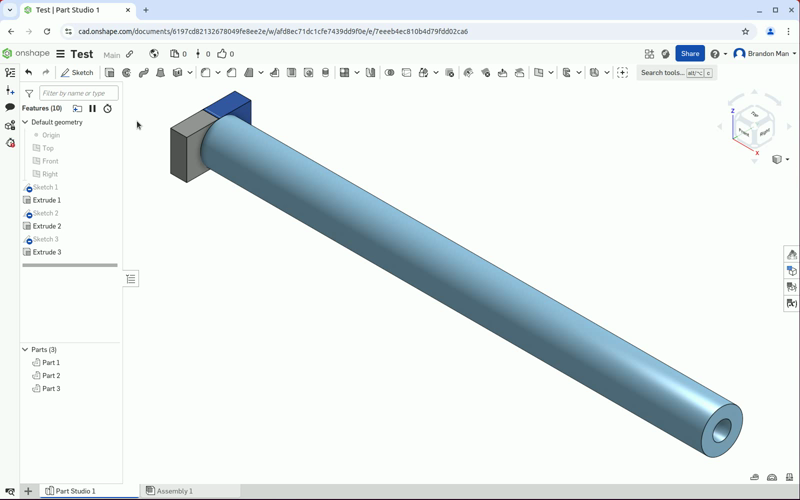
mouse_move(73, 189)
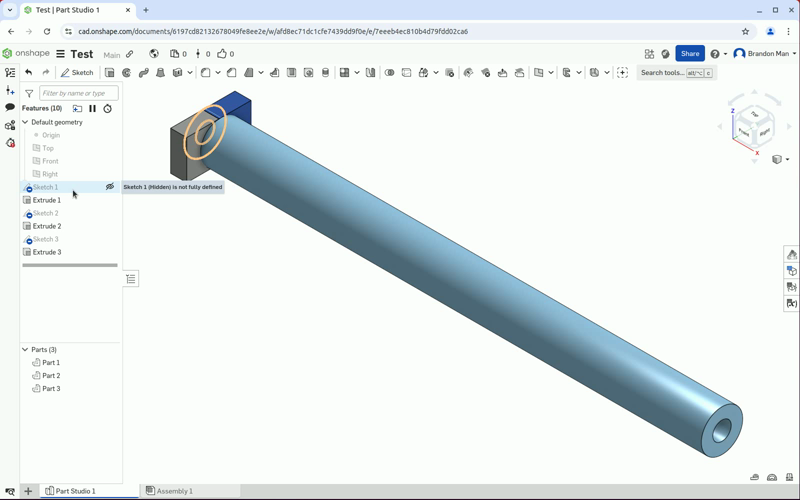
click(73, 189)